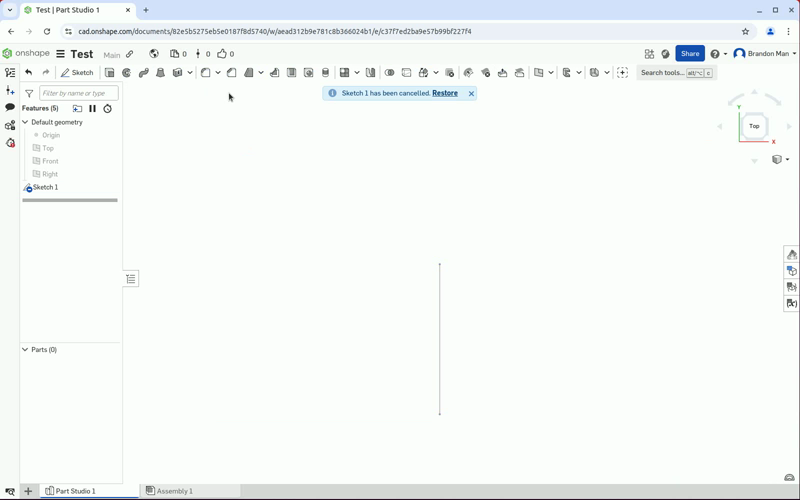
key(shift+h)
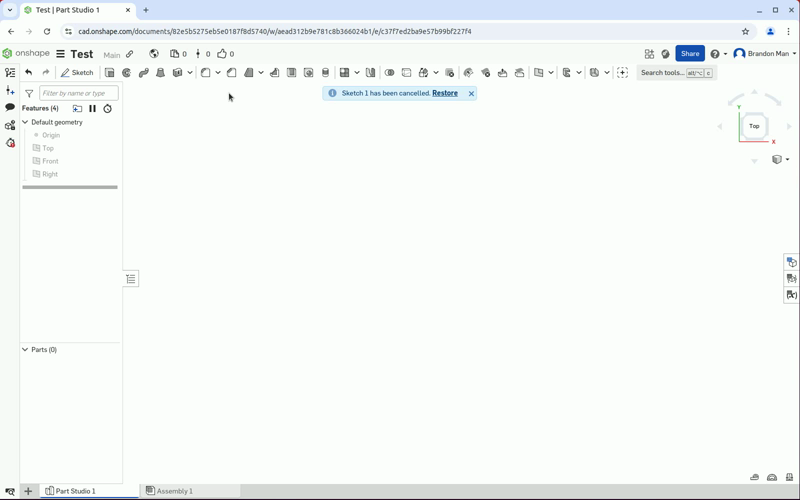
mouse_move(73, 352)
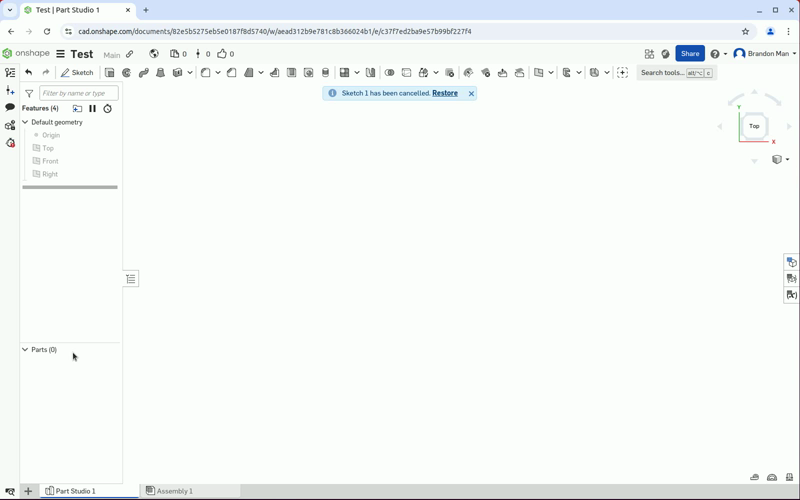
key(y)
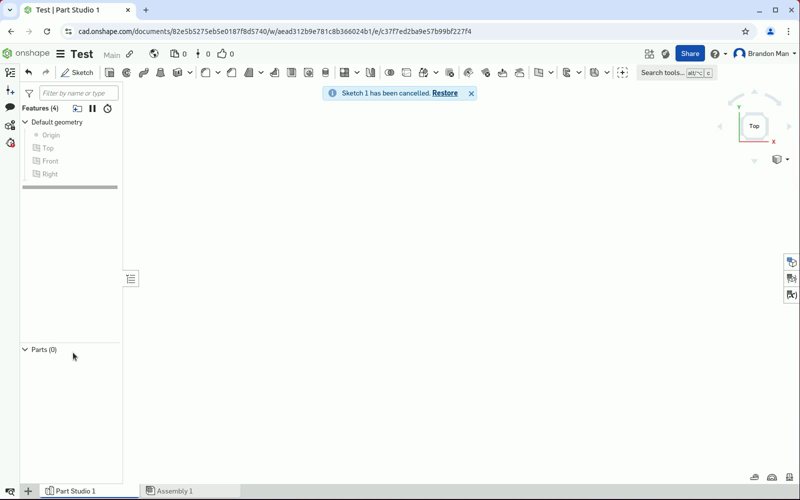
key(shift+p)
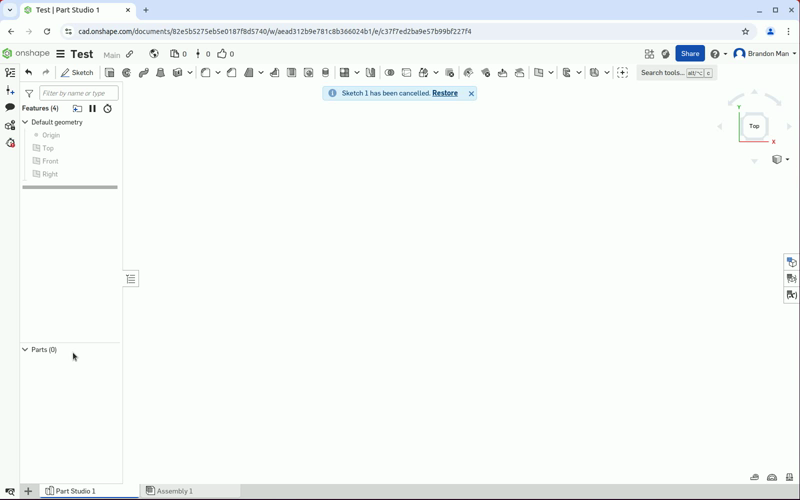
key(space)
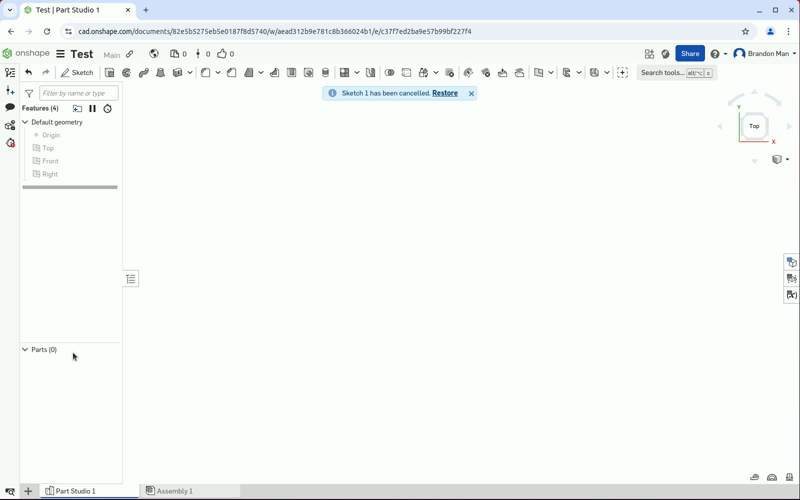
key_down(shift)
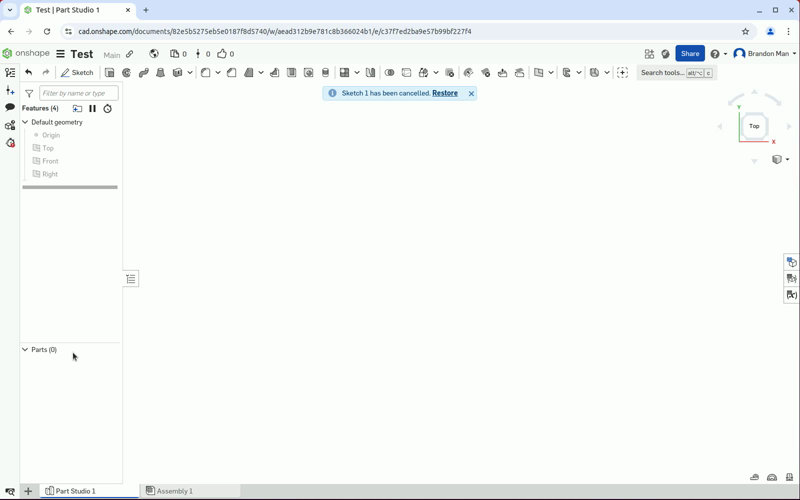
key(up)
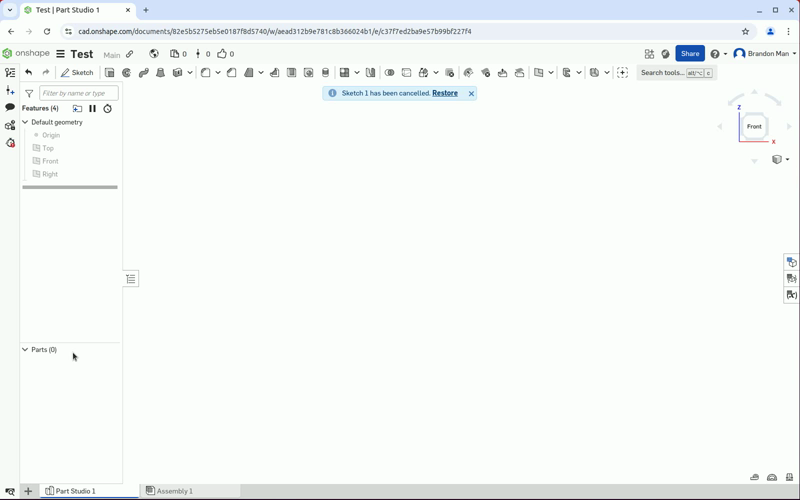
key_up(shift)
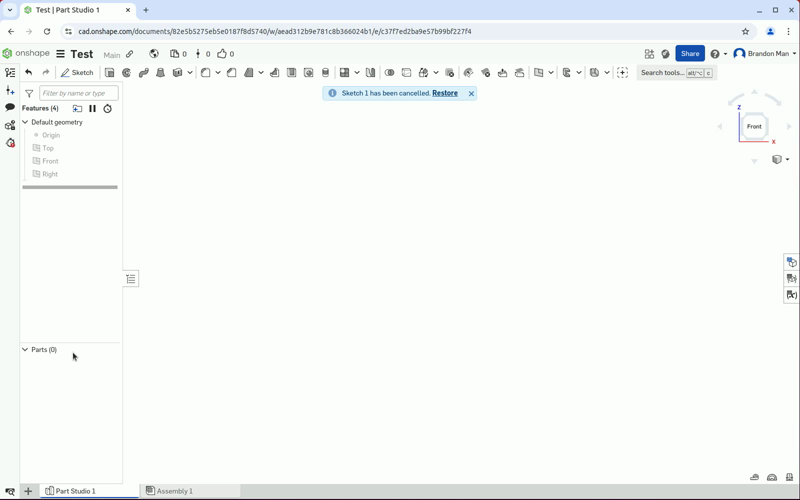
mouse_move(73, 352)
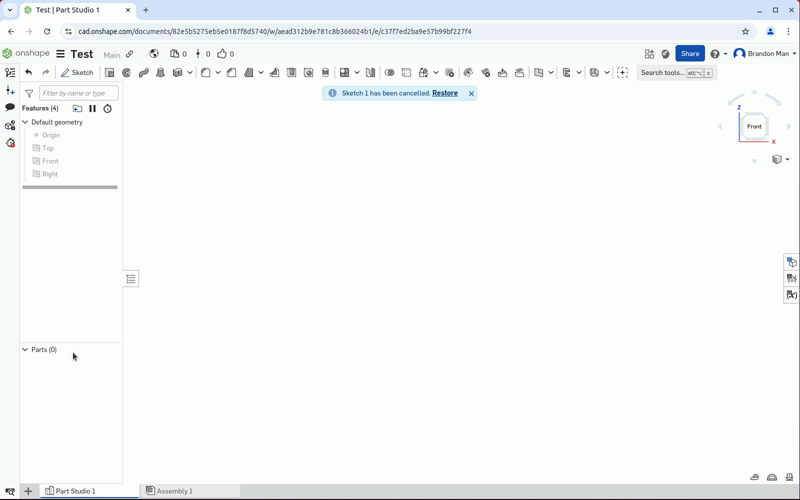
key(shift+y)
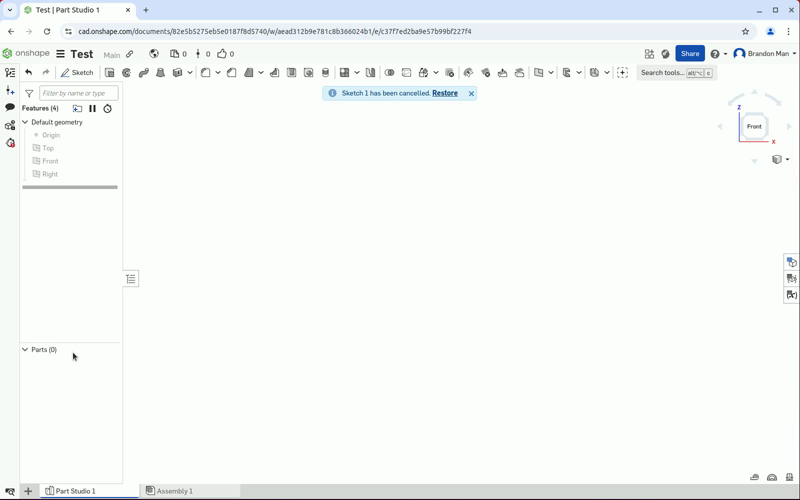
key(shift+s)
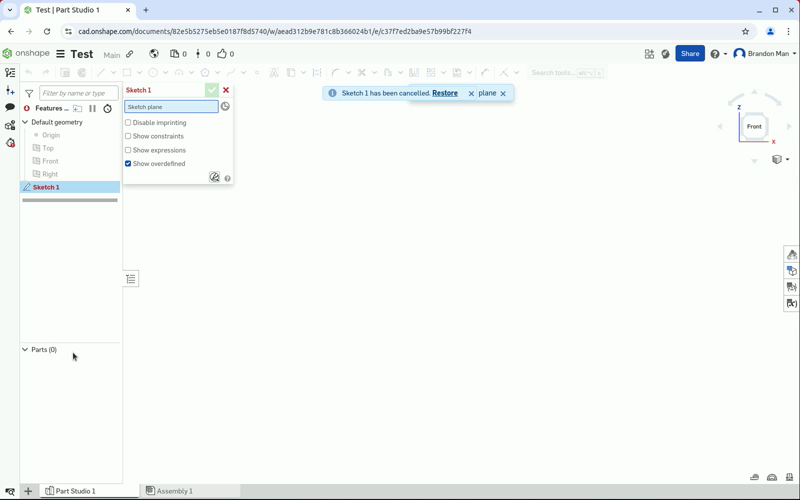
mouse_move(73, 163)
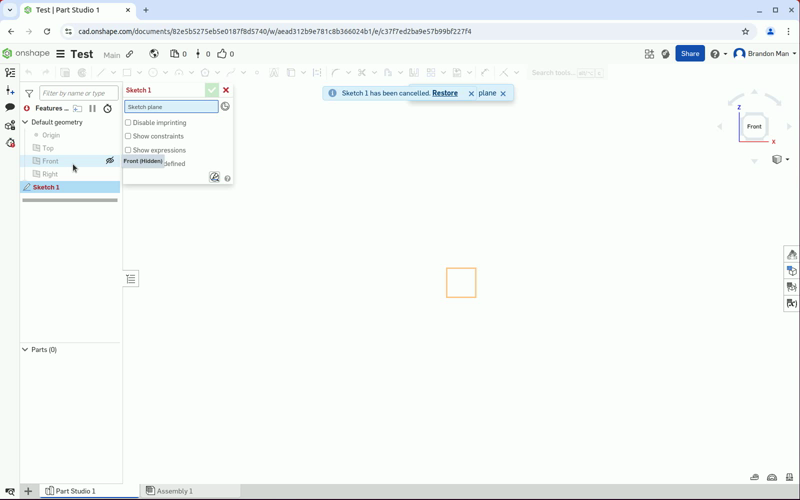
click(73, 163)
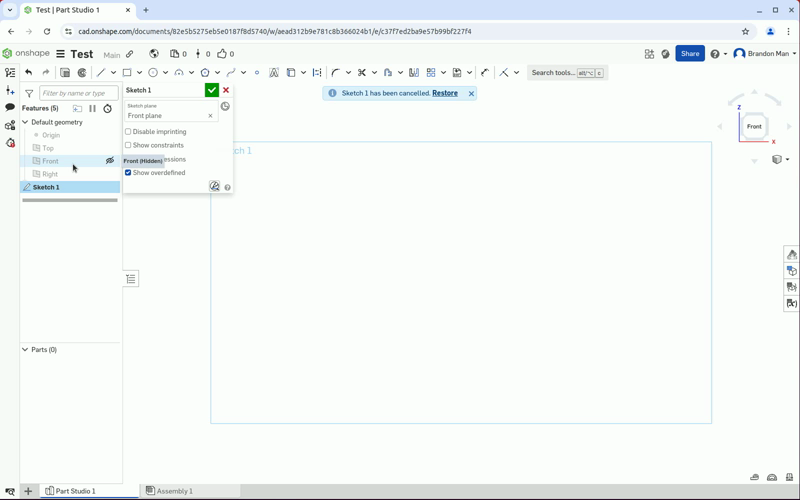
mouse_move(73, 352)
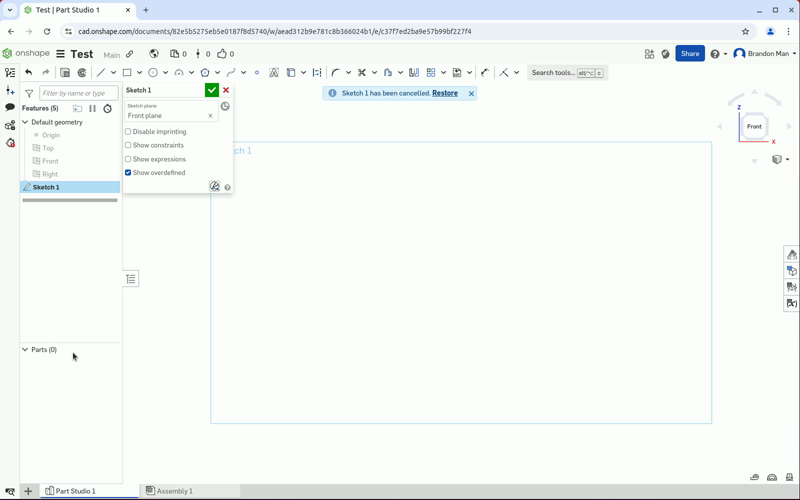
key(y)
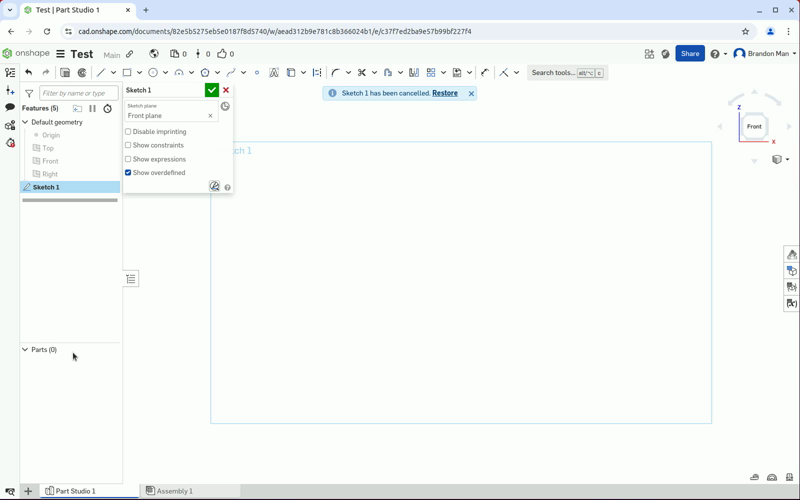
key(l)
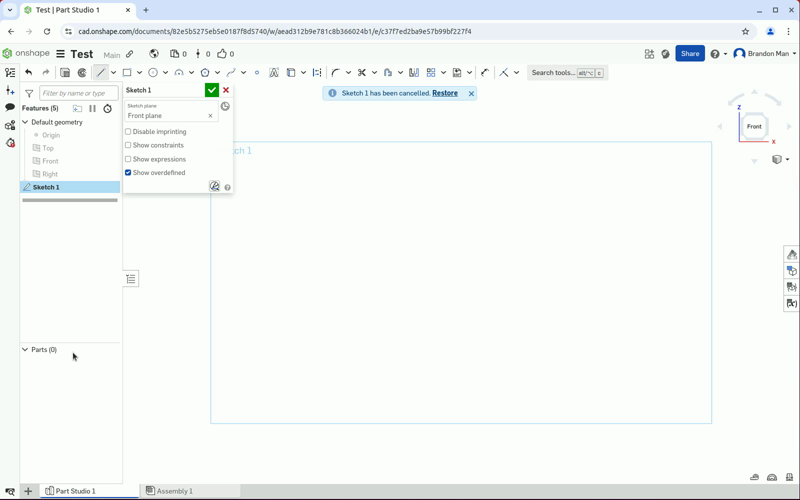
key_down(shift)
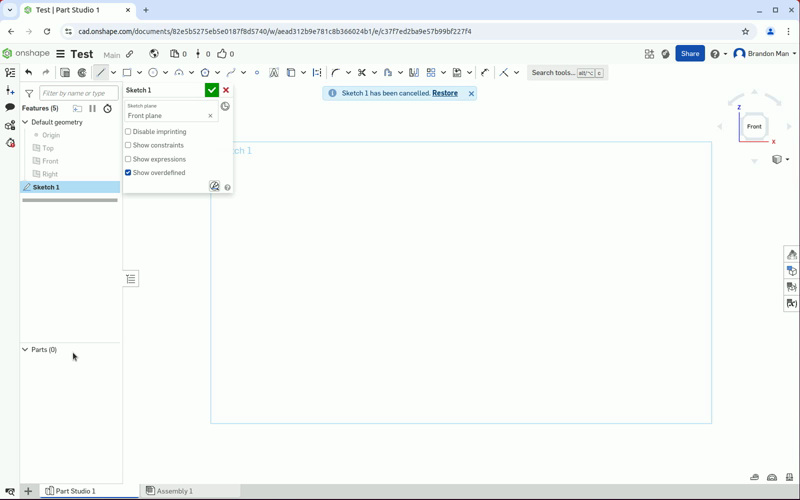
mouse_move(370, 282)
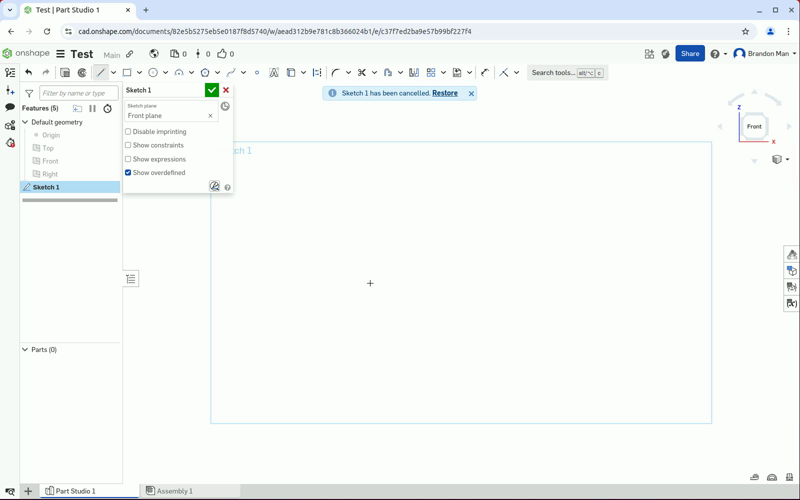
click(370, 282)
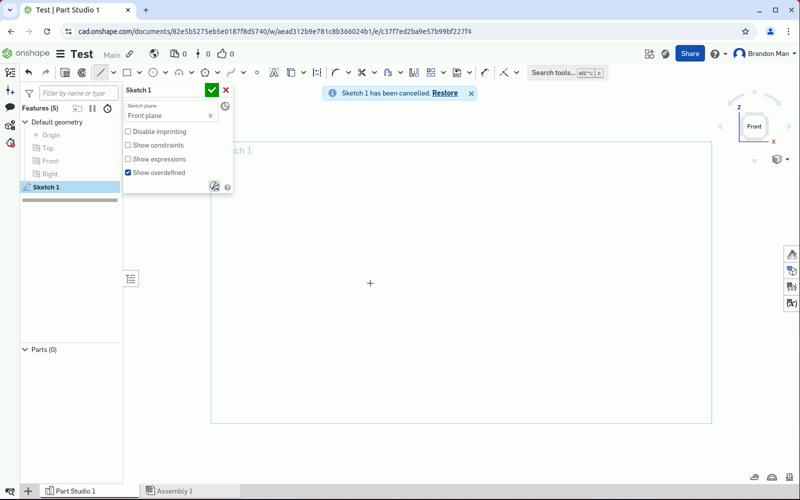
key_up(shift)
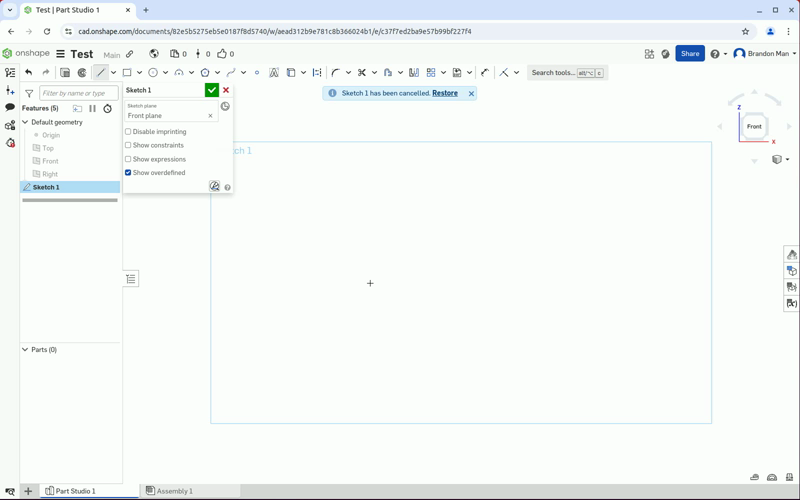
key_down(shift)
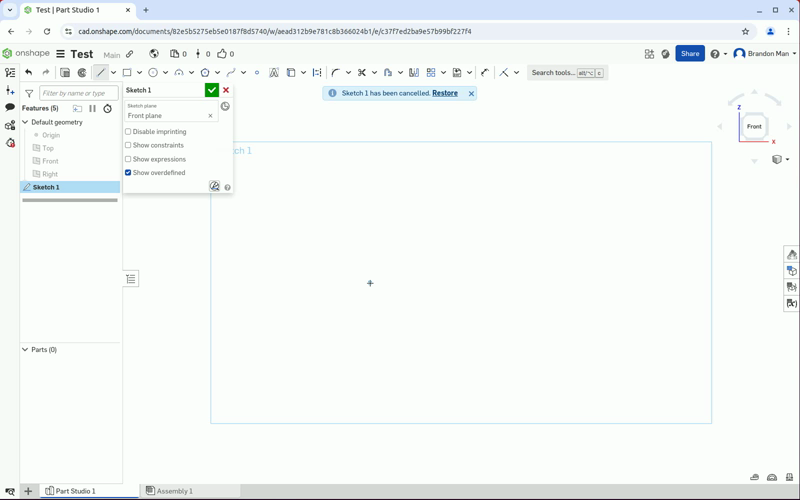
mouse_move(461, 282)
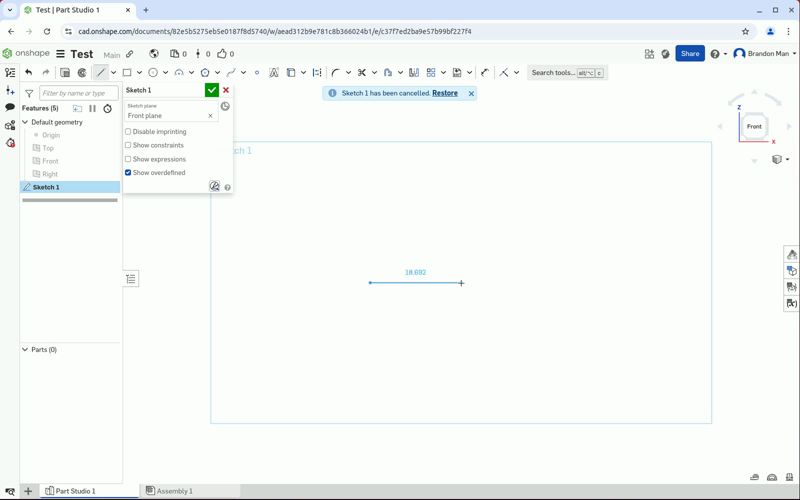
click(461, 282)
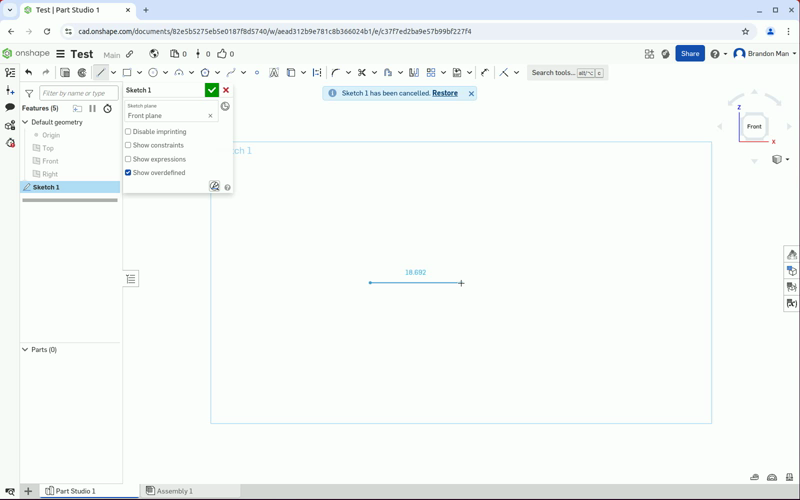
key_up(shift)
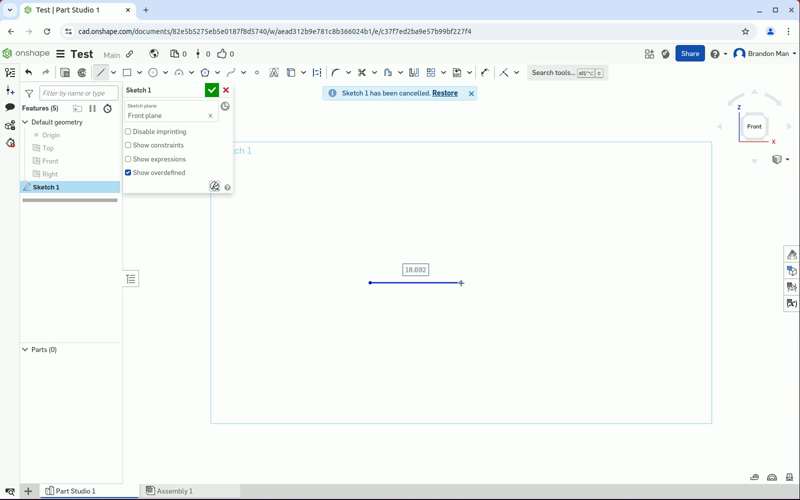
key_down(shift)
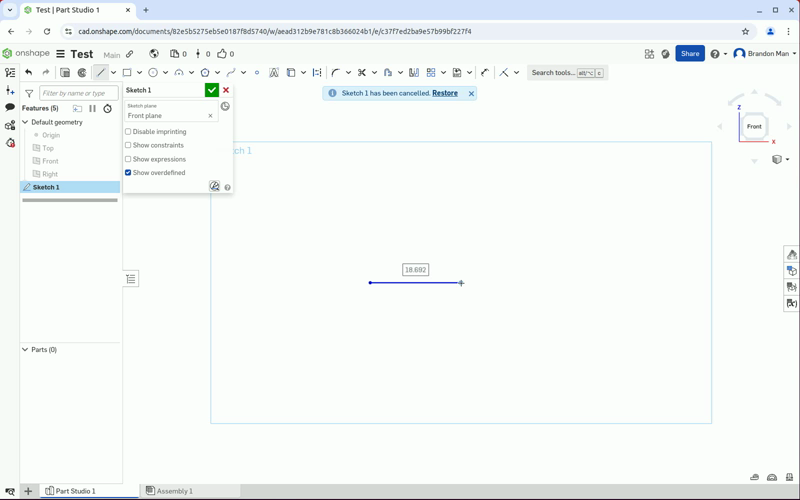
mouse_move(461, 192)
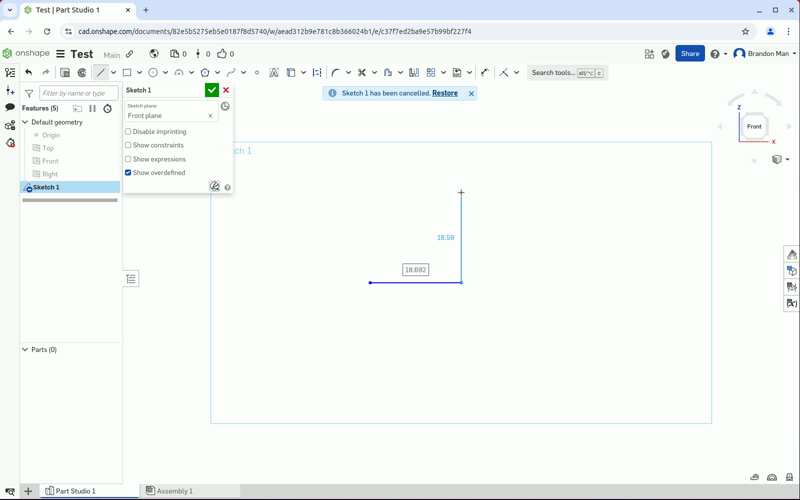
click(461, 192)
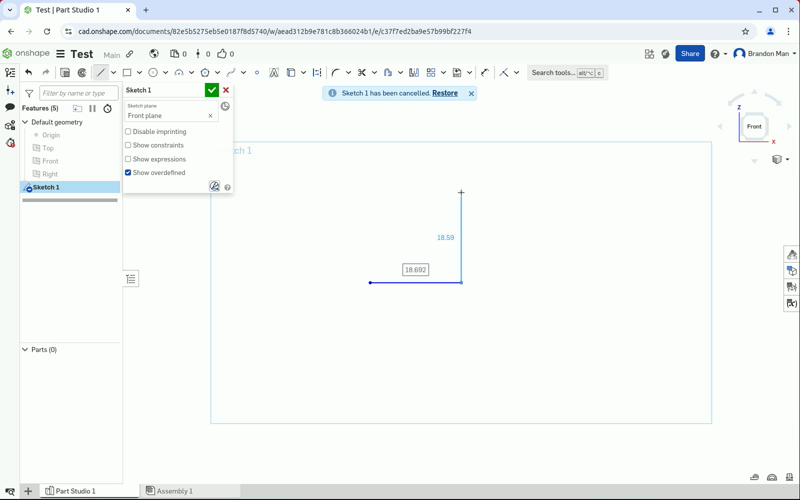
key_up(shift)
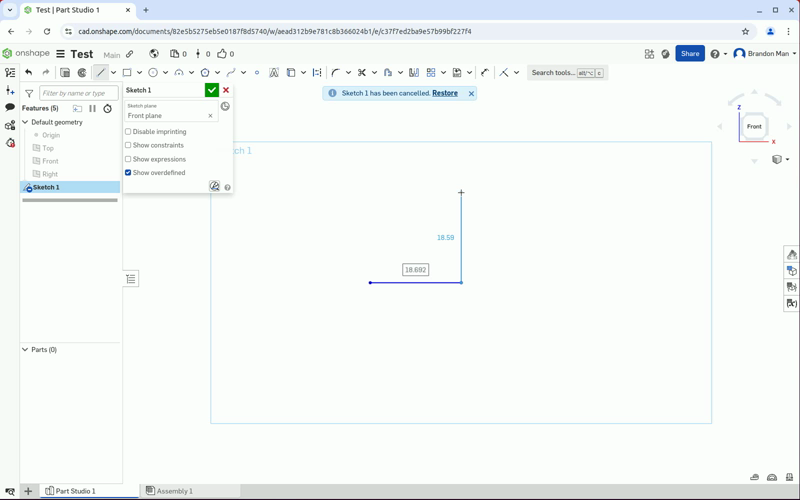
key_down(shift)
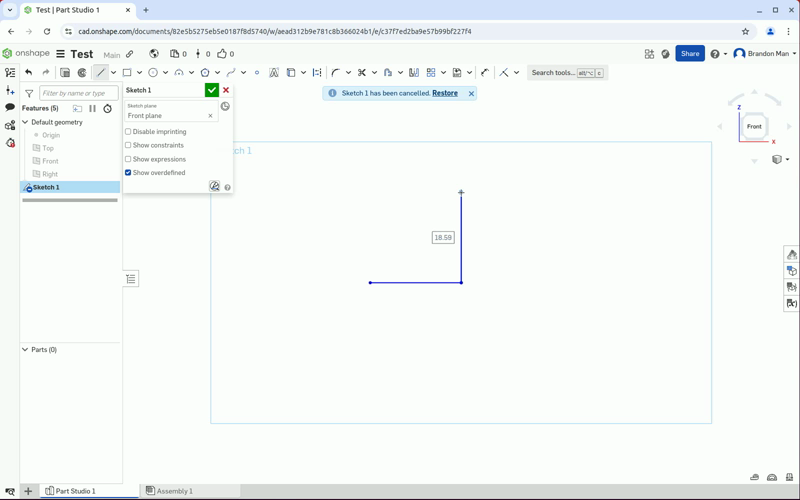
mouse_move(370, 192)
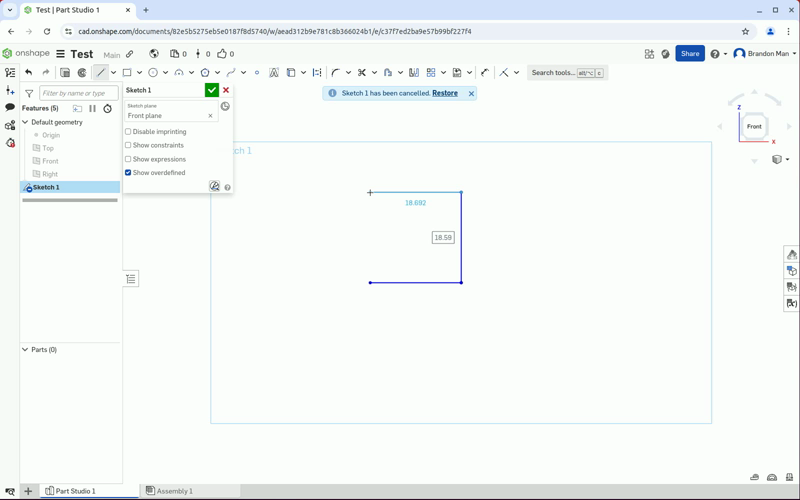
click(370, 192)
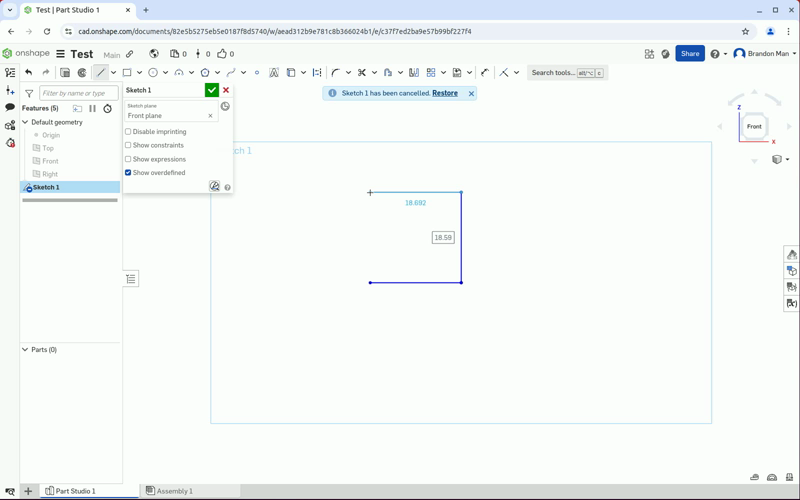
key_up(shift)
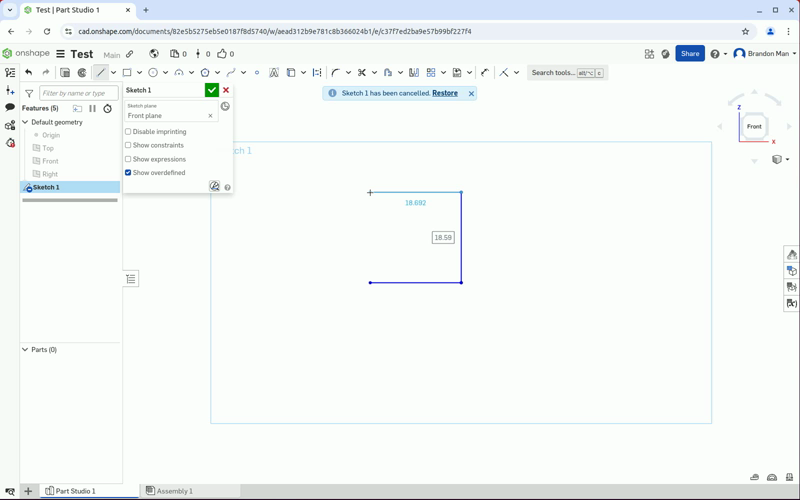
key_down(shift)
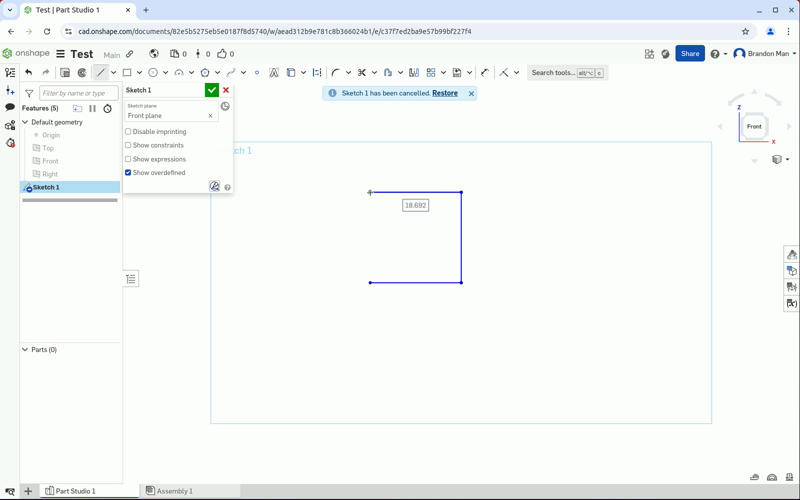
mouse_move(370, 282)
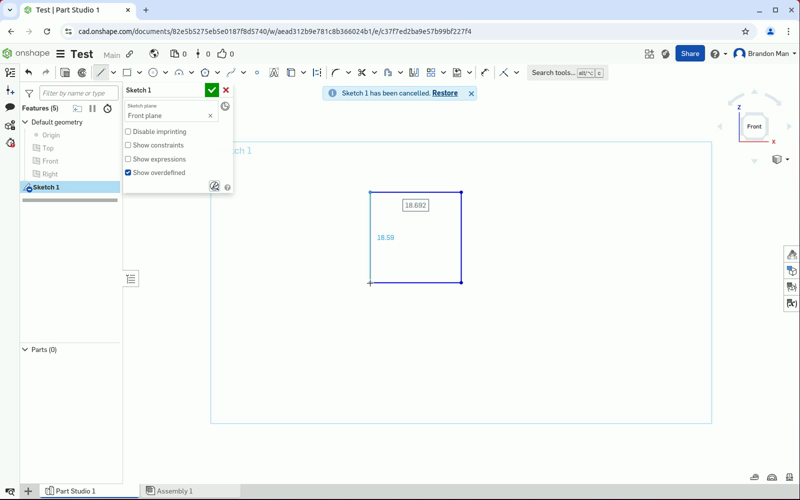
key_up(shift)
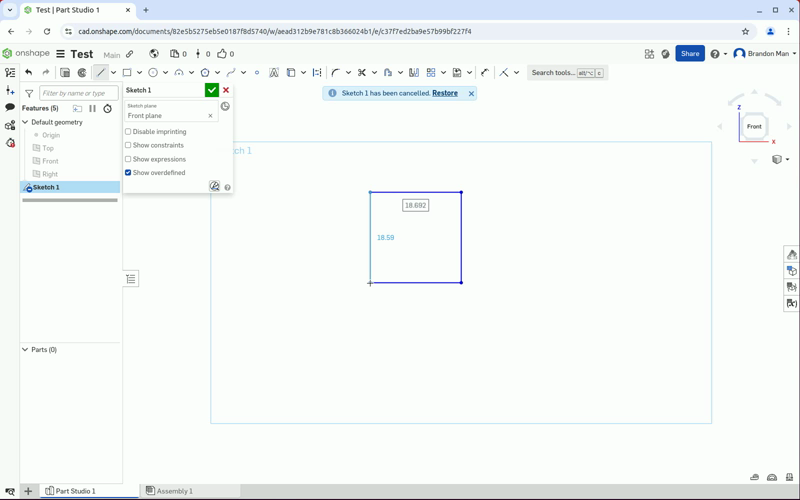
click(370, 282)
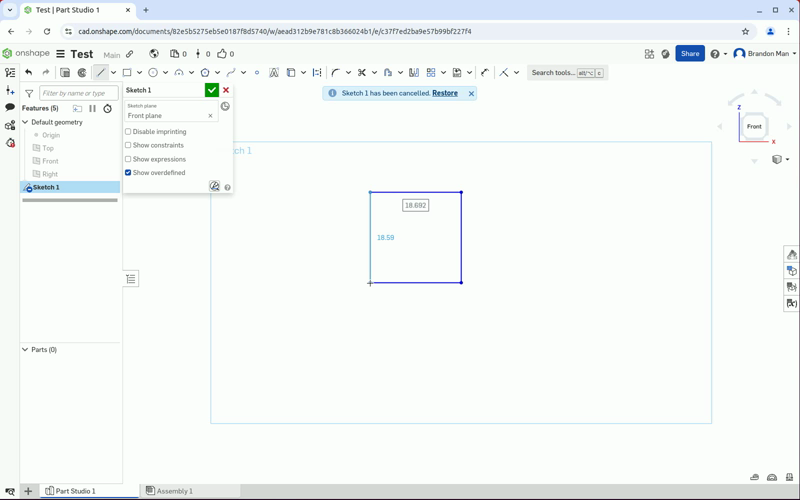
key(esc)
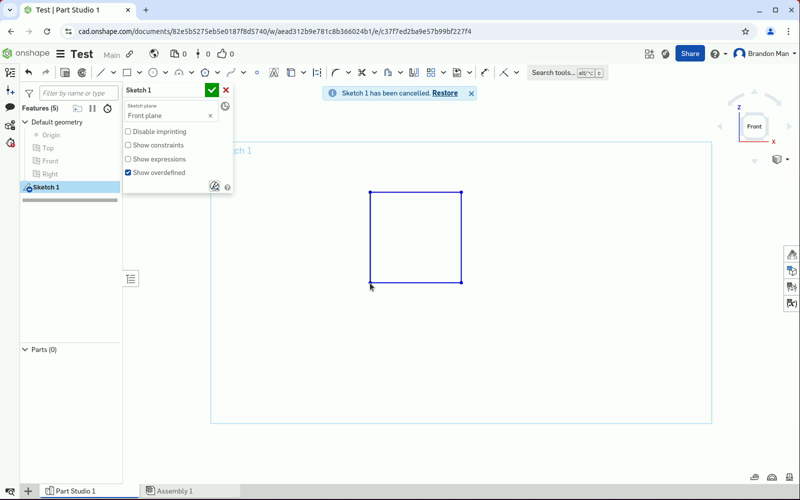
key(c)
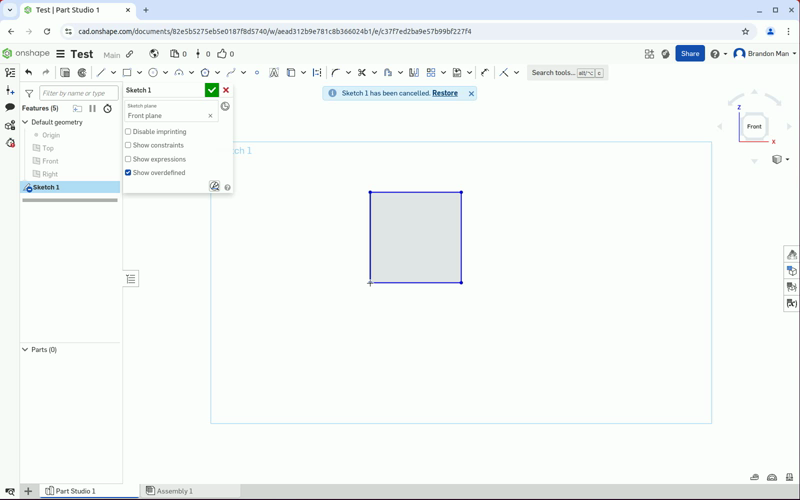
key_down(shift)
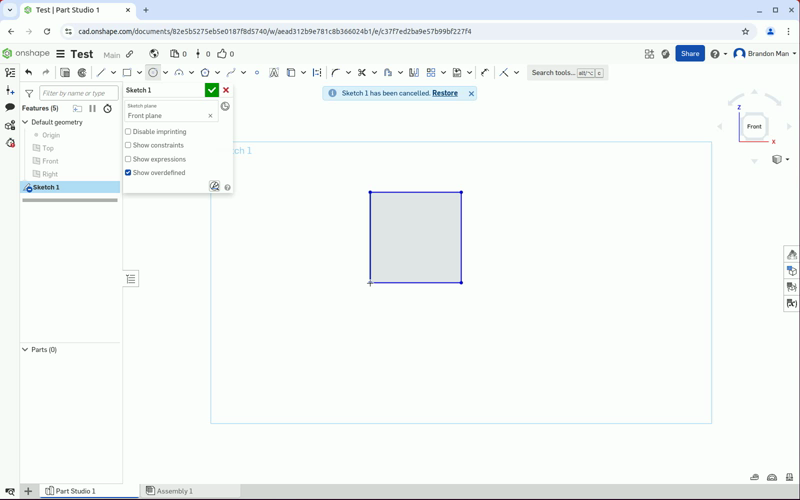
mouse_move(416, 237)
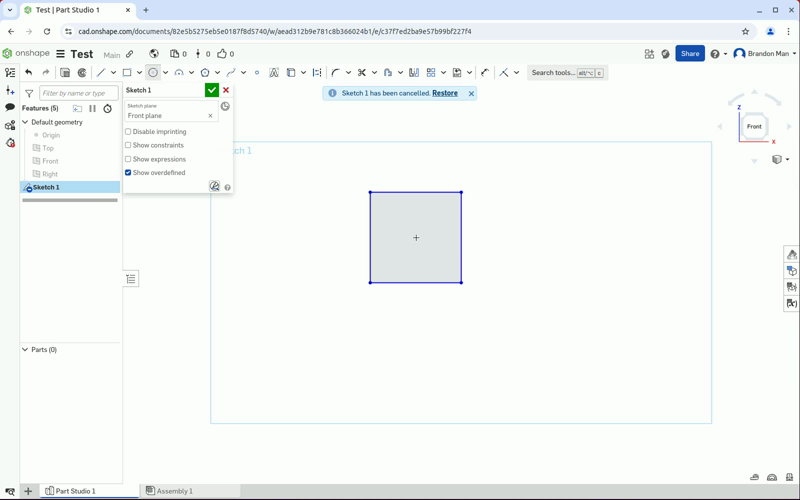
click(416, 237)
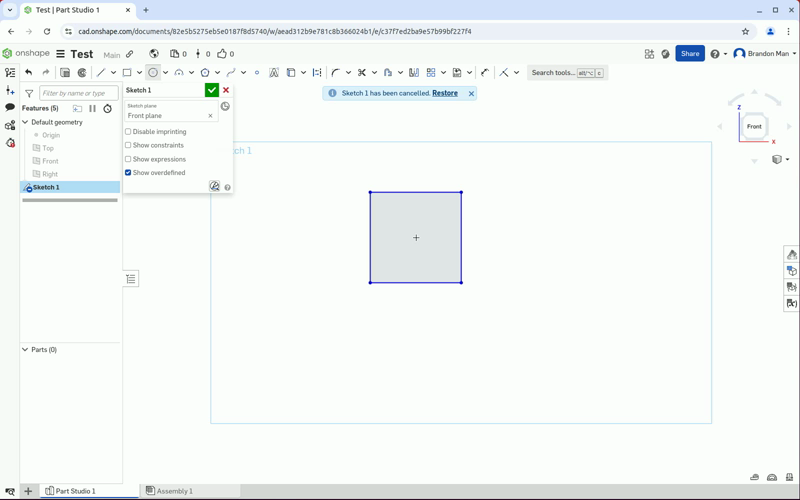
key_up(shift)
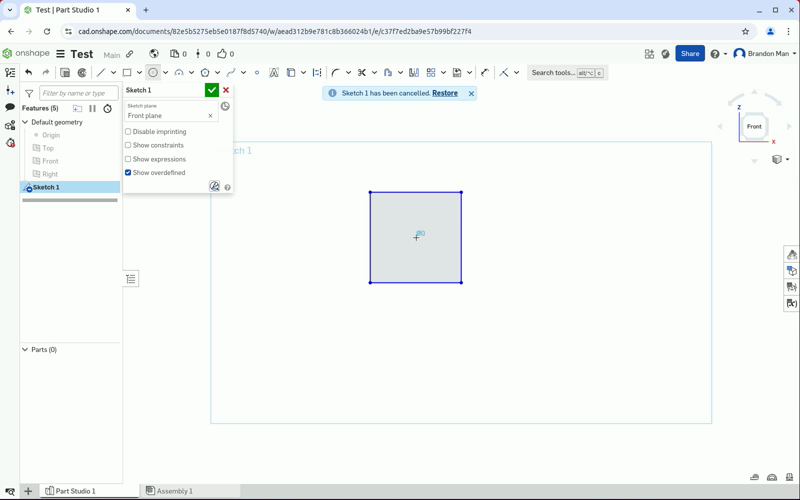
mouse_move(438, 237)
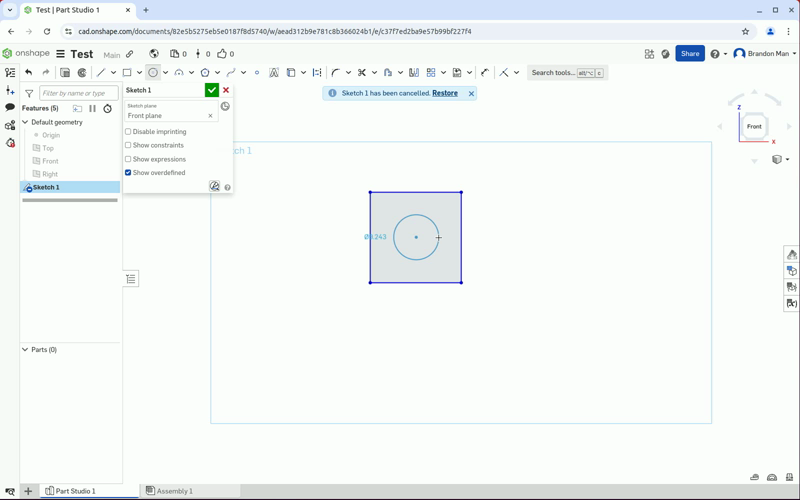
click(438, 237)
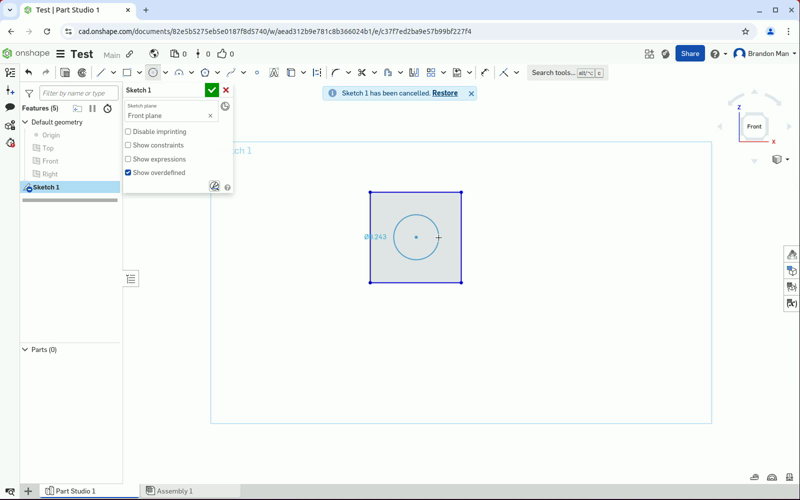
key(esc)
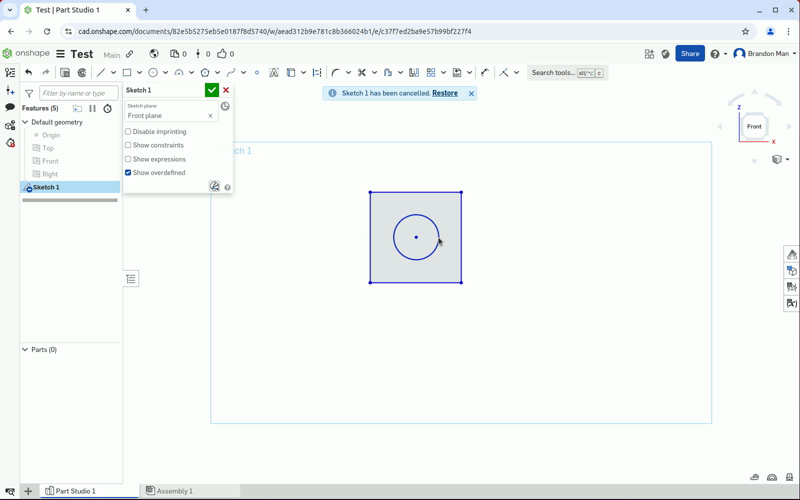
mouse_move(446, 245)
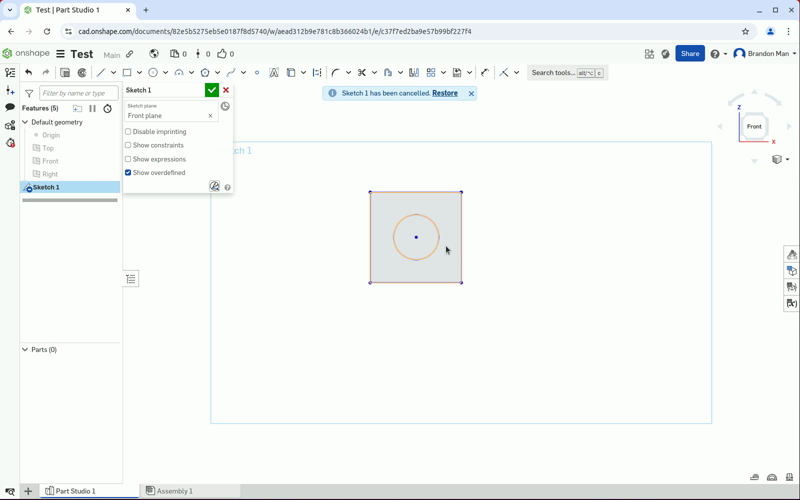
click(446, 245)
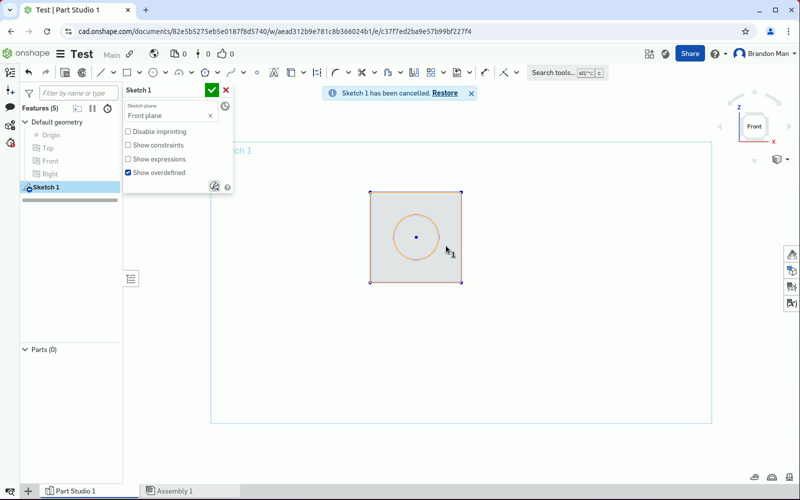
mouse_move(73, 352)
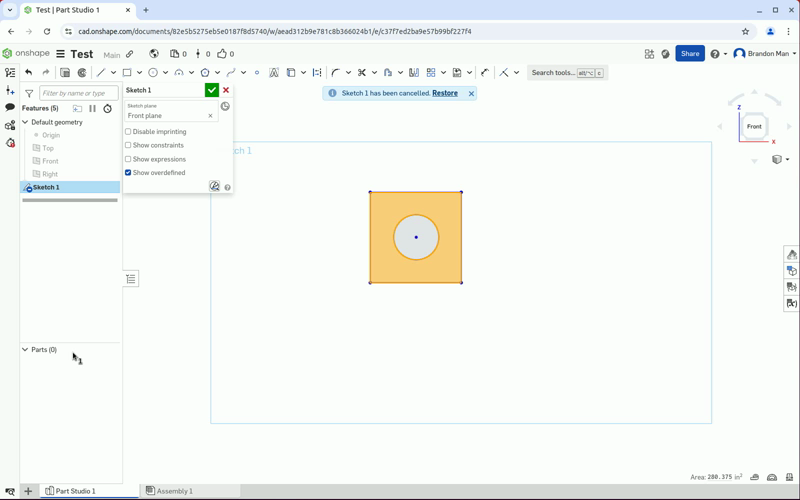
key(shift+y)
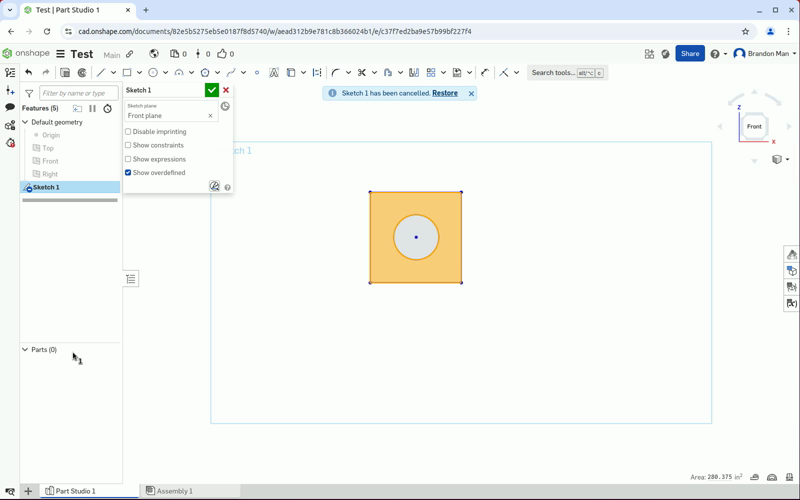
key(shift+e)
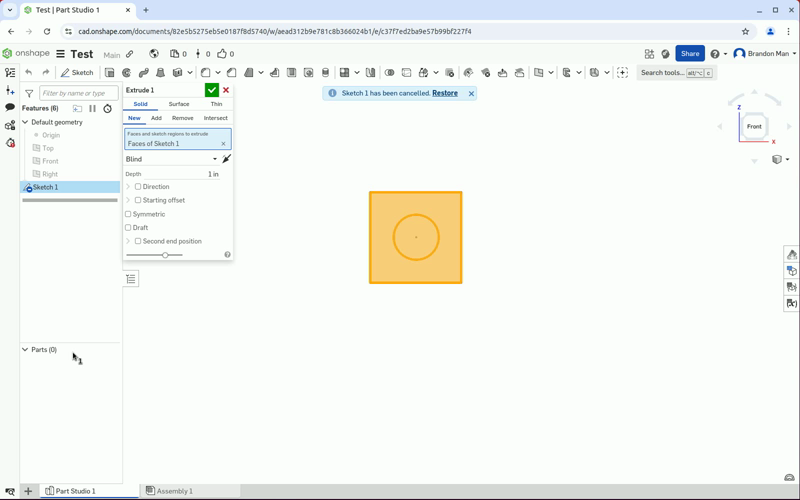
mouse_move(143, 106)
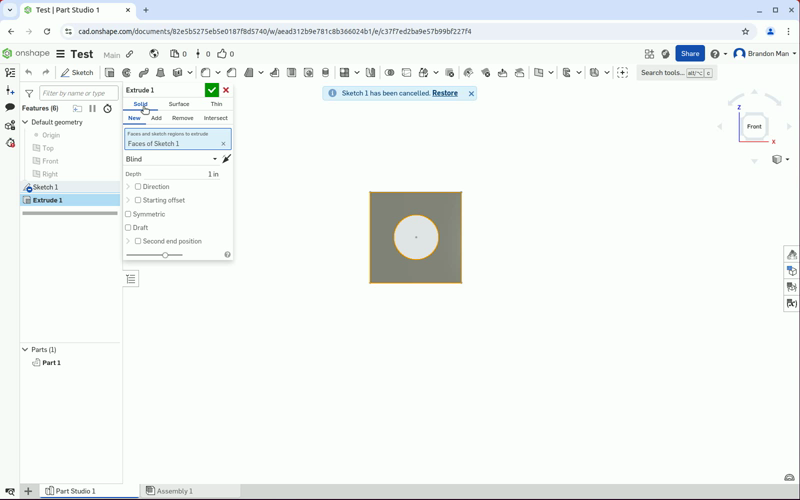
click(143, 106)
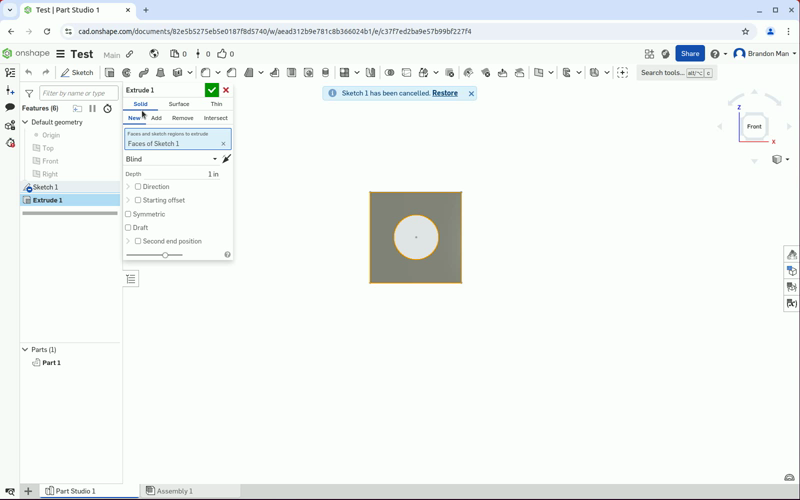
mouse_move(137, 120)
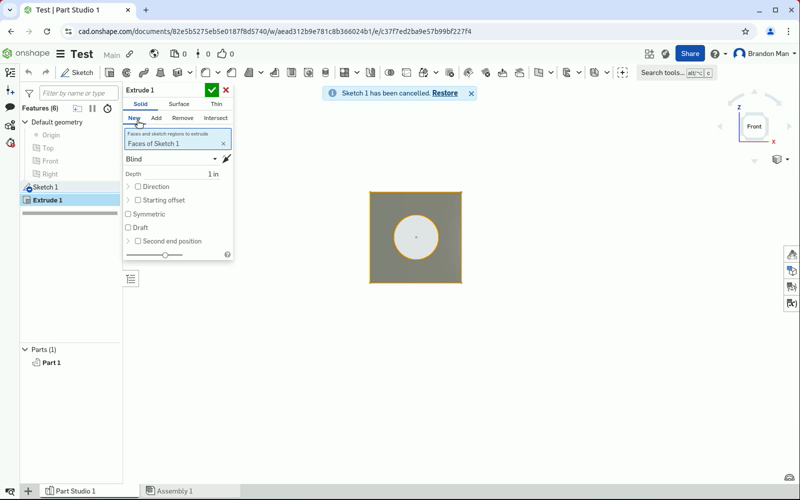
click(137, 120)
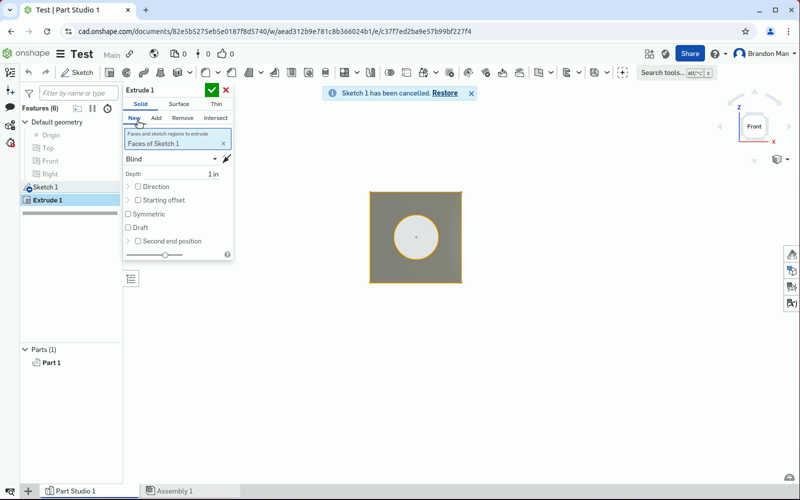
key(tab, 4)
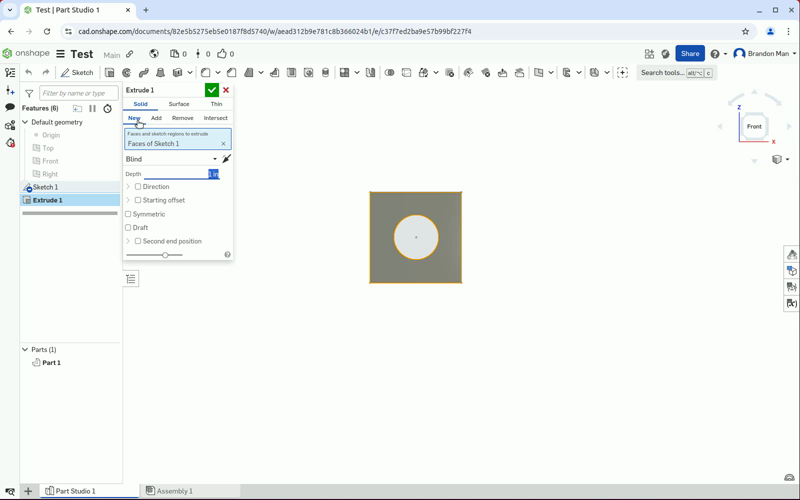
text(18.535)
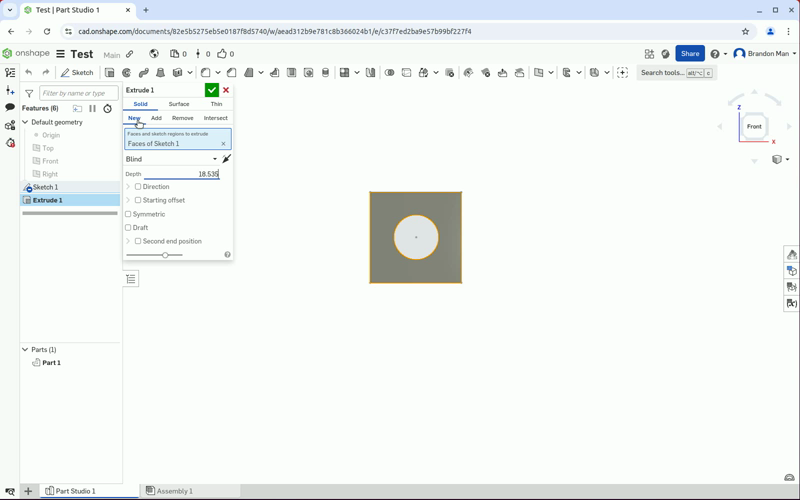
key(enter)
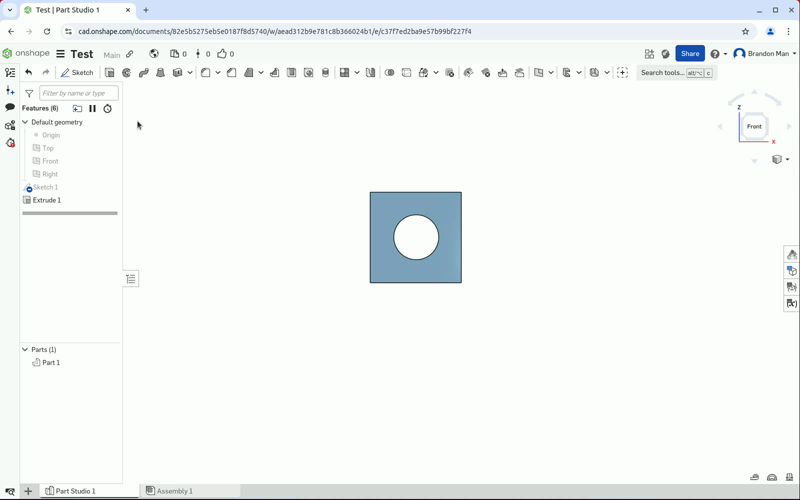
key(shift+h)
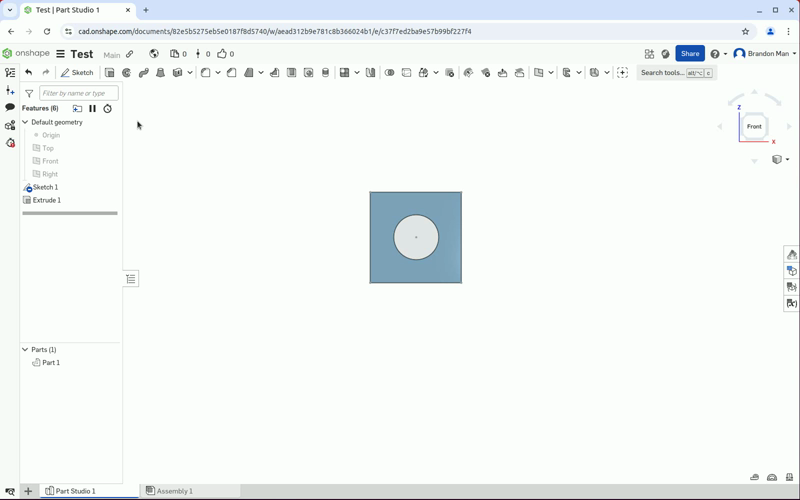
key(shift+h)
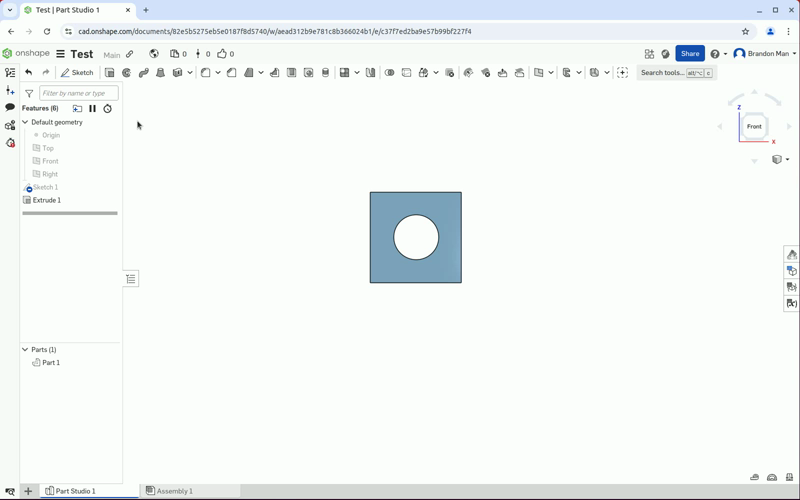
mouse_move(73, 189)
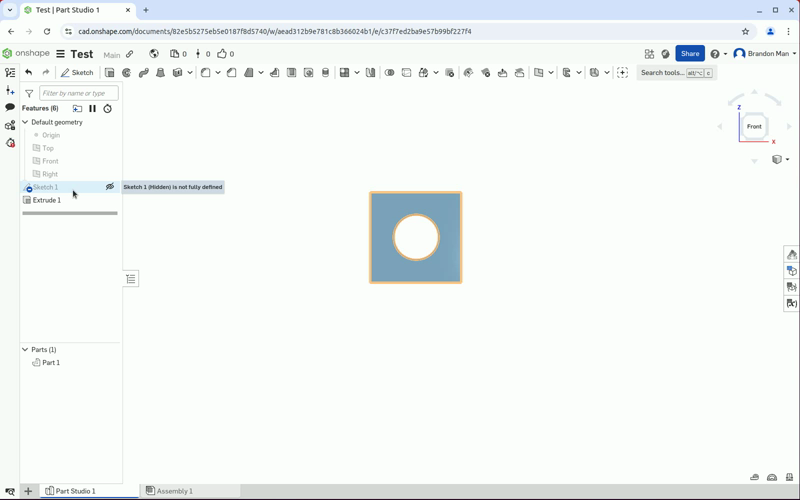
click(73, 189)
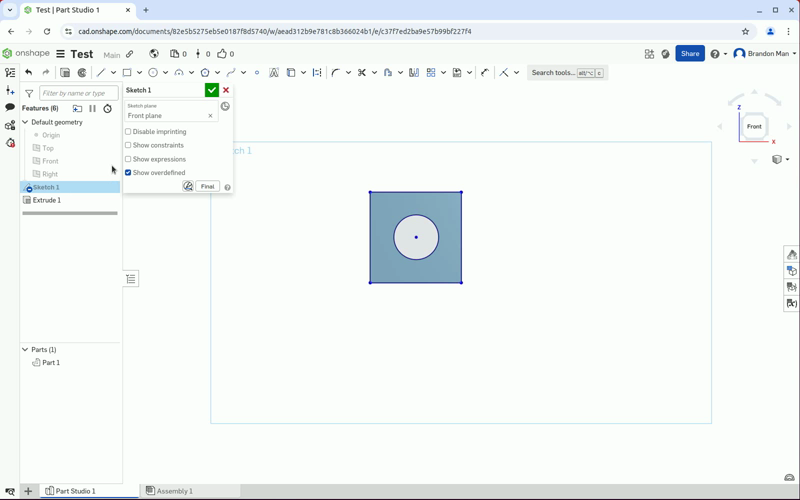
mouse_move(229, 92)
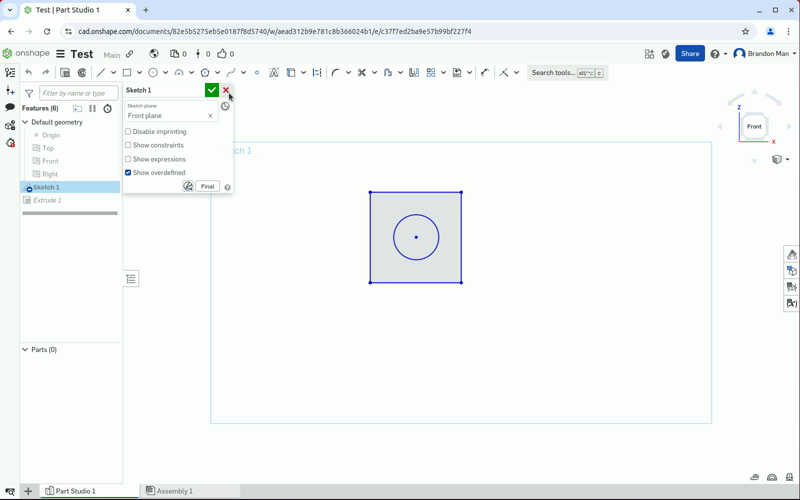
click(229, 92)
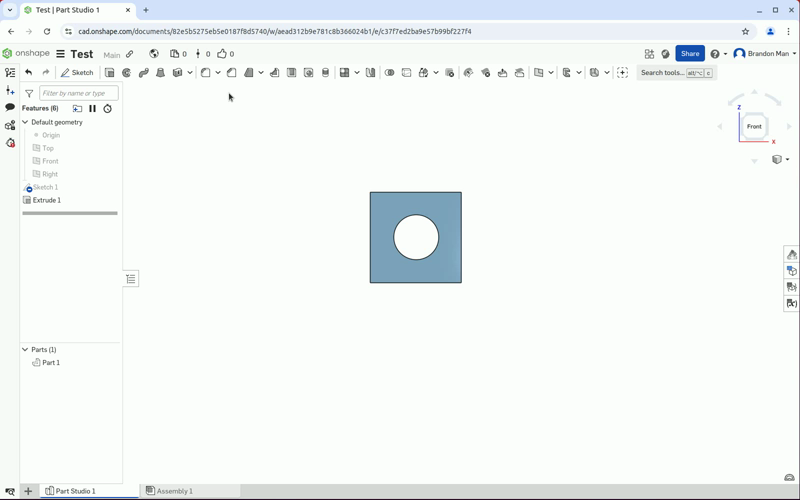
mouse_move(73, 352)
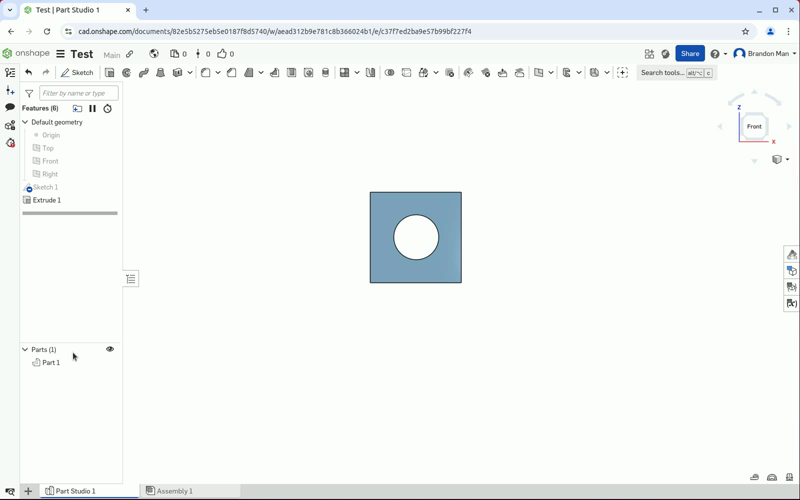
key(y)
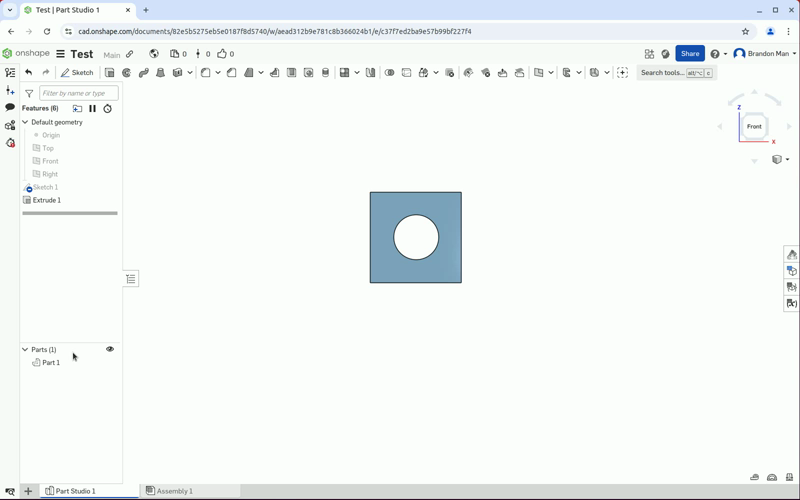
key(shift+p)
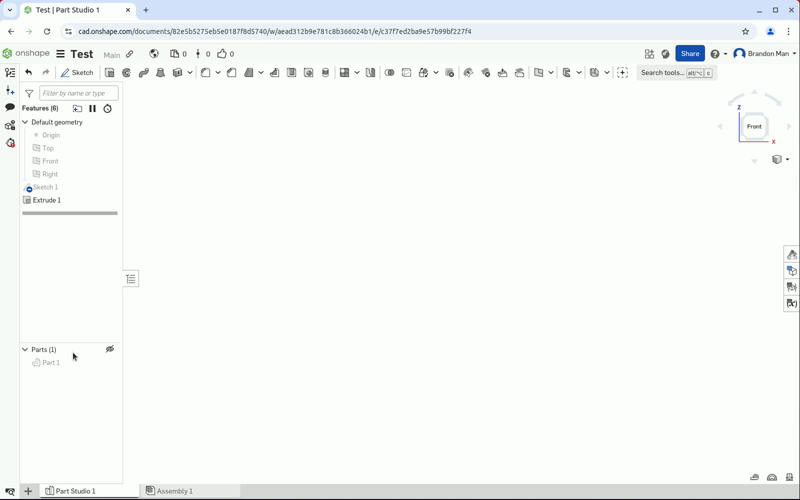
key(space)
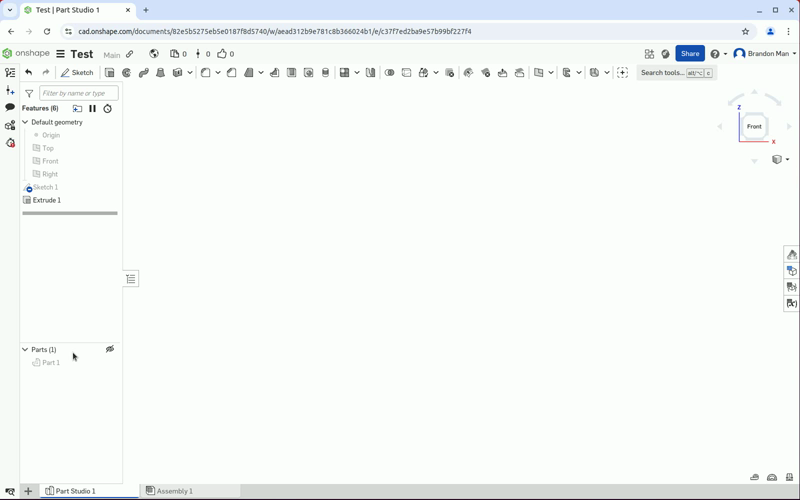
key_down(shift)
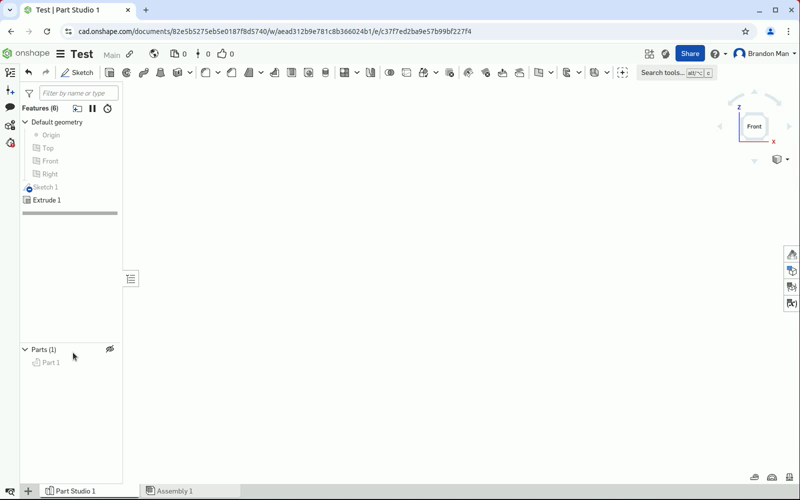
key(down)
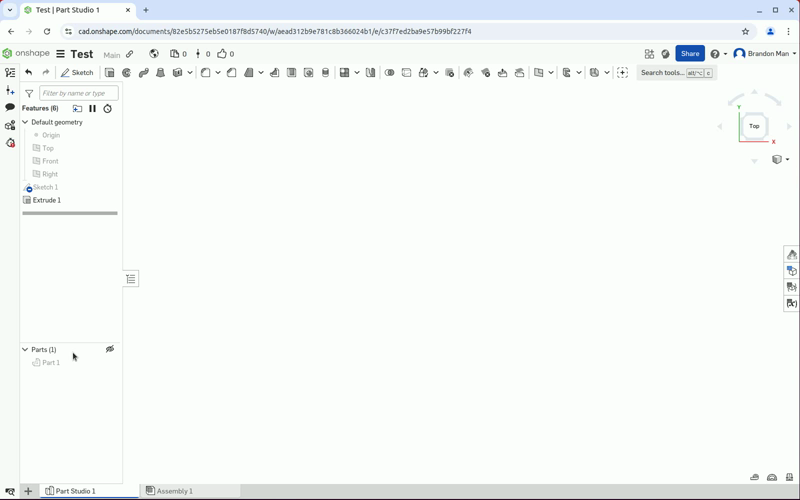
key_up(shift)
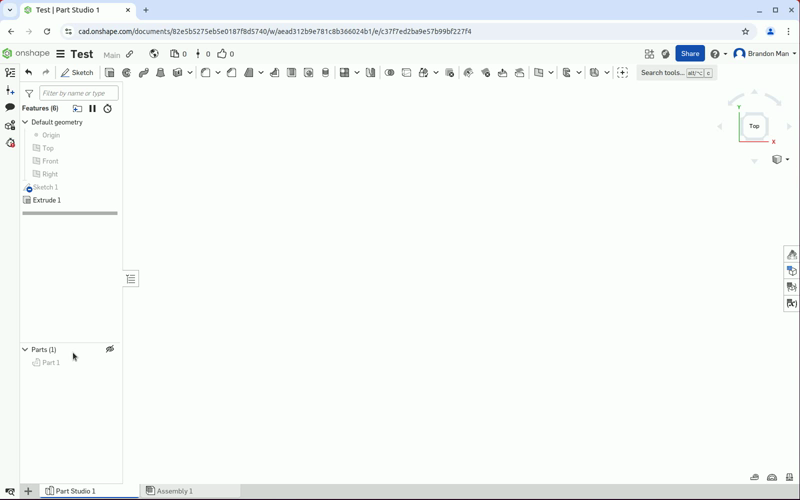
mouse_move(73, 352)
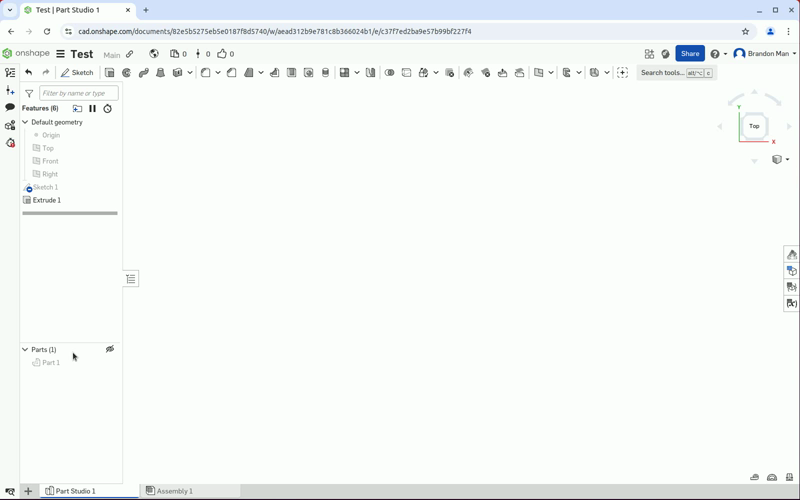
key(shift+y)
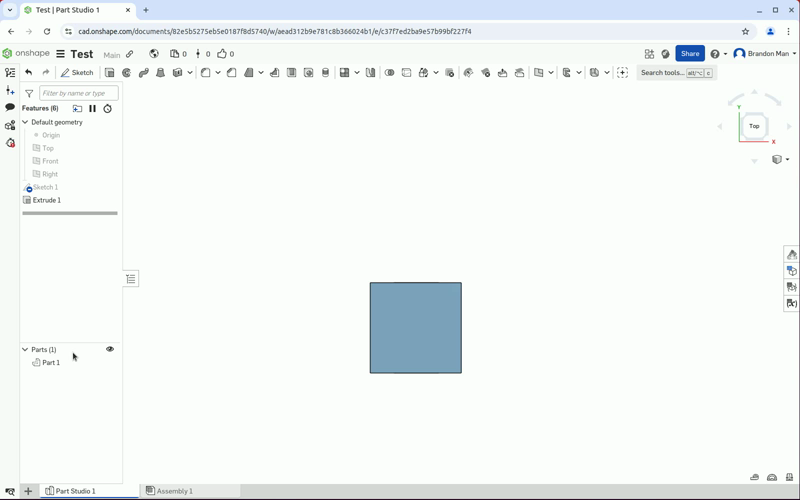
mouse_move(541, 75)
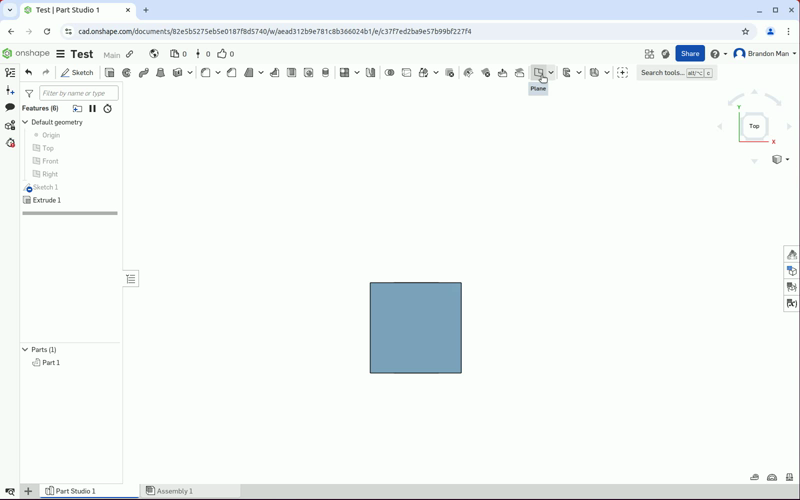
click(541, 75)
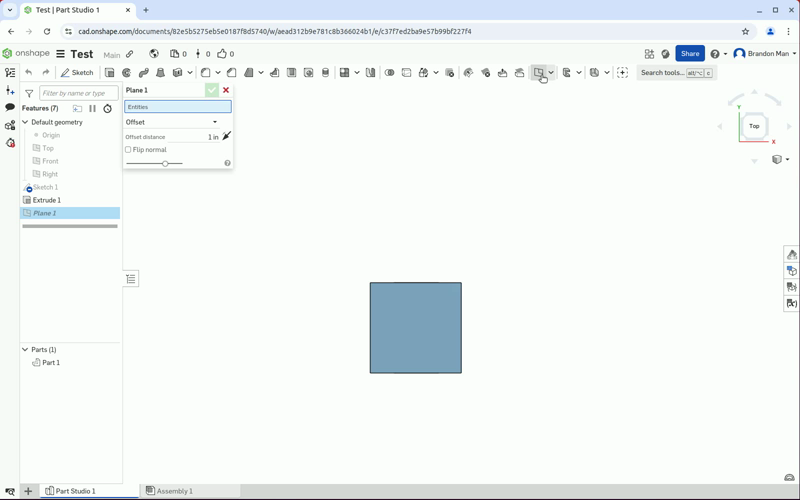
mouse_move(73, 150)
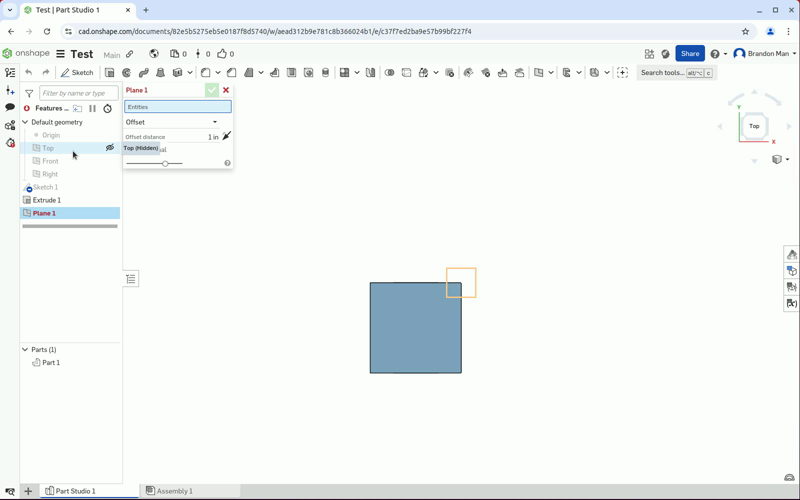
click(73, 150)
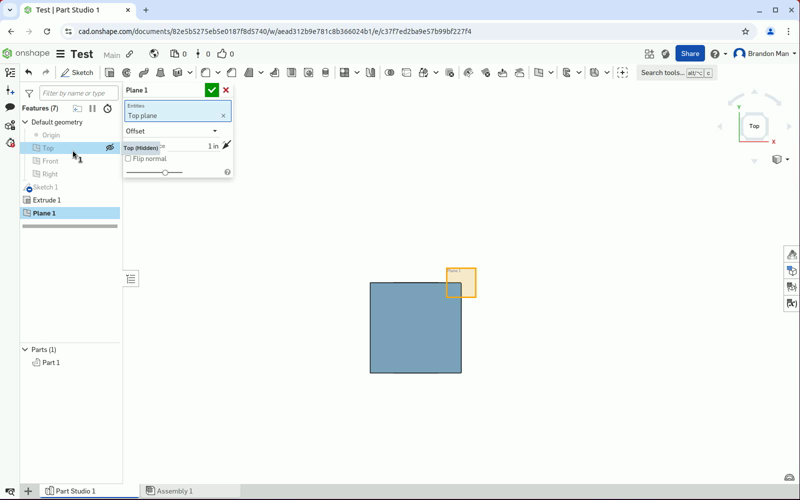
key(tab, 2)
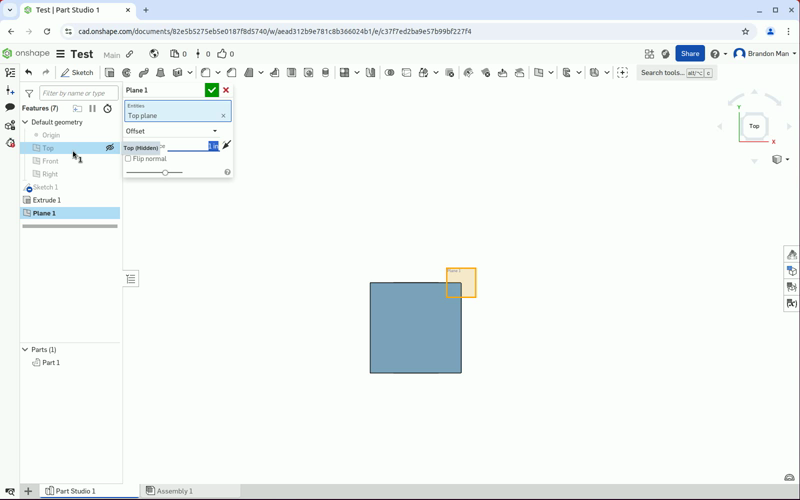
text(18.548)
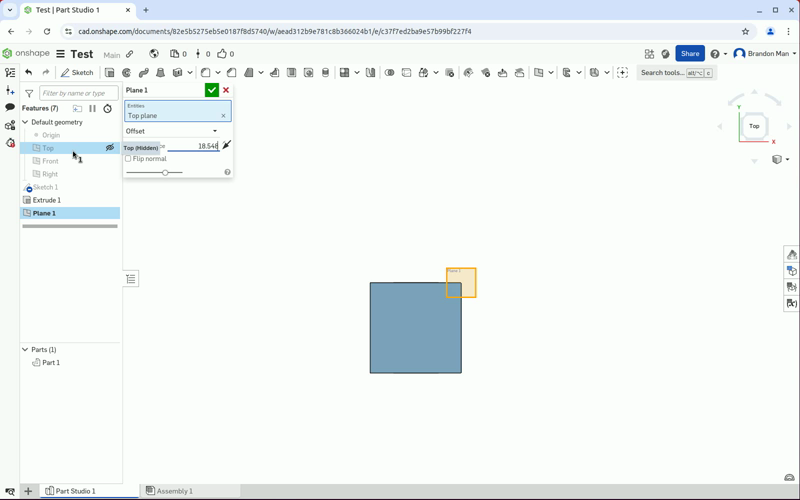
key(enter, 2)
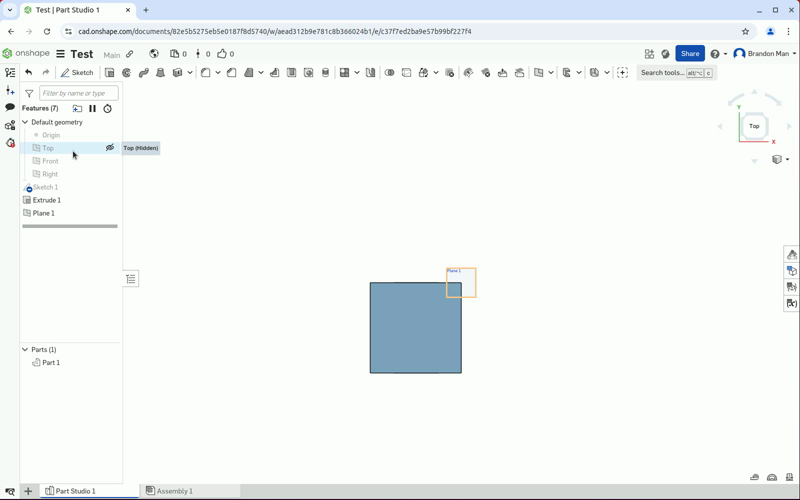
key(shift+s)
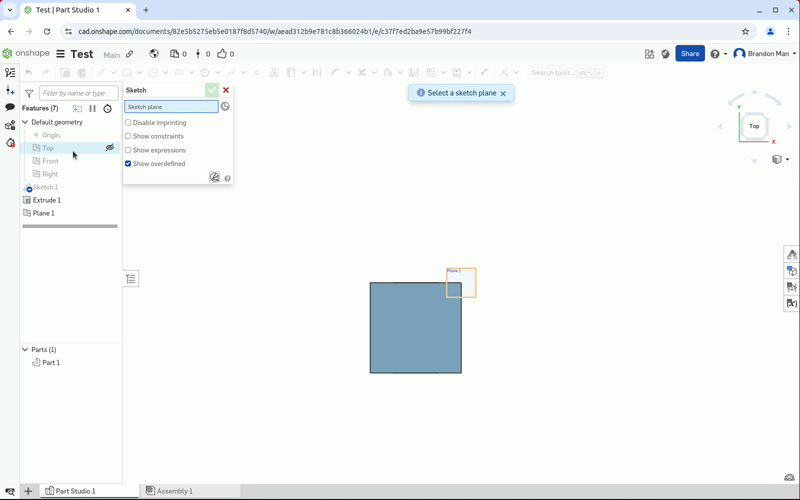
mouse_move(73, 215)
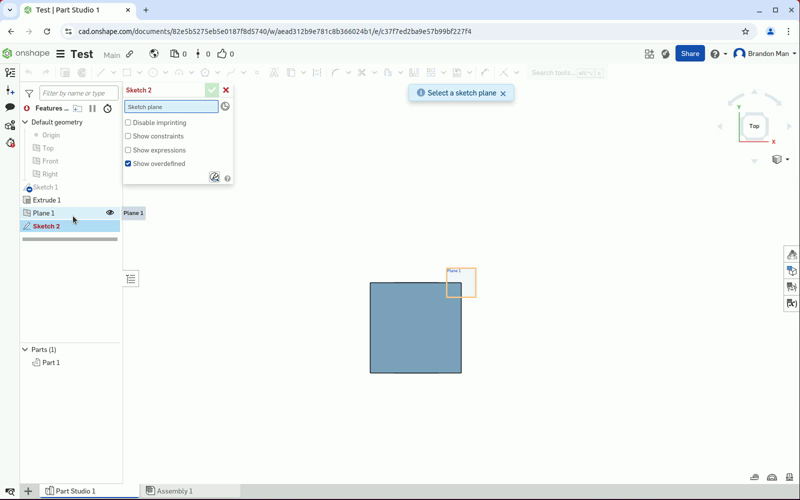
click(73, 215)
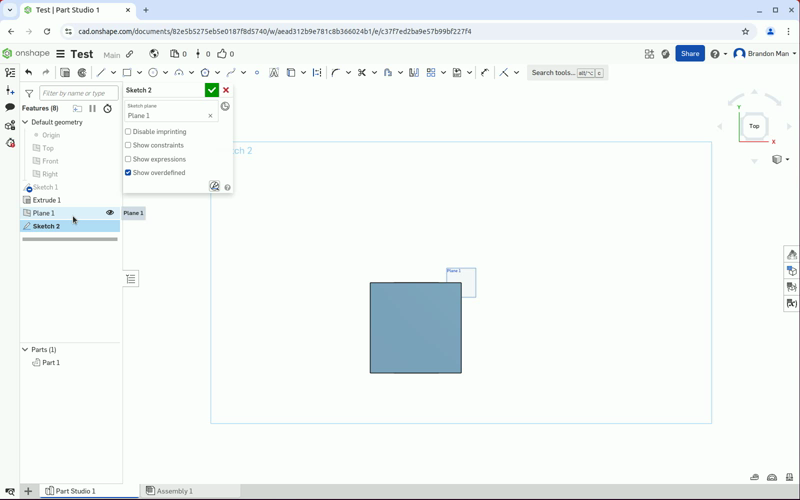
mouse_move(73, 352)
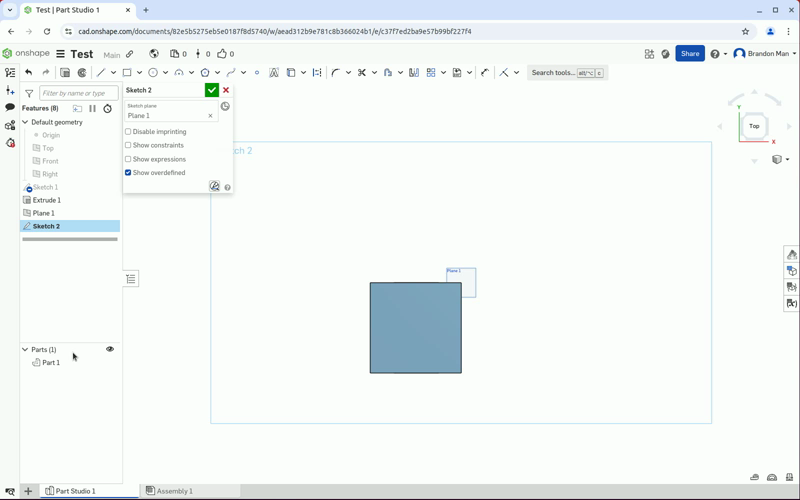
key(y)
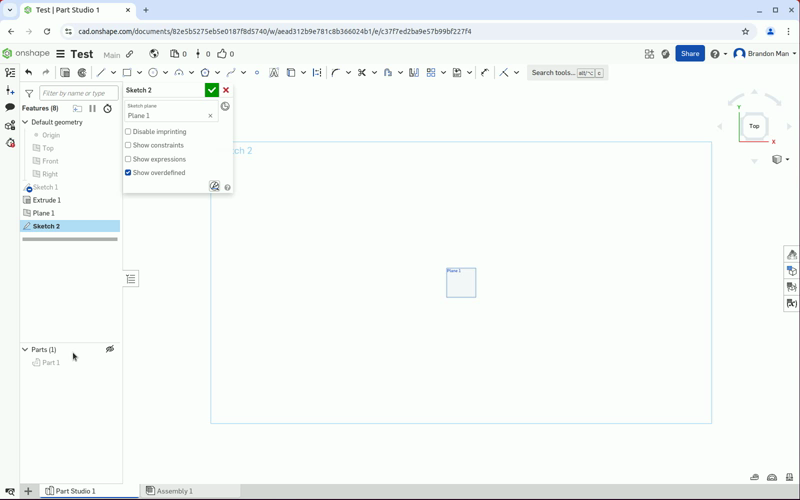
key(l)
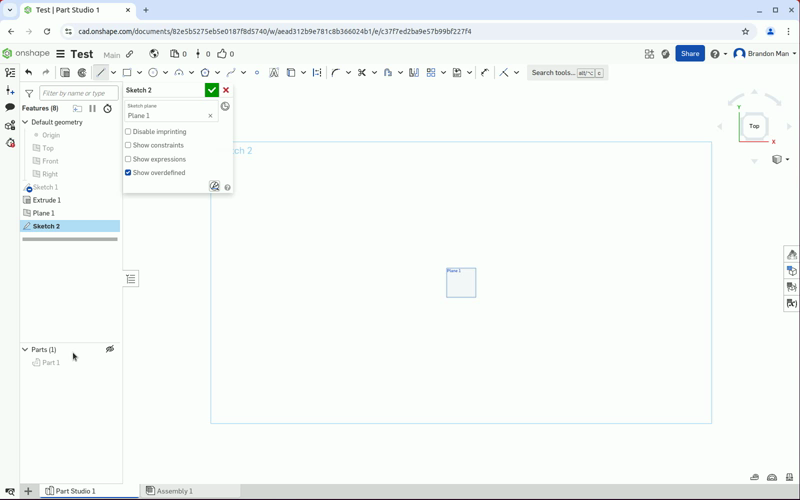
key_down(shift)
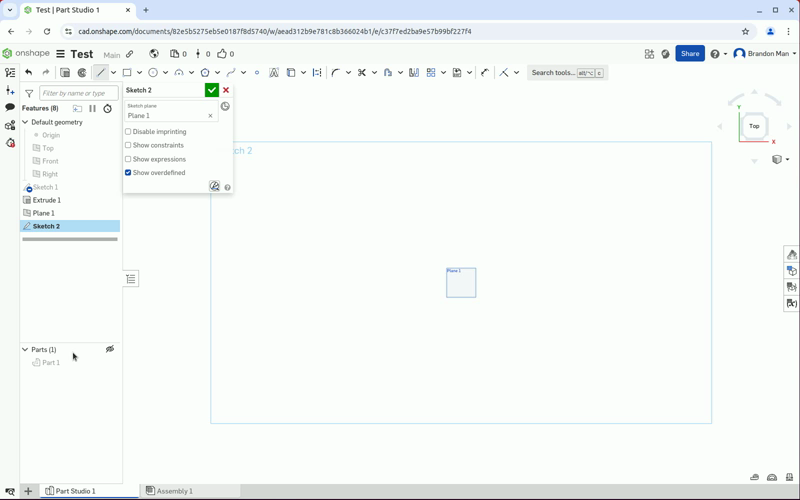
mouse_move(392, 351)
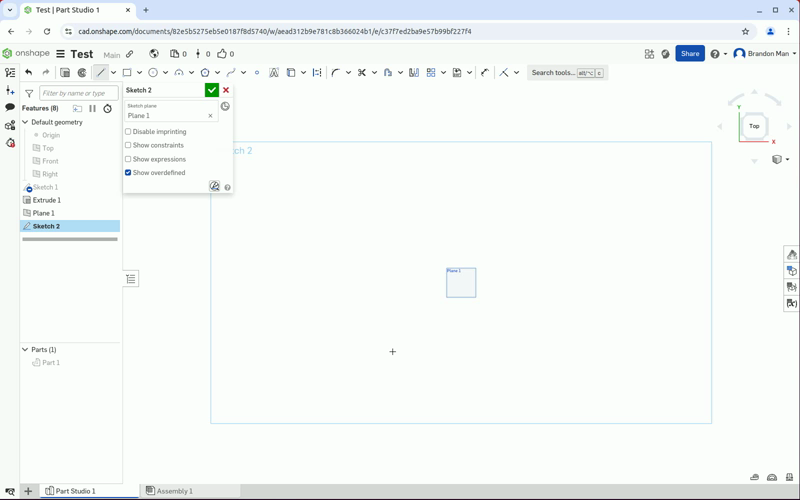
click(392, 351)
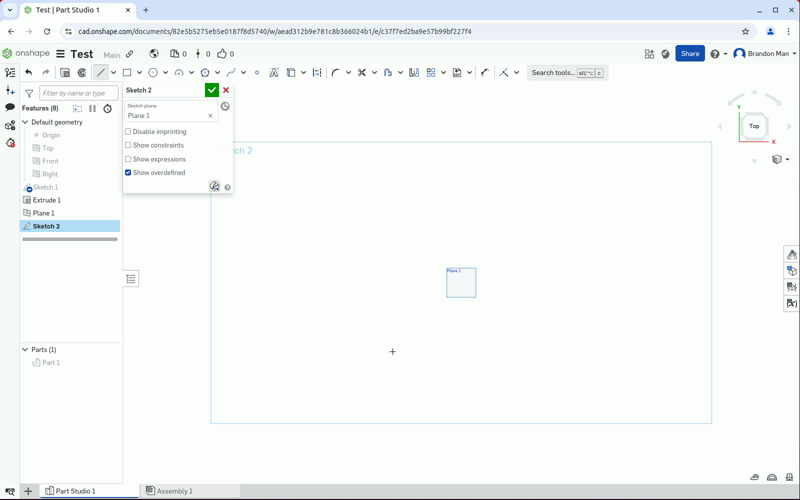
key_up(shift)
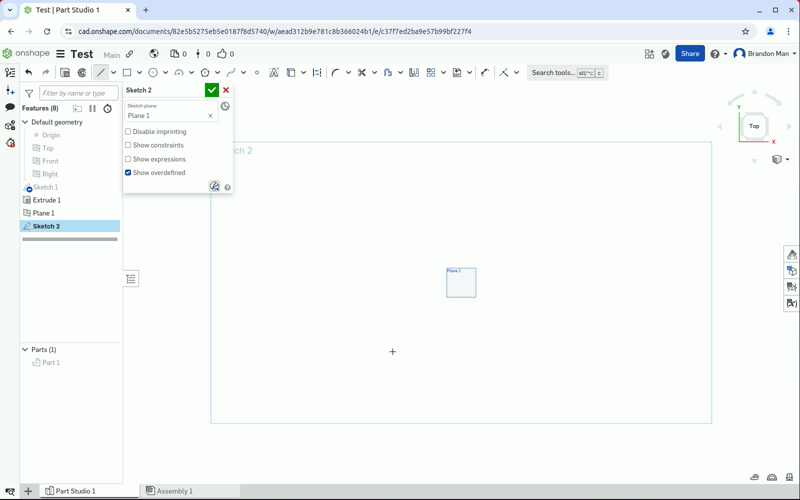
key_down(shift)
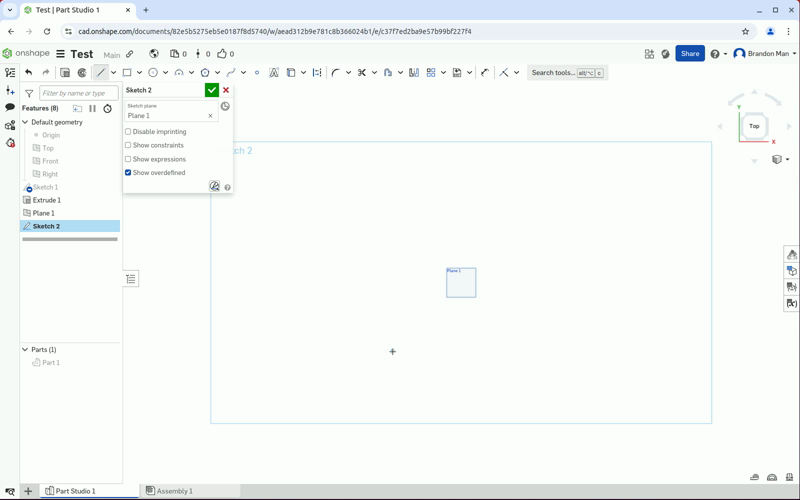
mouse_move(422, 351)
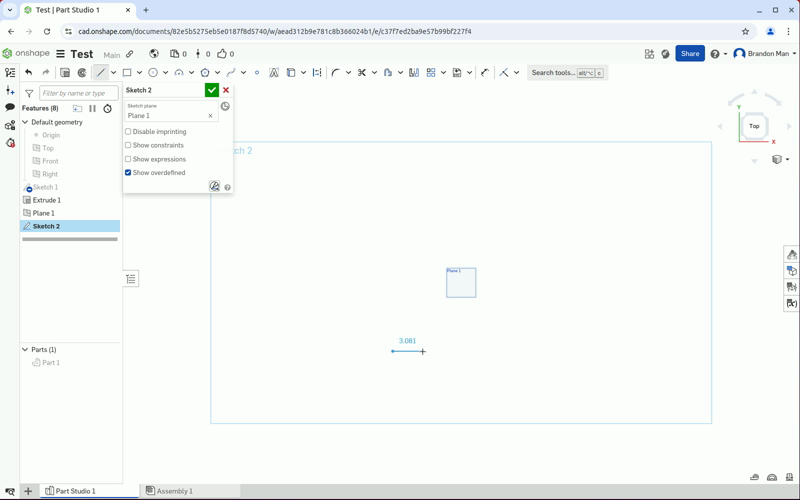
mouse_move(437, 351)
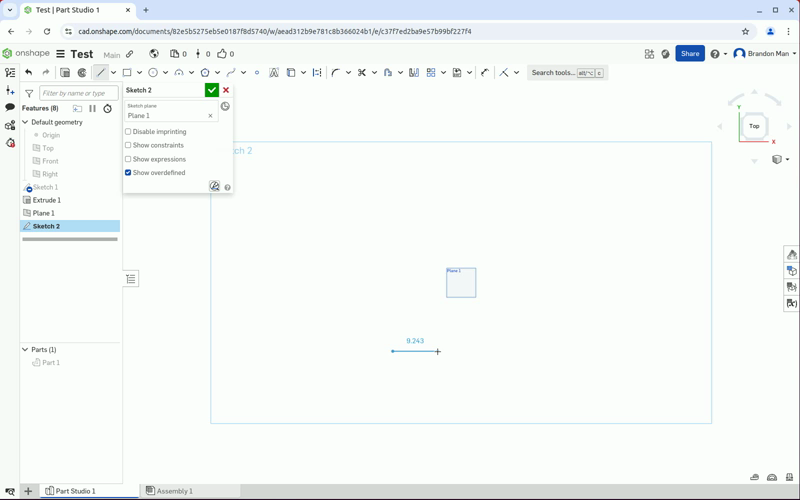
click(437, 351)
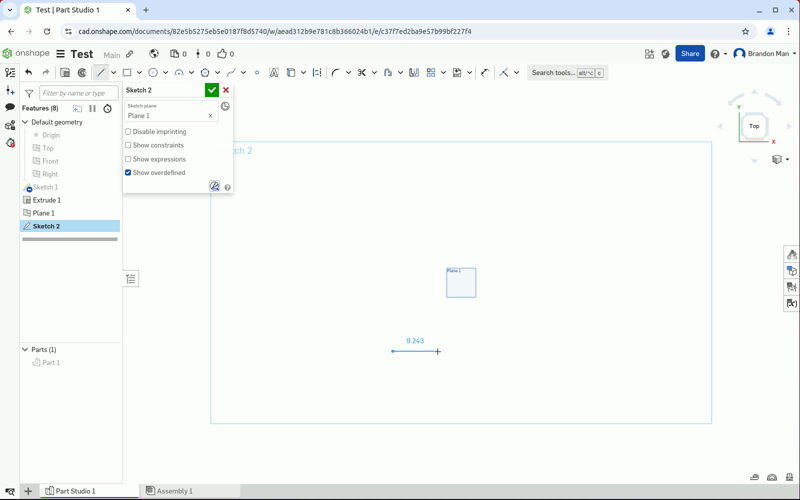
key_up(shift)
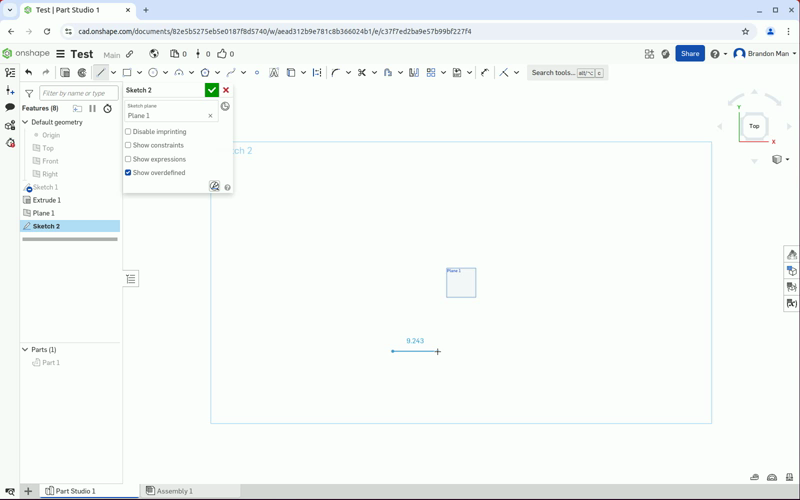
key_down(shift)
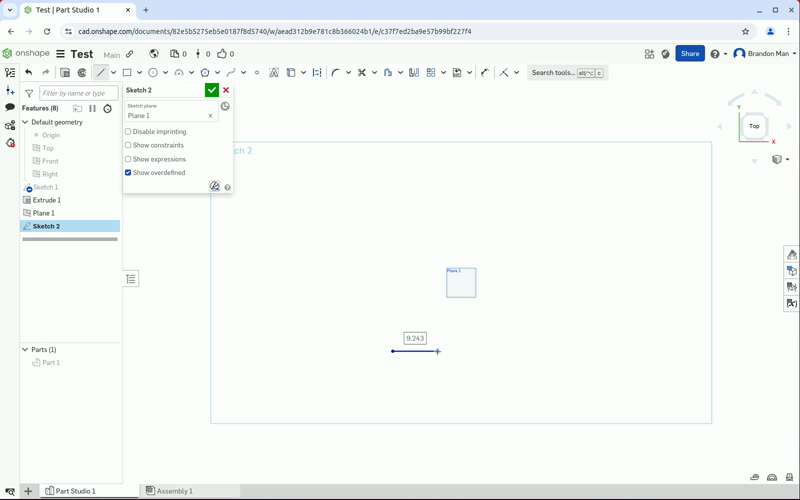
mouse_move(467, 351)
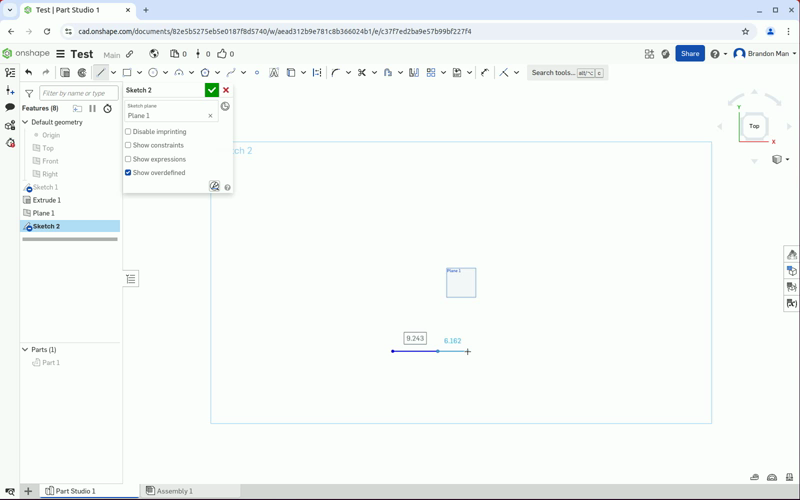
mouse_move(437, 305)
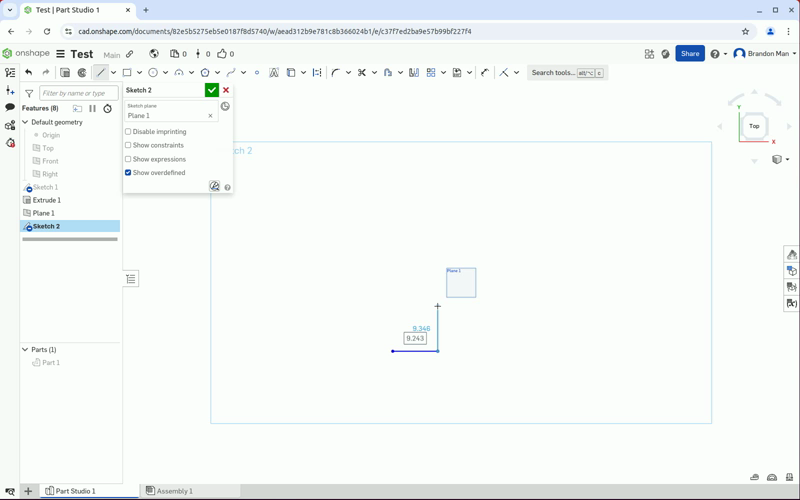
click(437, 305)
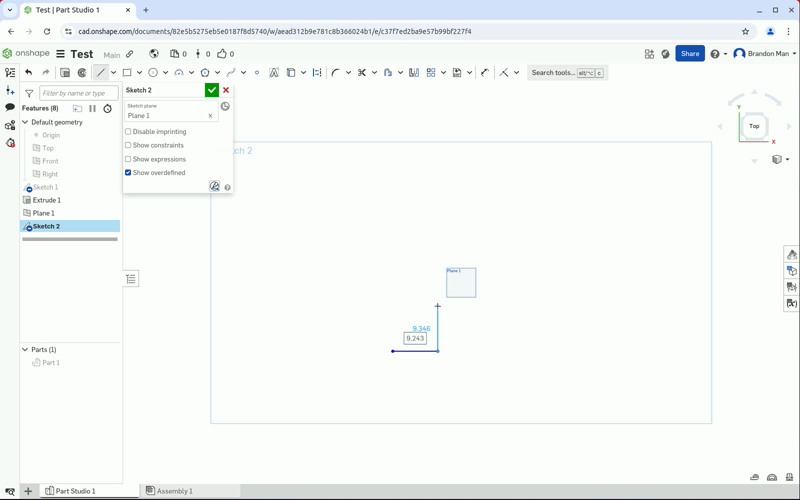
key_up(shift)
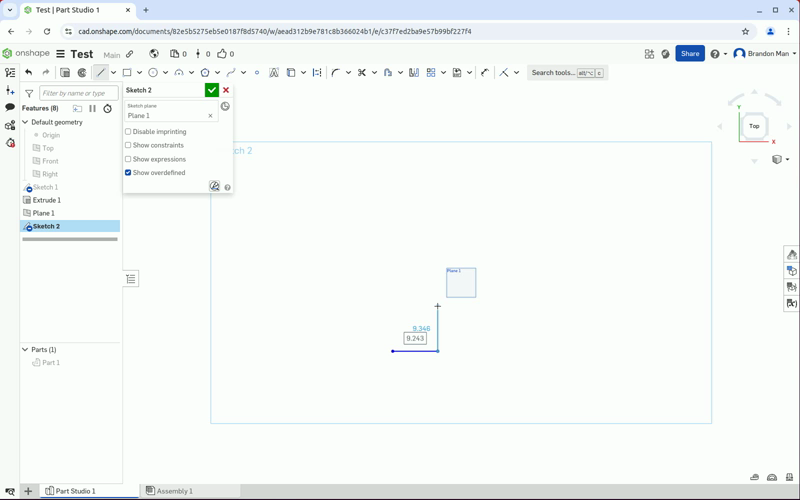
key_down(shift)
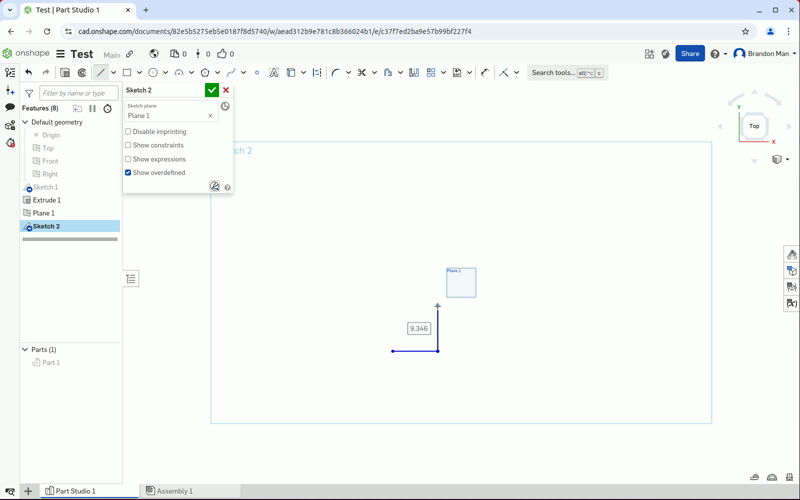
mouse_move(467, 305)
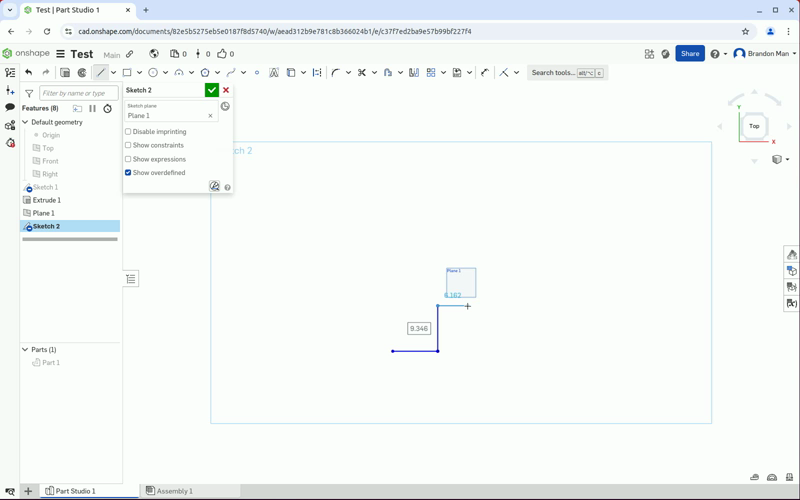
mouse_move(392, 305)
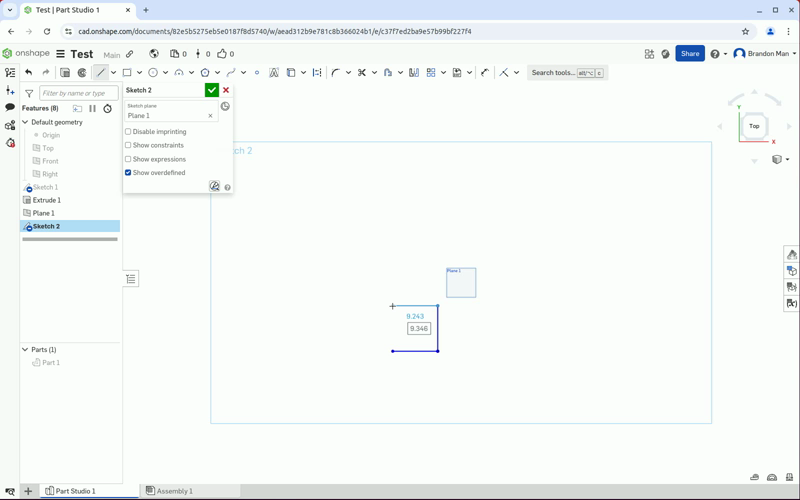
click(392, 305)
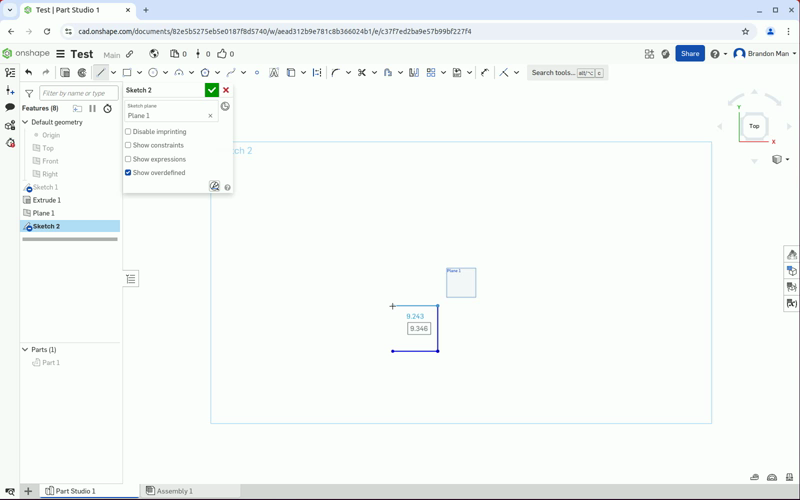
key_up(shift)
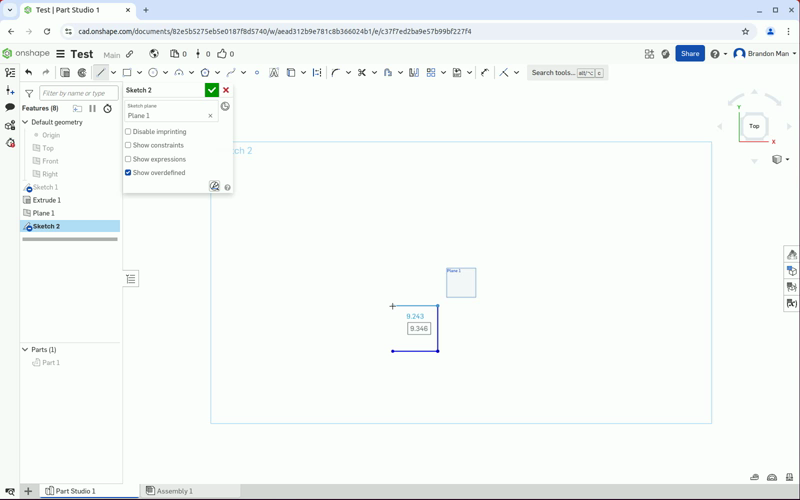
mouse_move(422, 305)
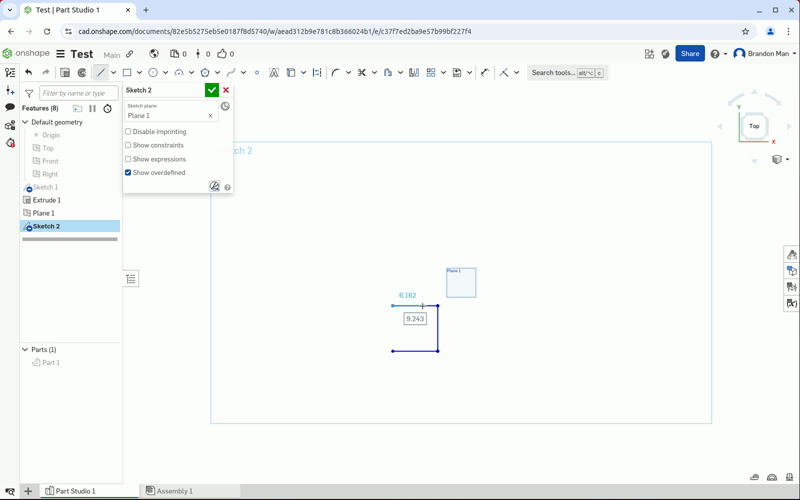
key_down(shift)
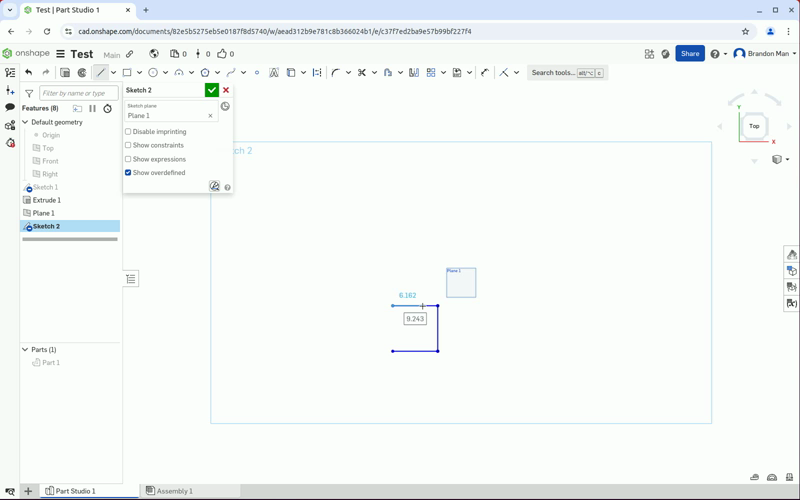
mouse_move(392, 351)
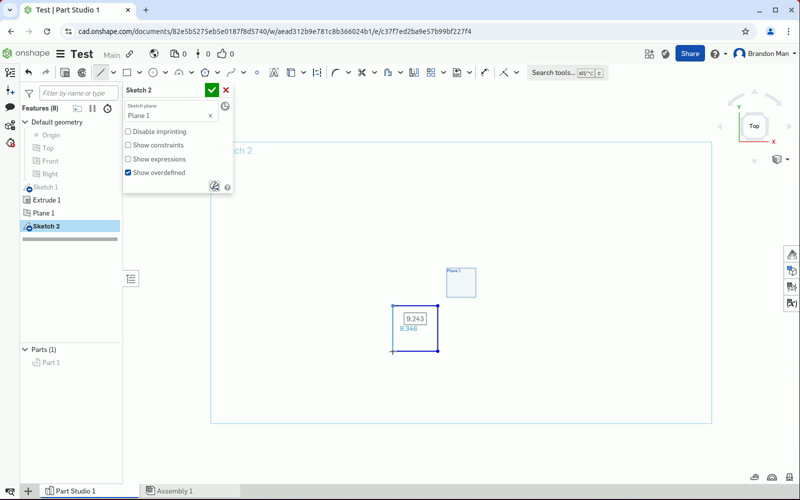
key_up(shift)
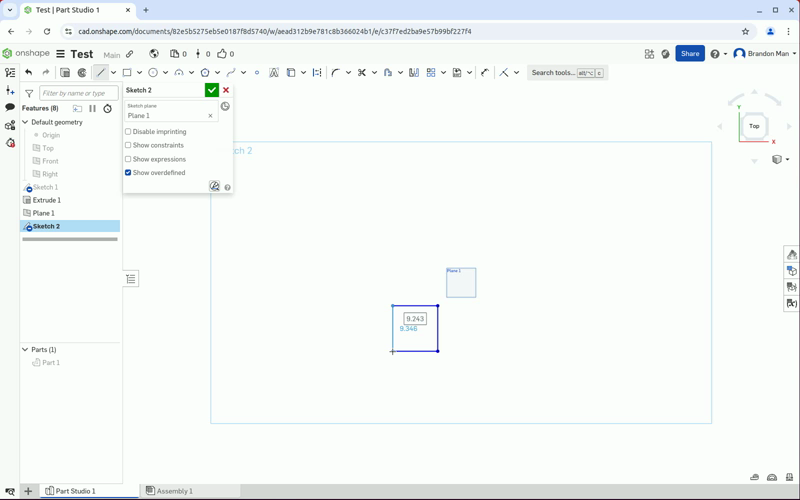
click(392, 351)
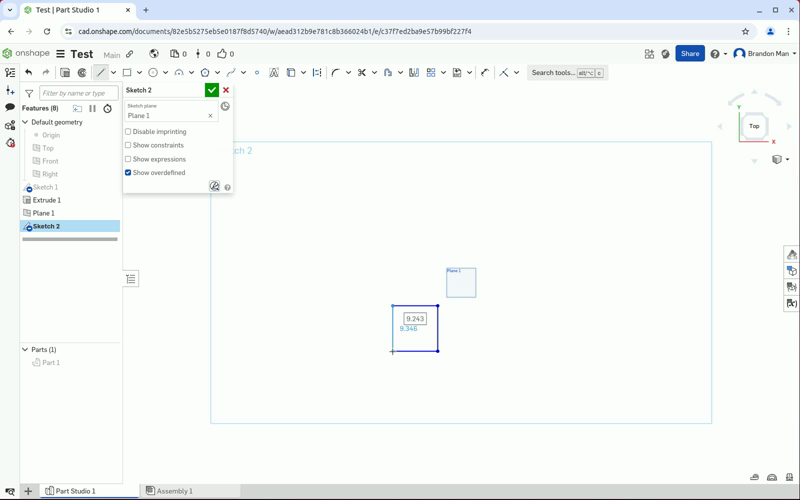
key(esc)
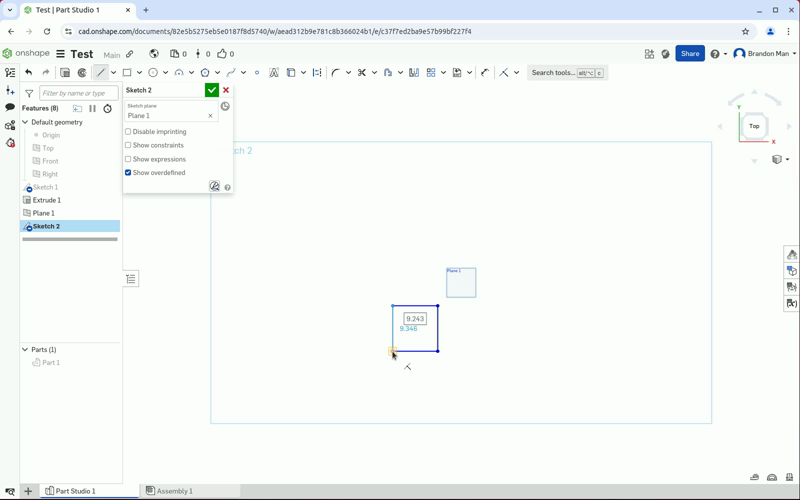
mouse_move(404, 333)
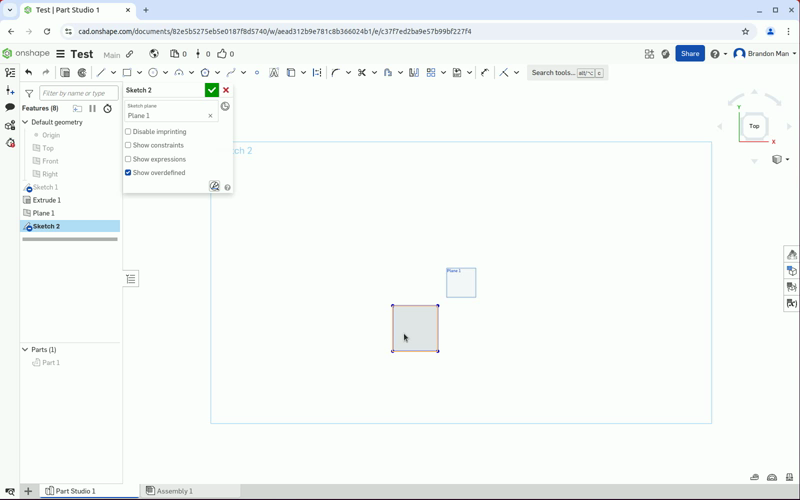
click(404, 333)
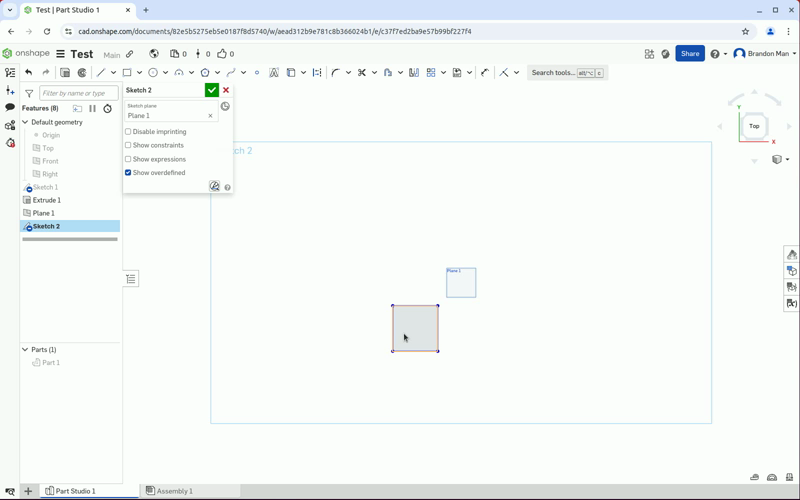
mouse_move(73, 352)
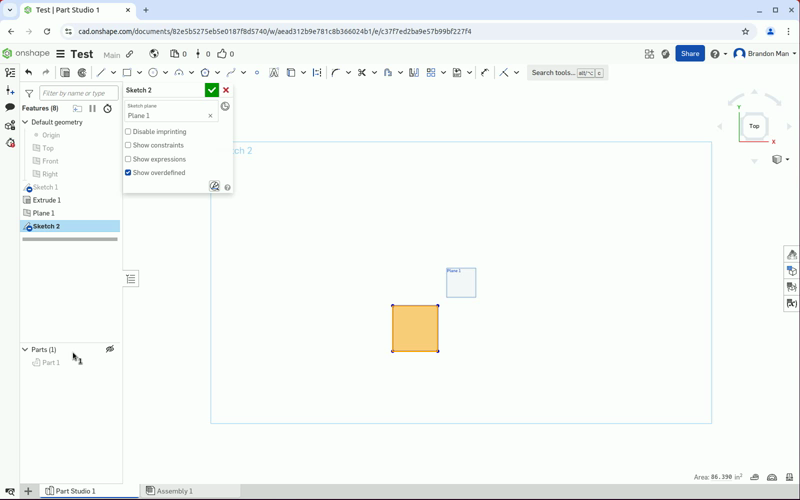
key(shift+y)
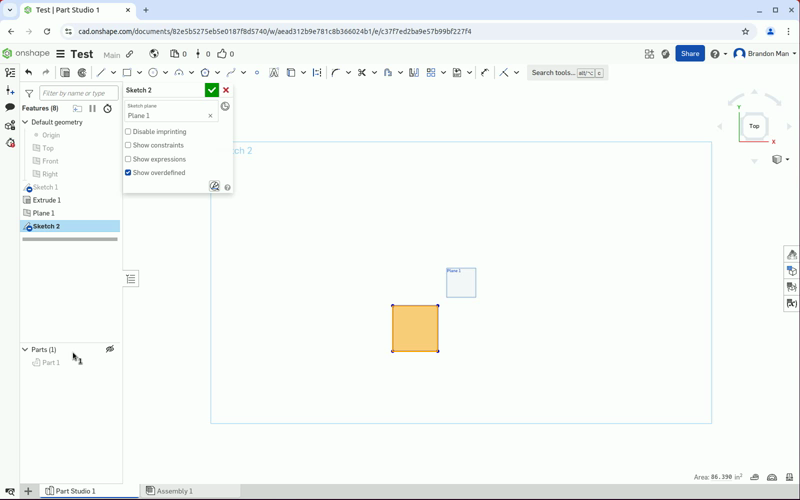
key(shift+e)
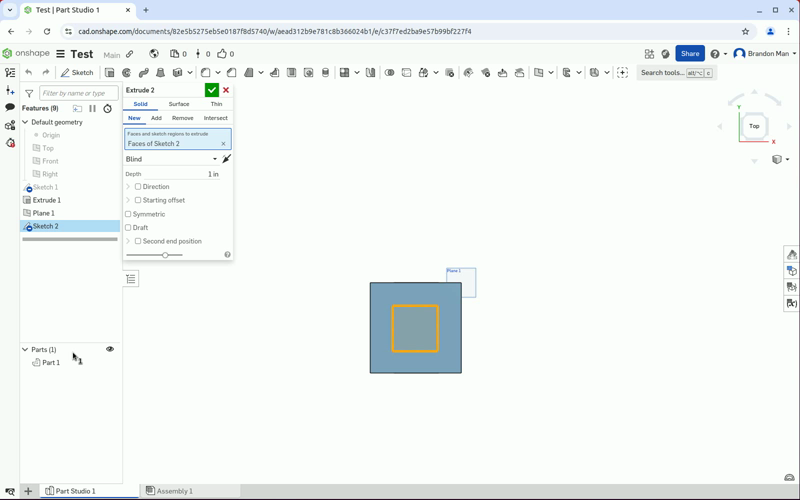
mouse_move(143, 106)
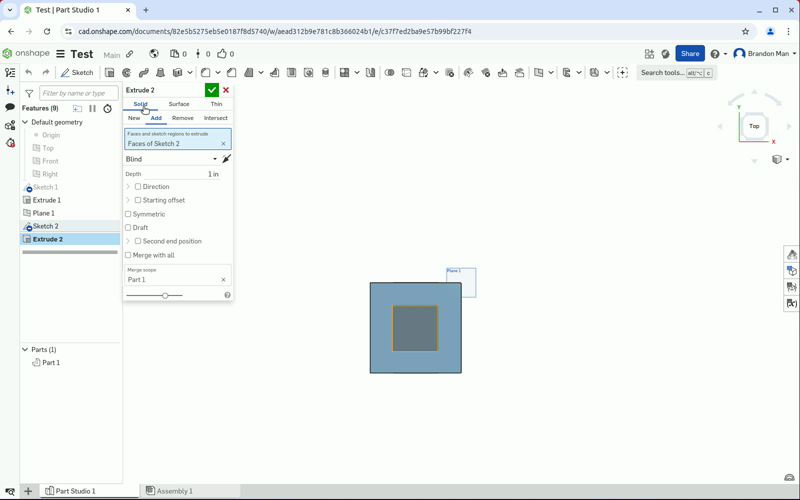
click(143, 106)
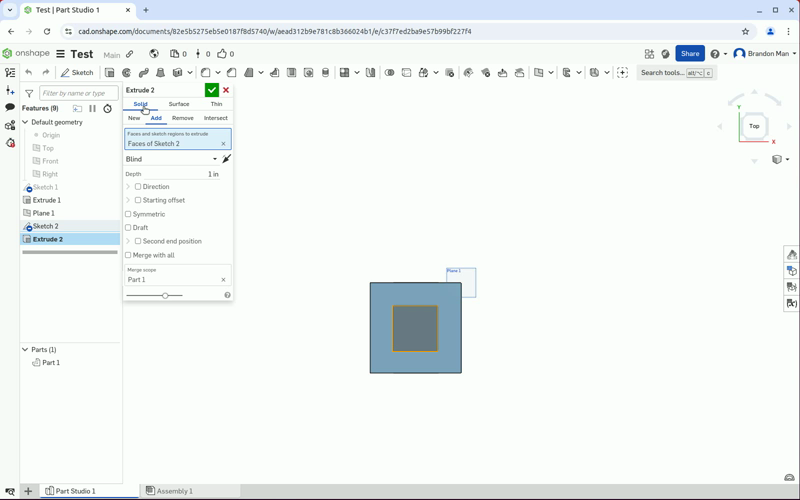
mouse_move(137, 120)
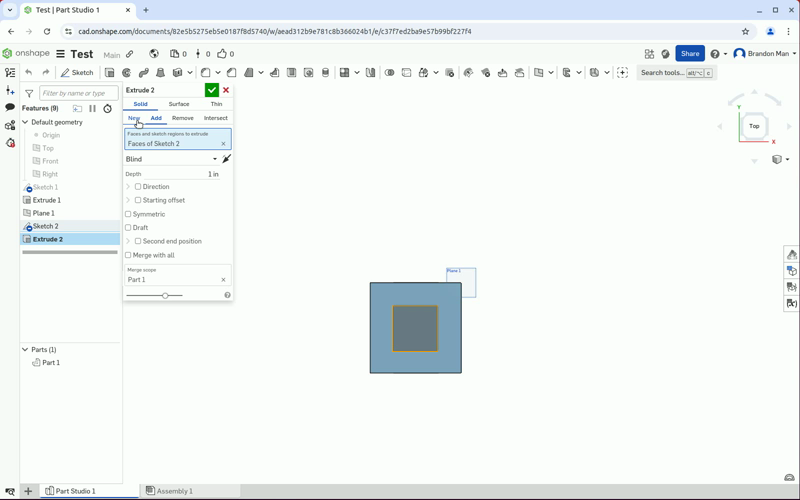
click(137, 120)
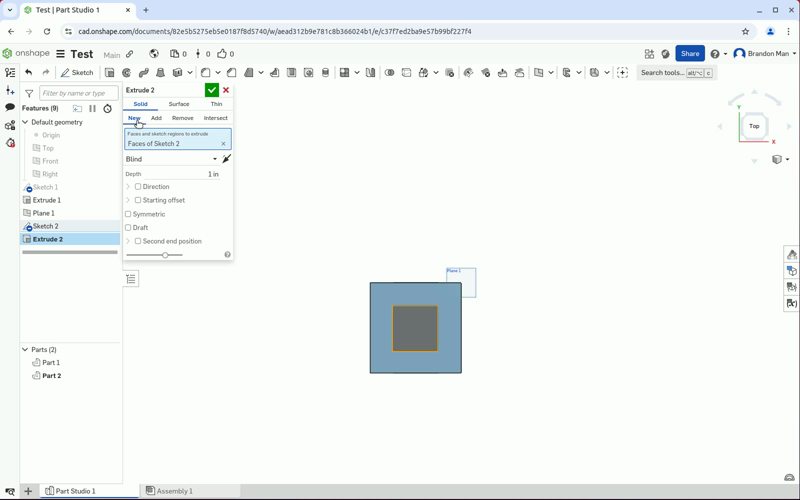
key(tab, 4)
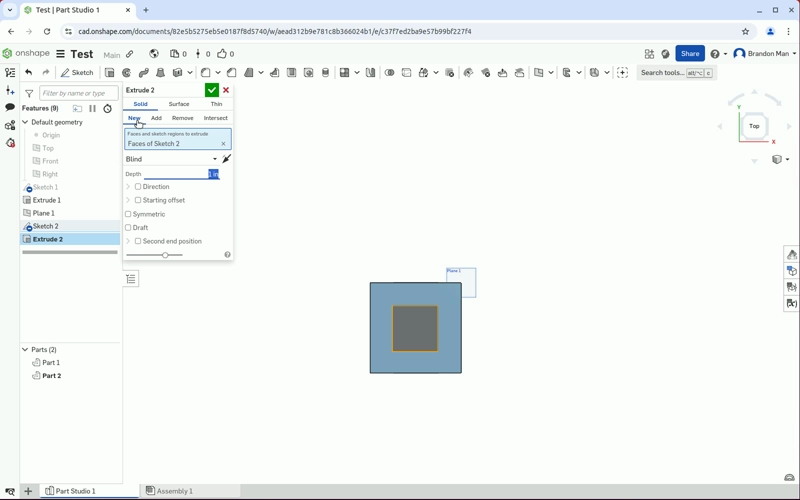
text(4.574)
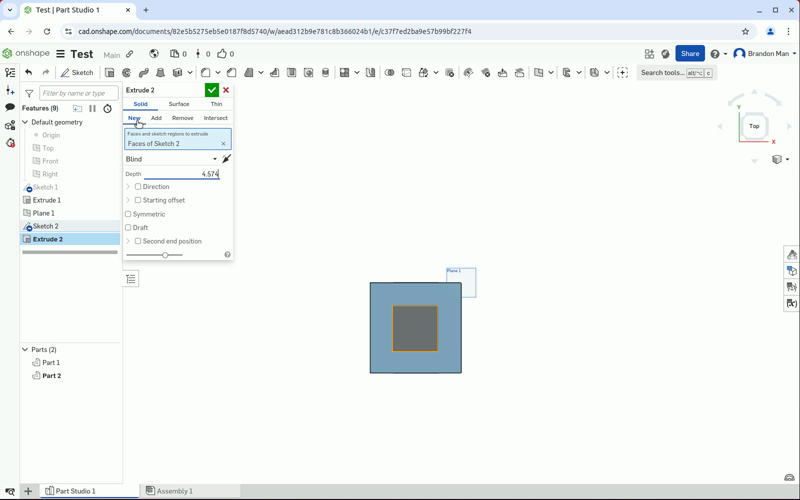
key(enter)
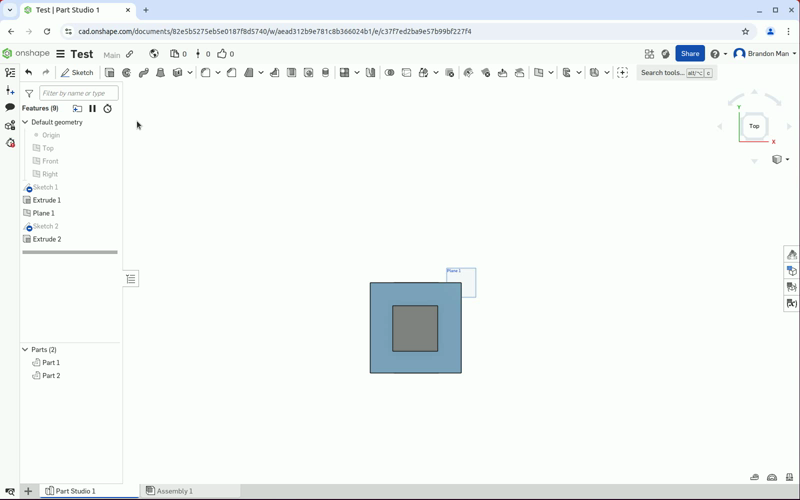
key(shift+h)
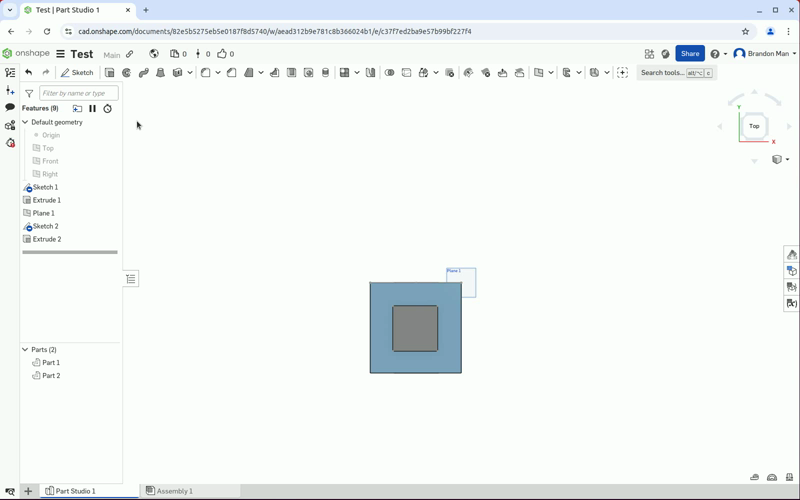
key(shift+h)
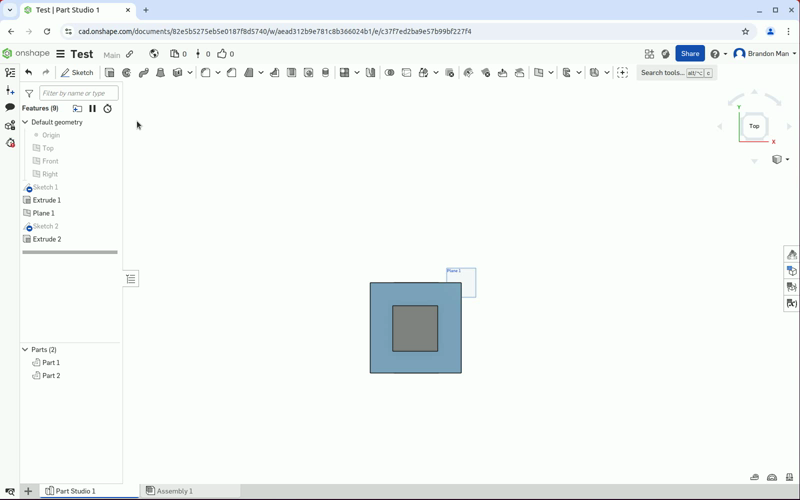
mouse_move(73, 189)
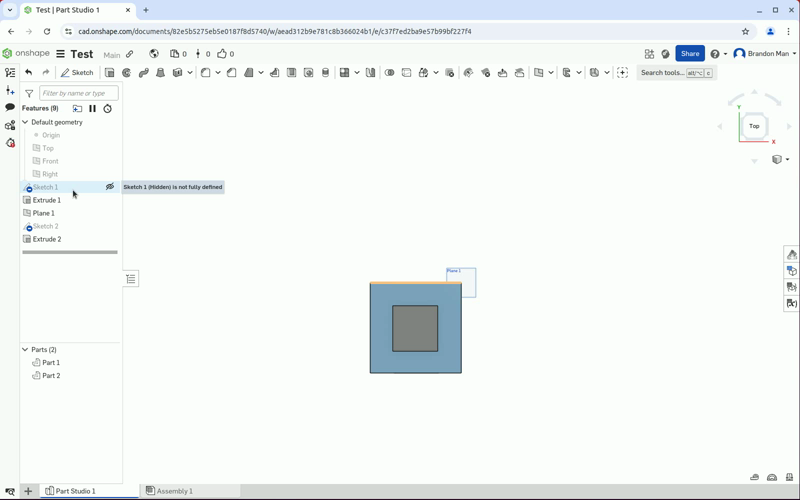
click(73, 189)
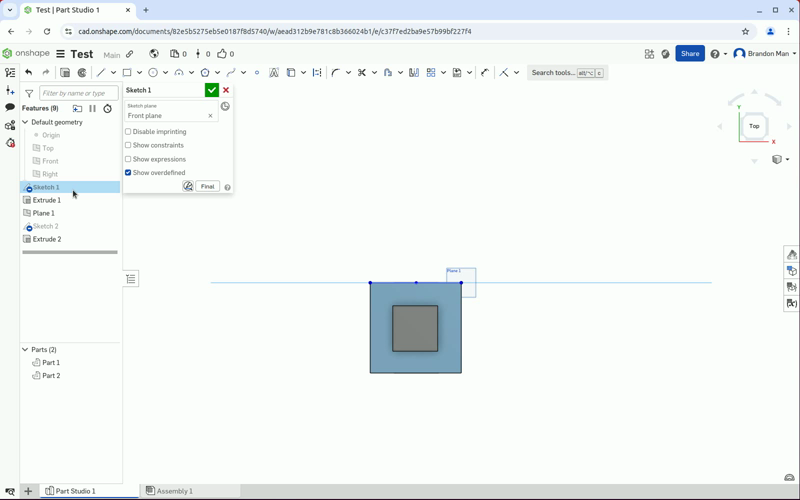
mouse_move(229, 92)
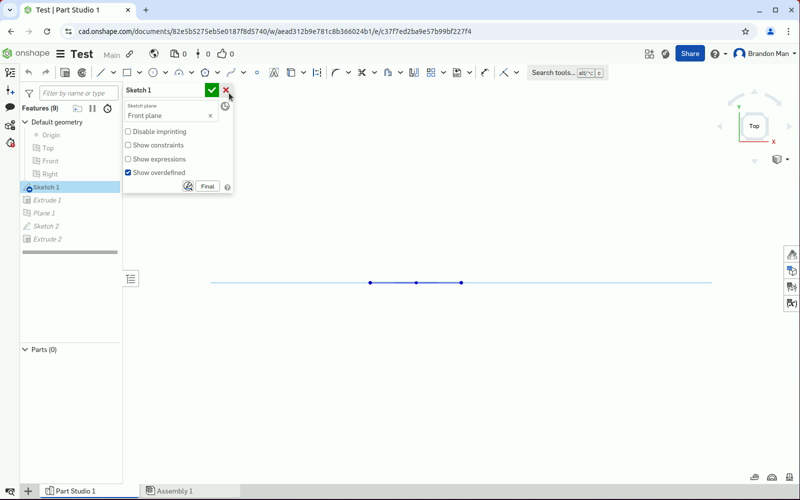
click(229, 92)
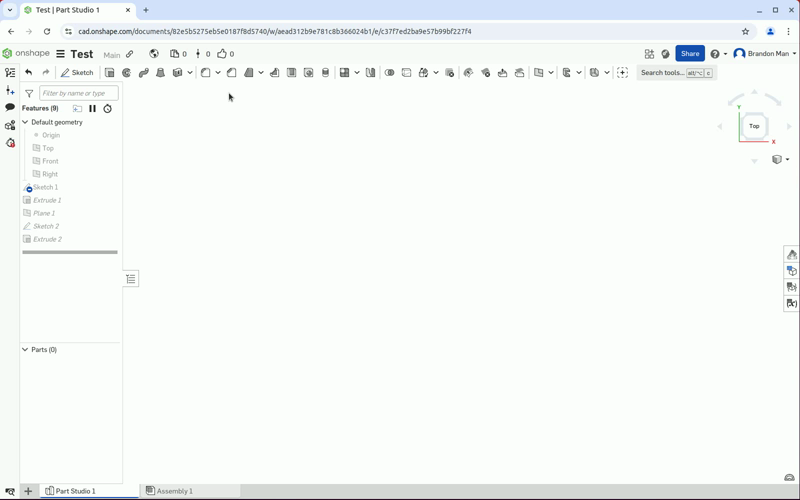
mouse_move(73, 352)
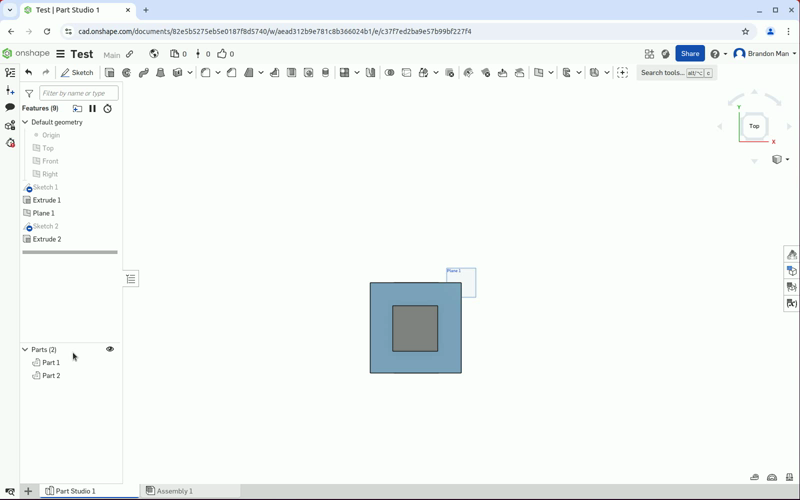
key(y)
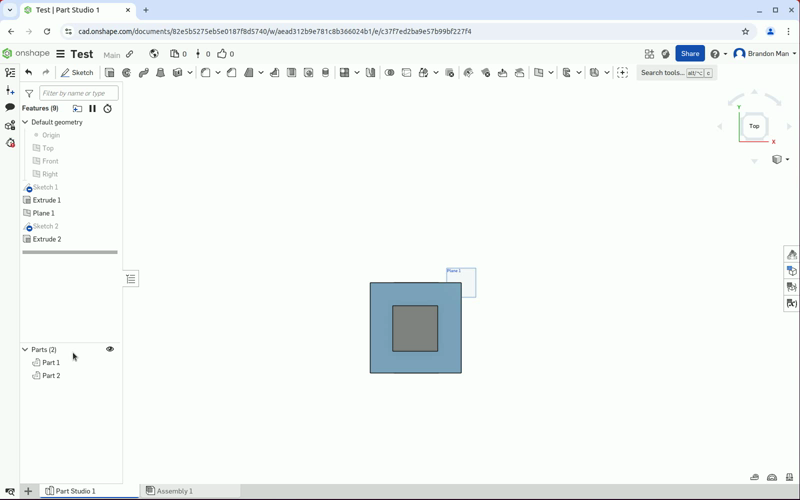
key(shift+p)
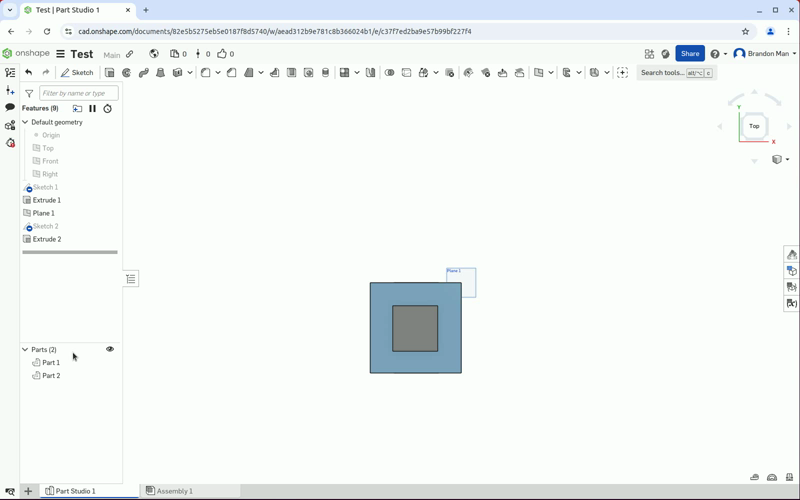
key(space)
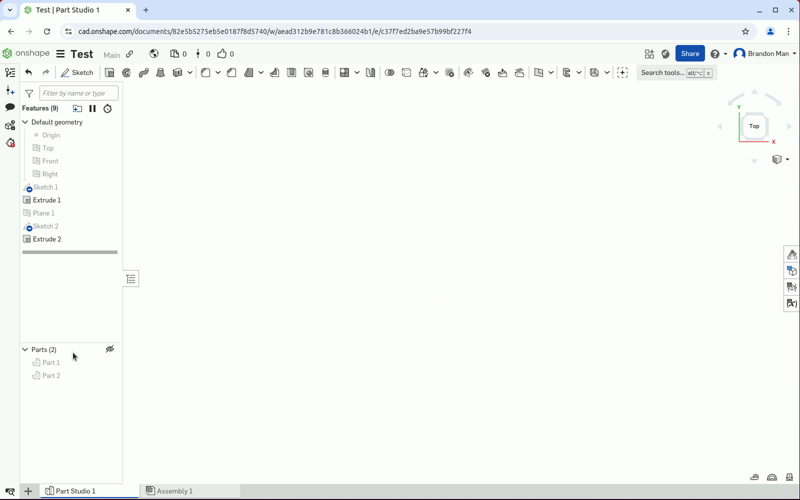
key_down(shift)
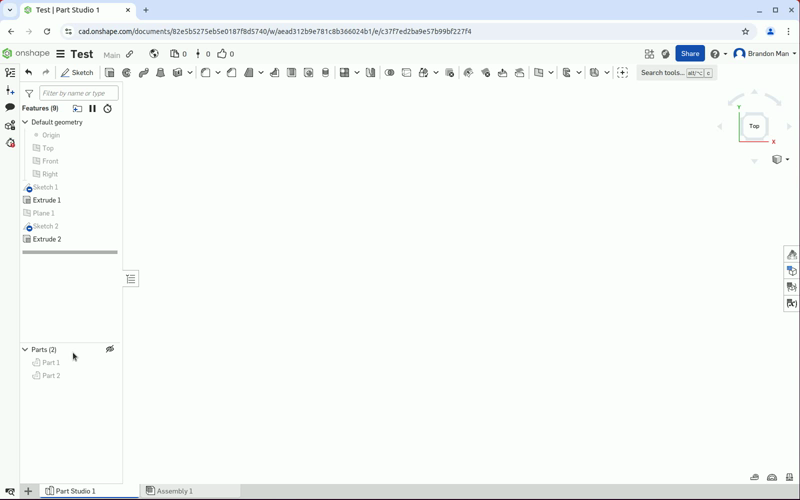
key(up)
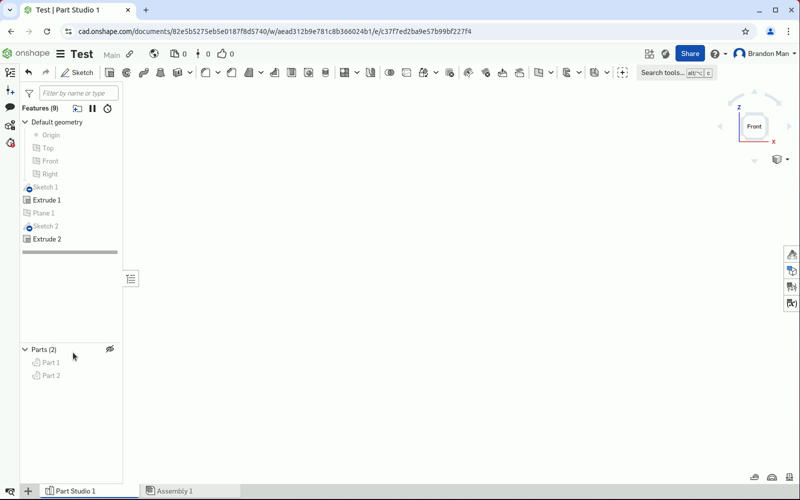
key_up(shift)
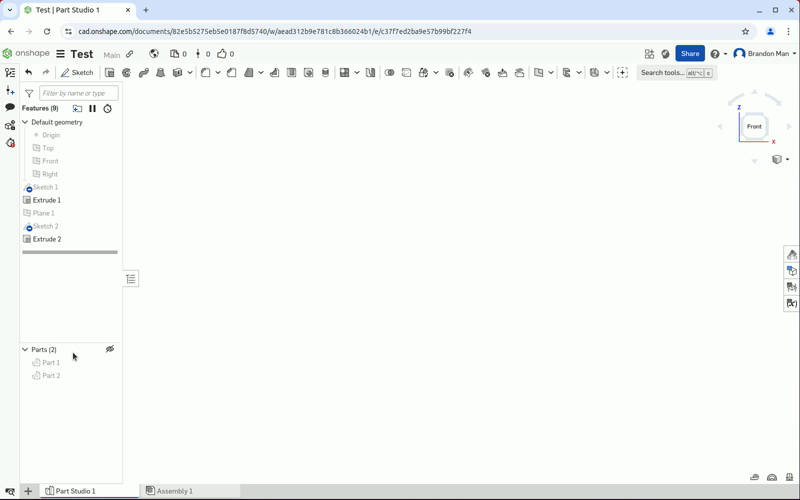
key(space)
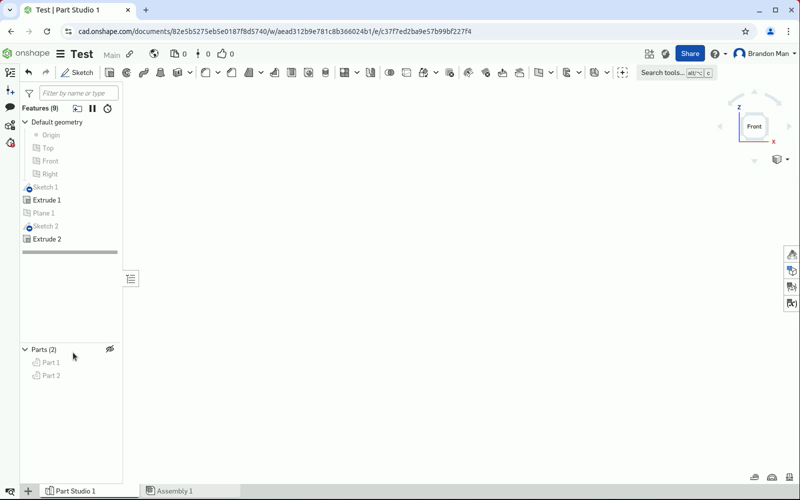
key_down(shift)
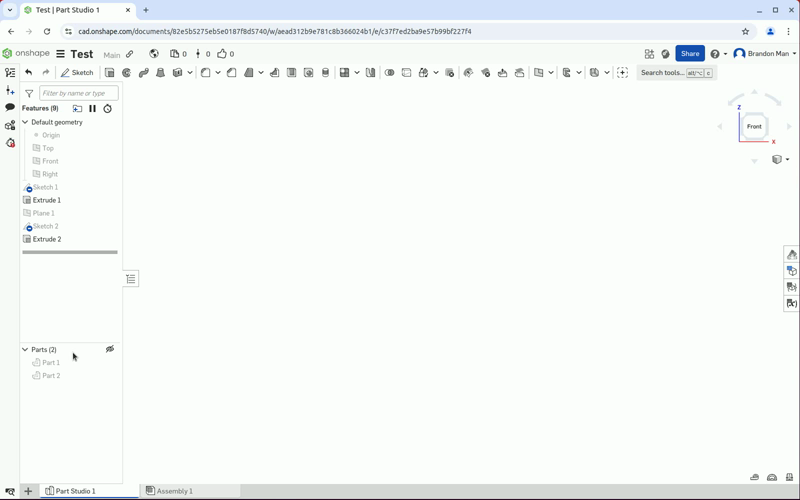
key(left)
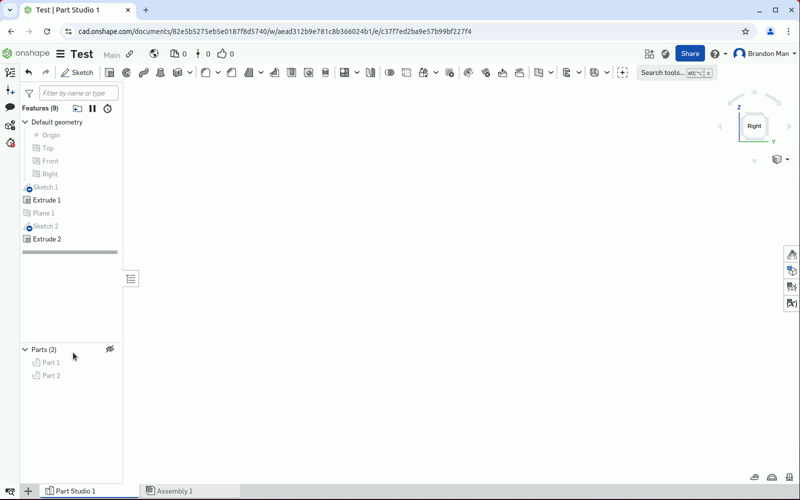
key_up(shift)
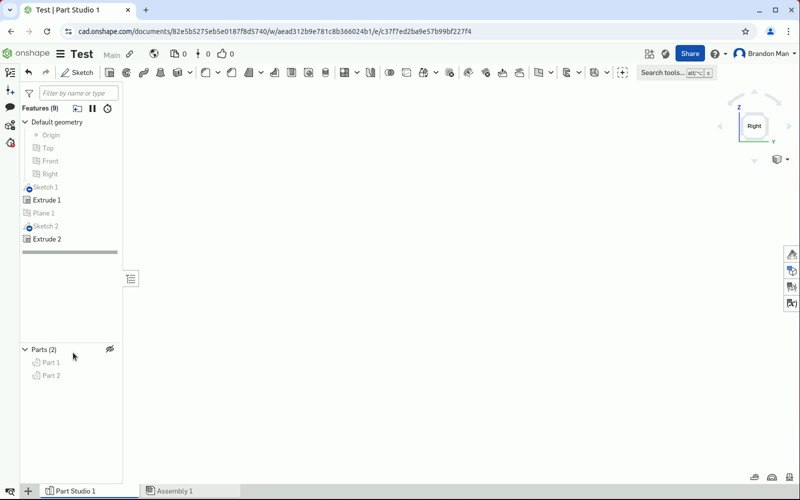
mouse_move(73, 352)
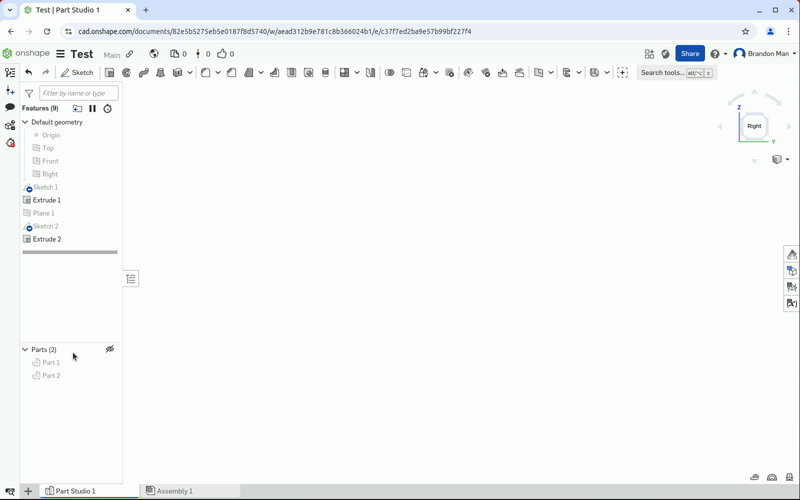
key(shift+y)
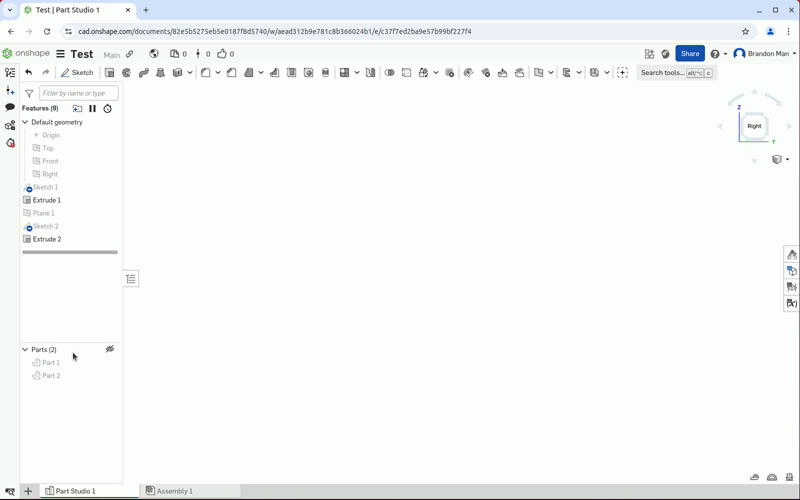
key(shift+s)
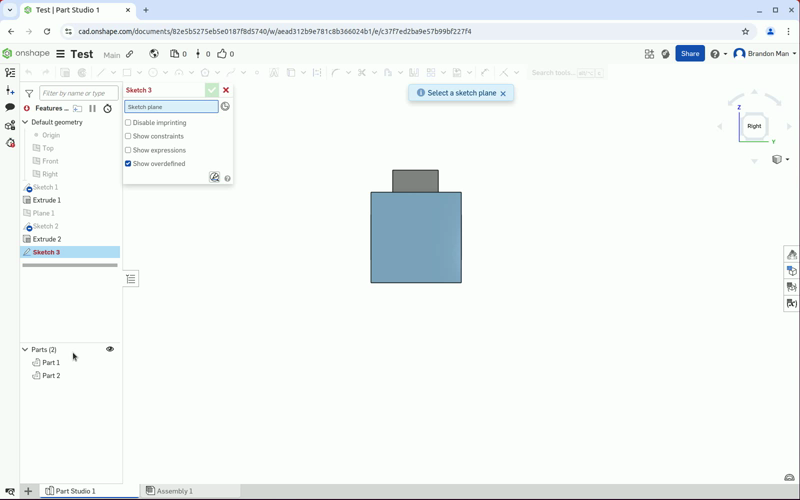
mouse_move(73, 176)
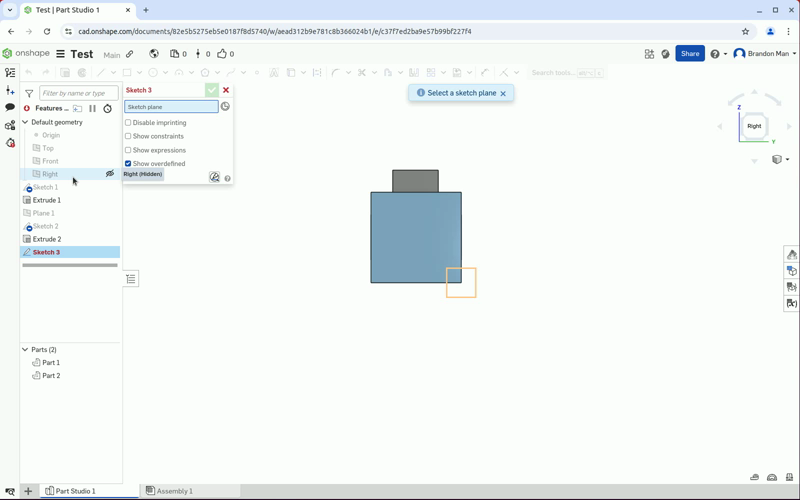
click(73, 176)
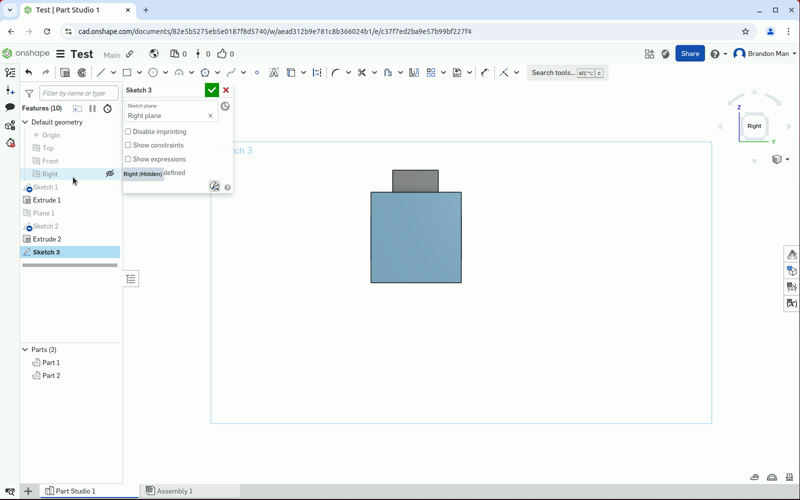
mouse_move(73, 352)
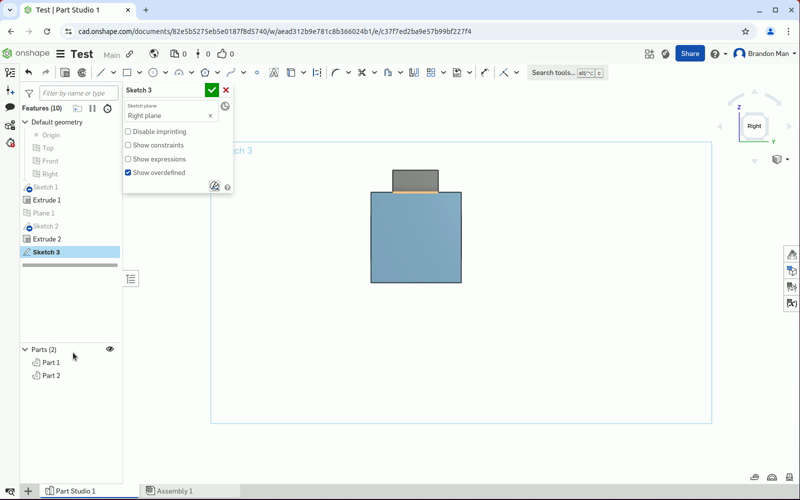
key(y)
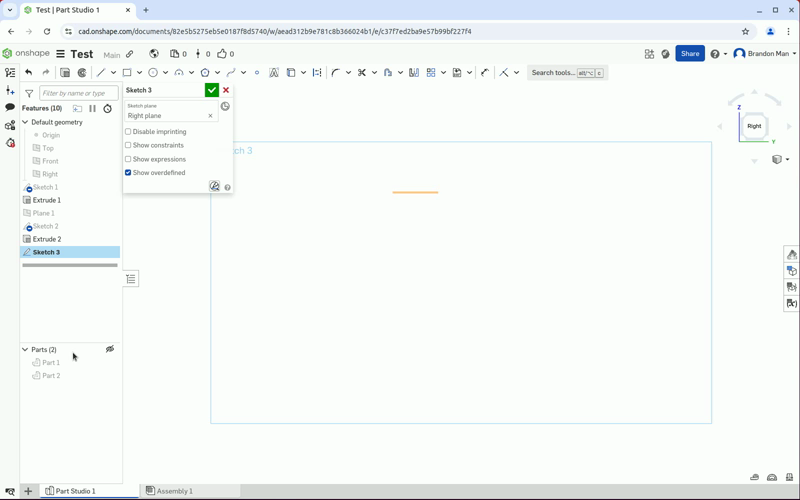
key(c)
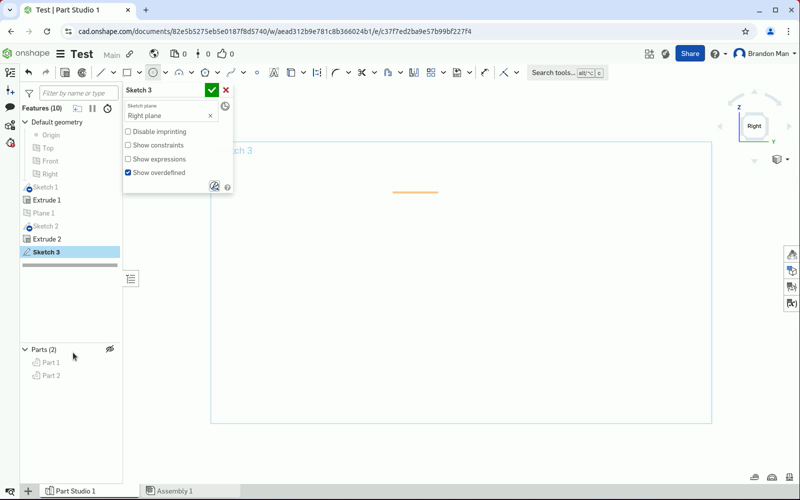
key_down(shift)
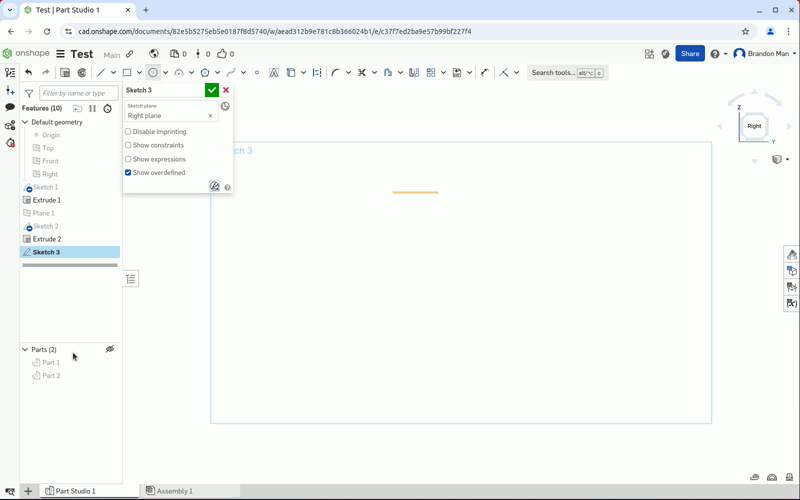
mouse_move(415, 238)
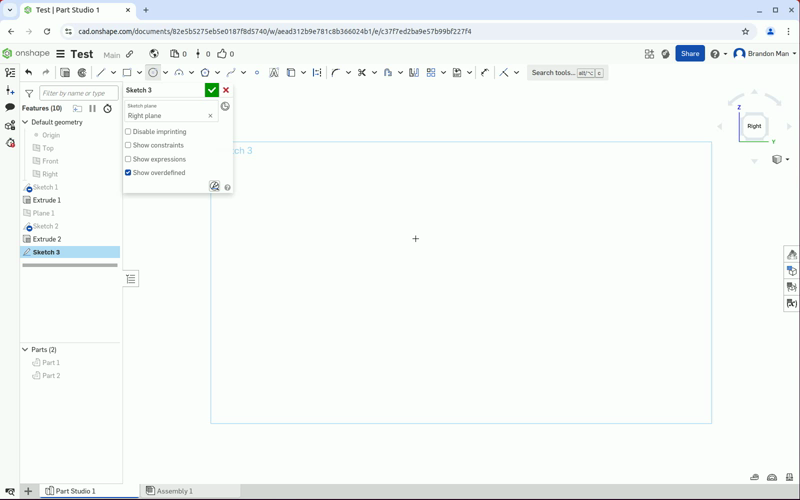
click(415, 238)
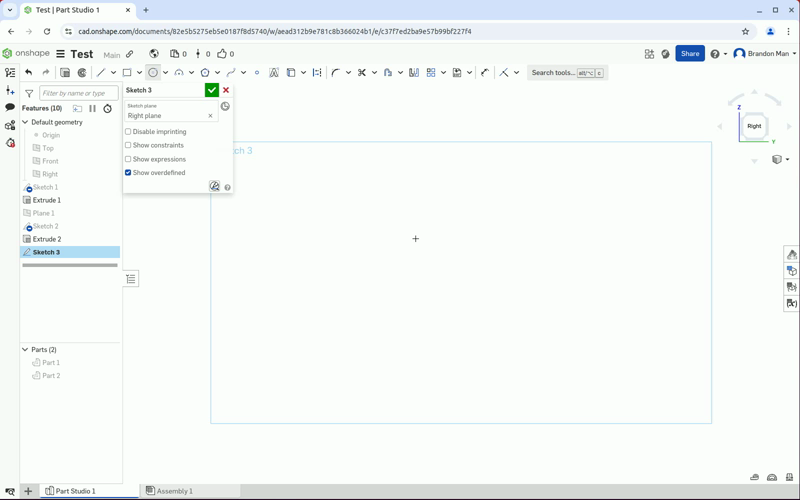
key_up(shift)
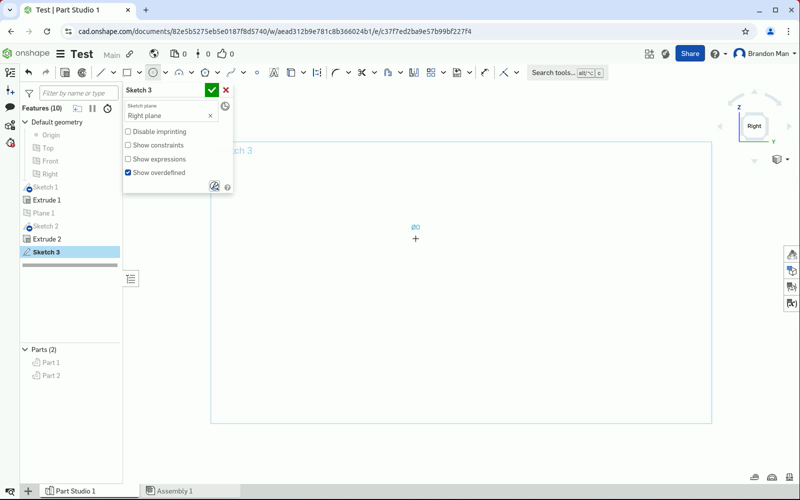
mouse_move(438, 238)
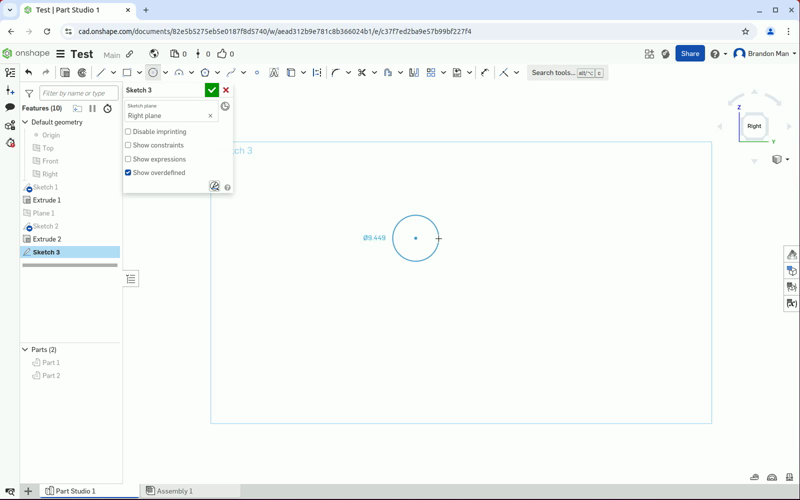
click(438, 238)
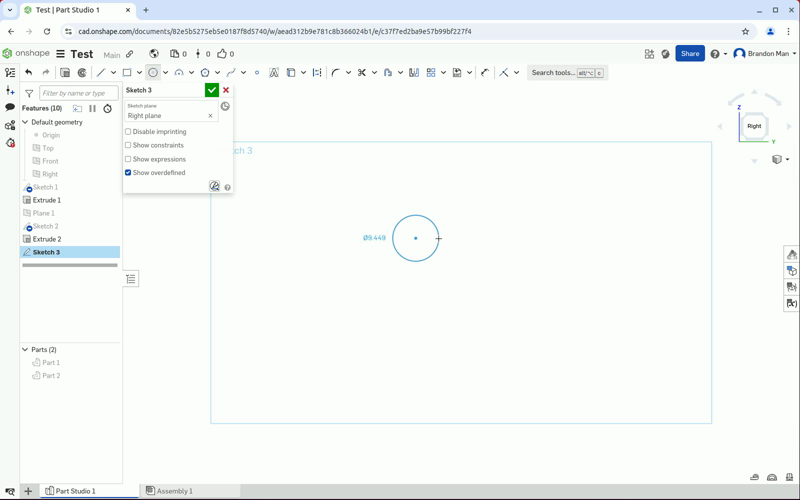
key(esc)
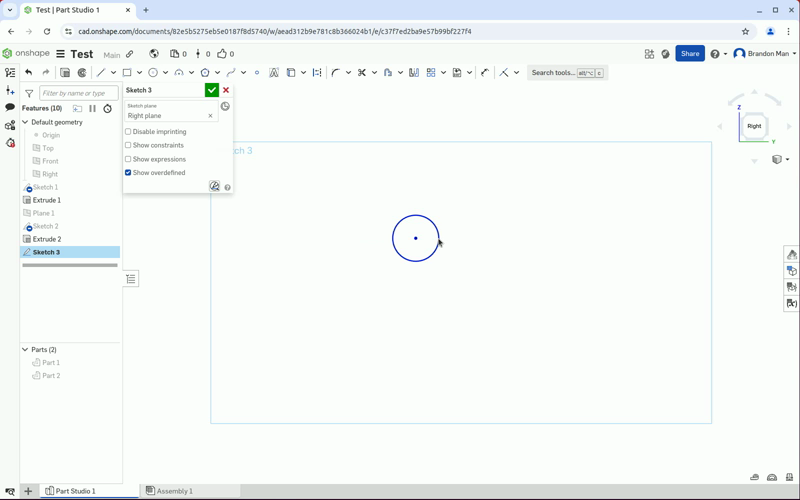
mouse_move(407, 221)
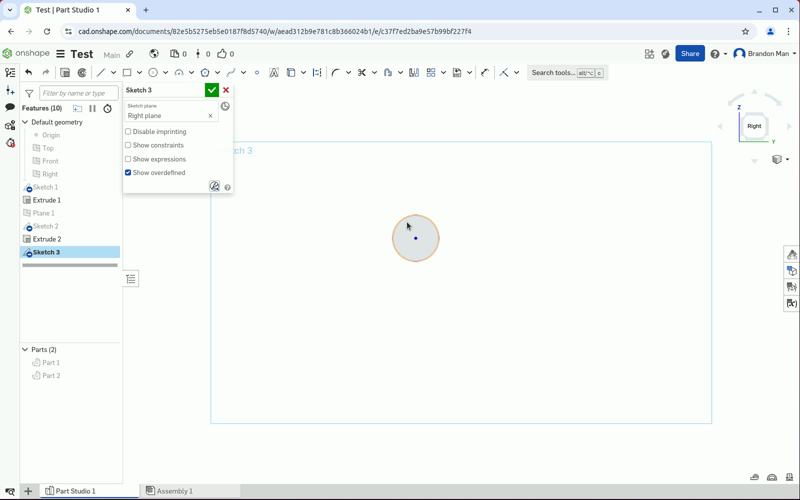
scroll(6)
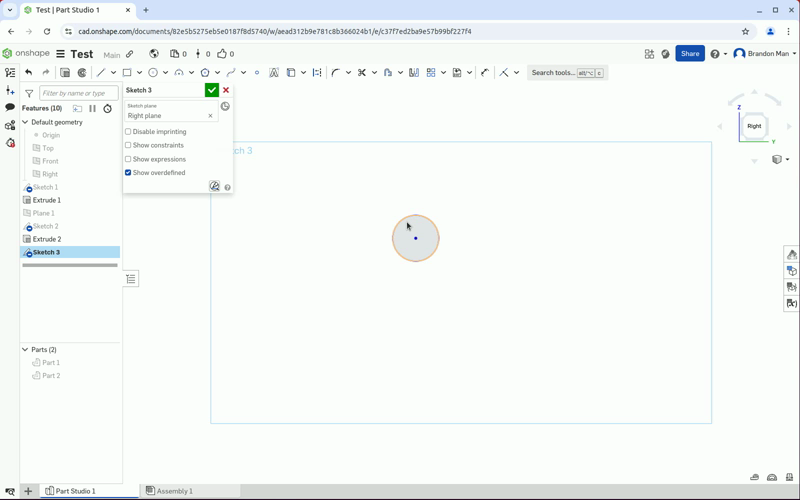
scroll(6)
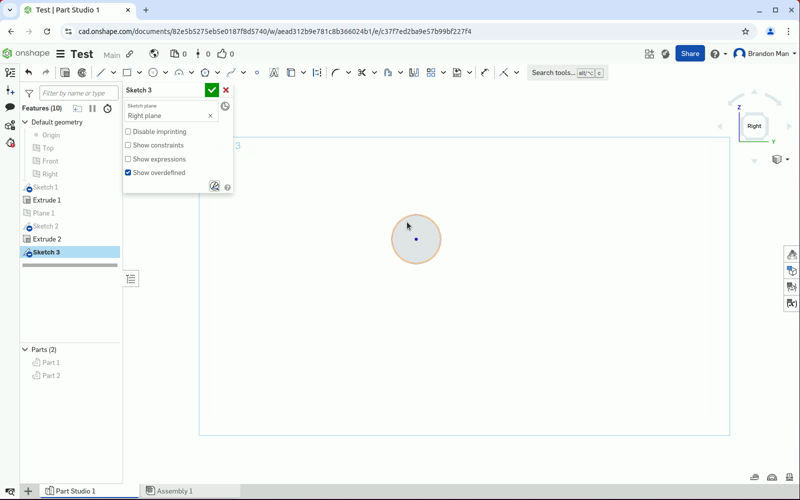
scroll(6)
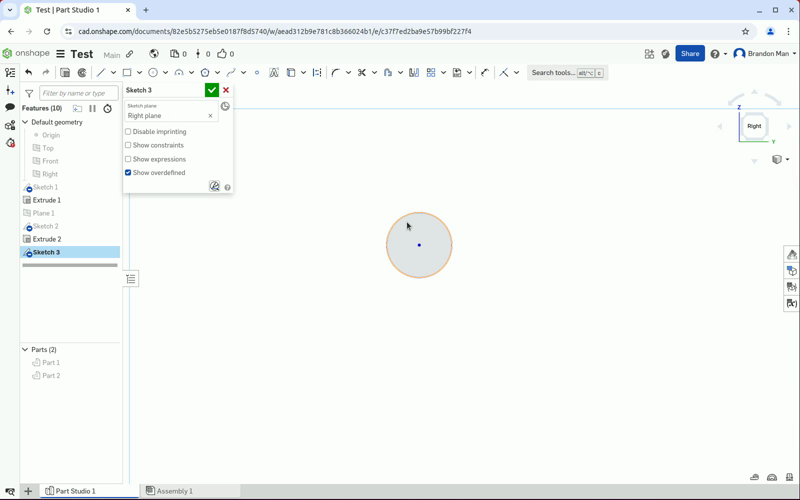
scroll(6)
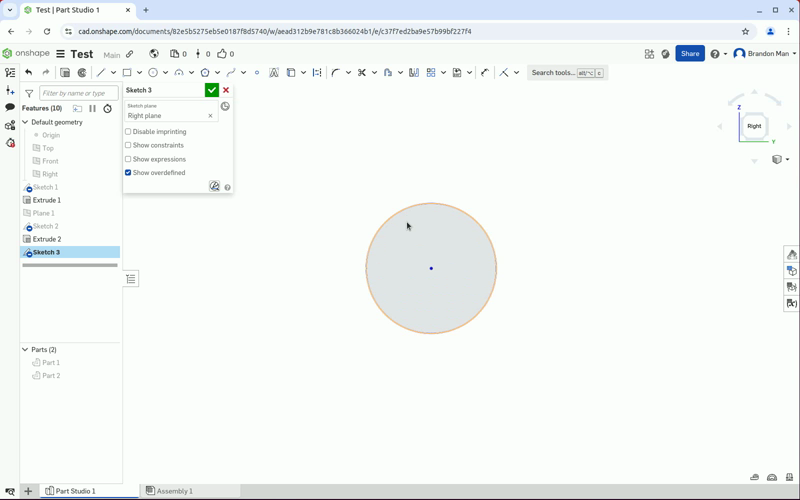
scroll(6)
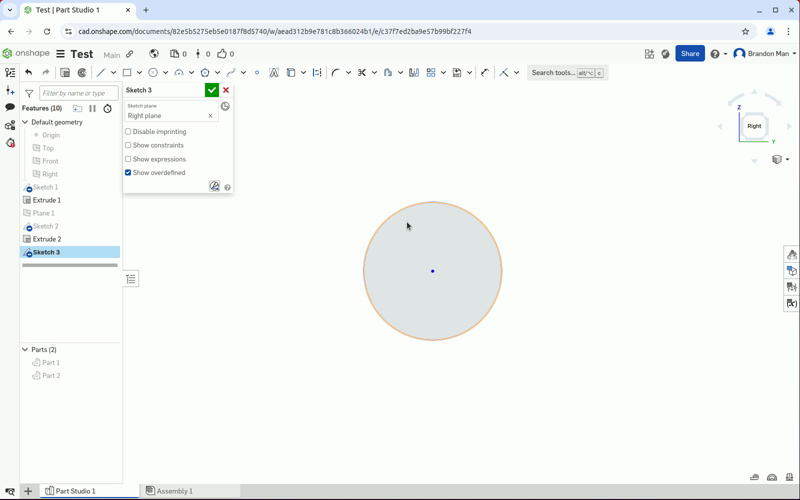
scroll(6)
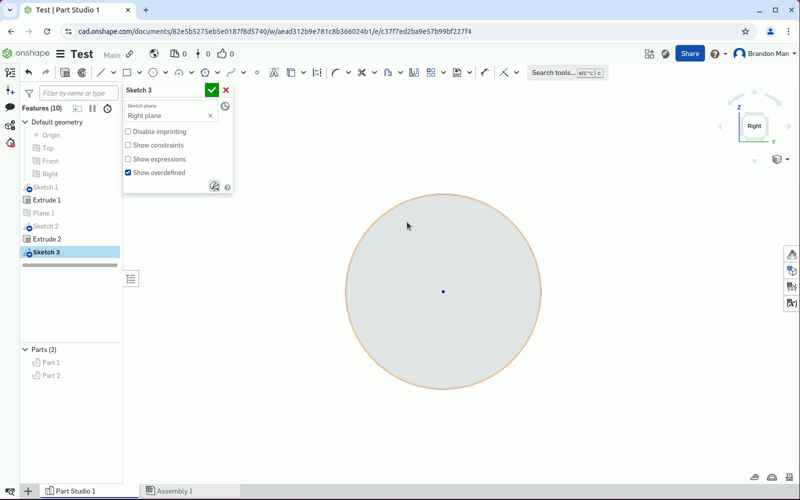
scroll(6)
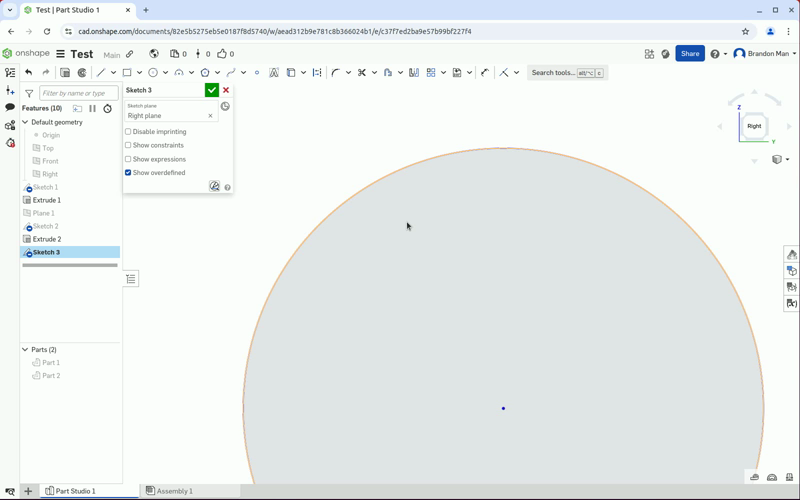
click(407, 221)
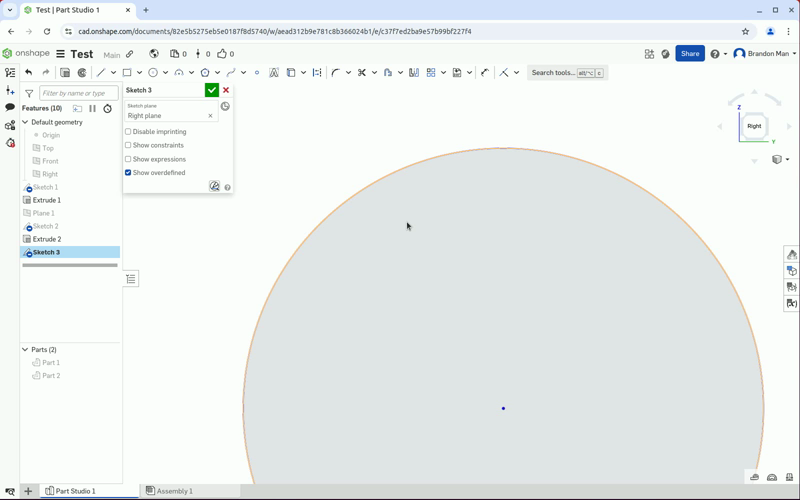
scroll(-6)
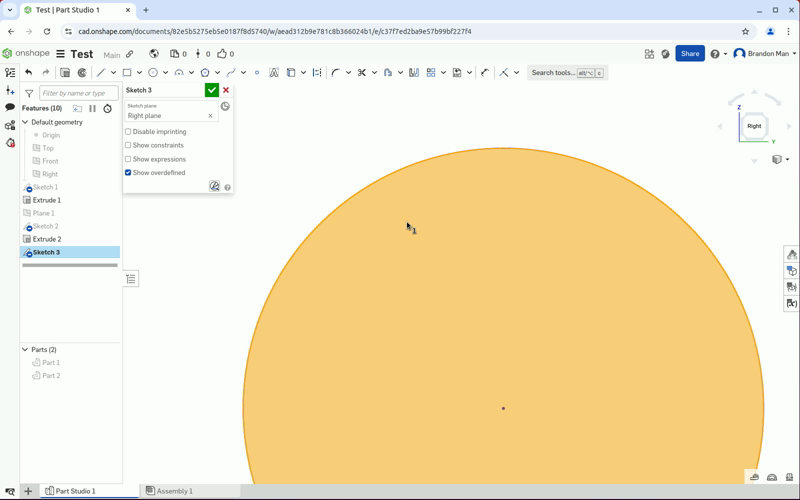
scroll(-6)
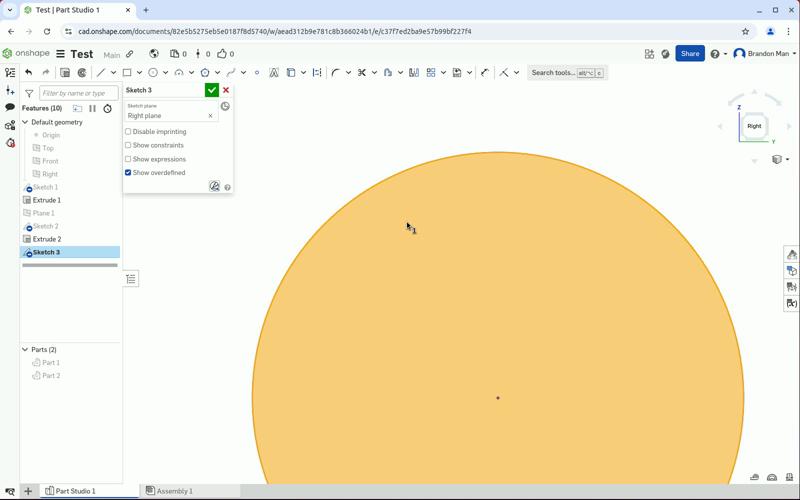
scroll(-6)
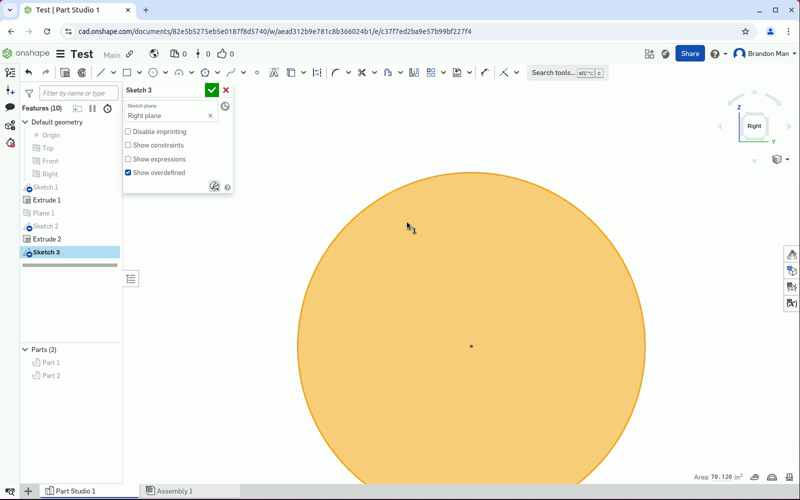
scroll(-6)
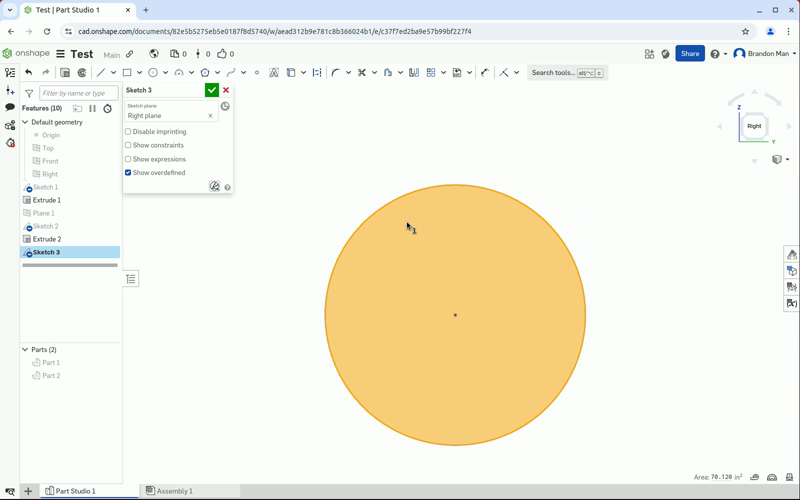
scroll(-6)
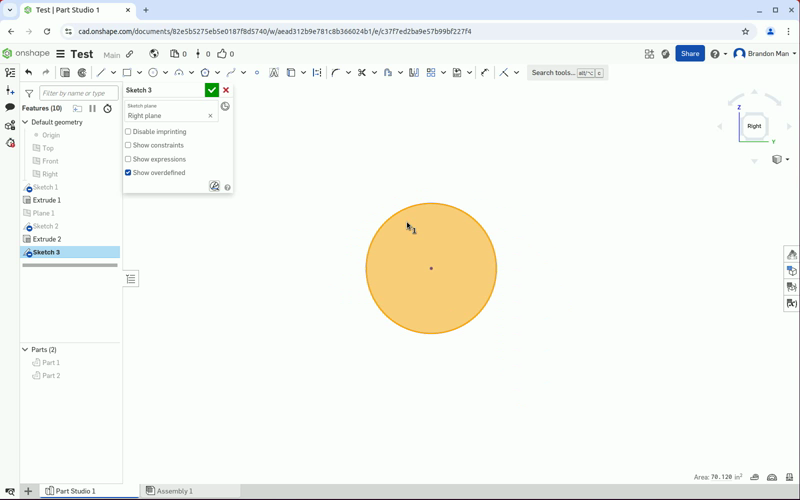
scroll(-6)
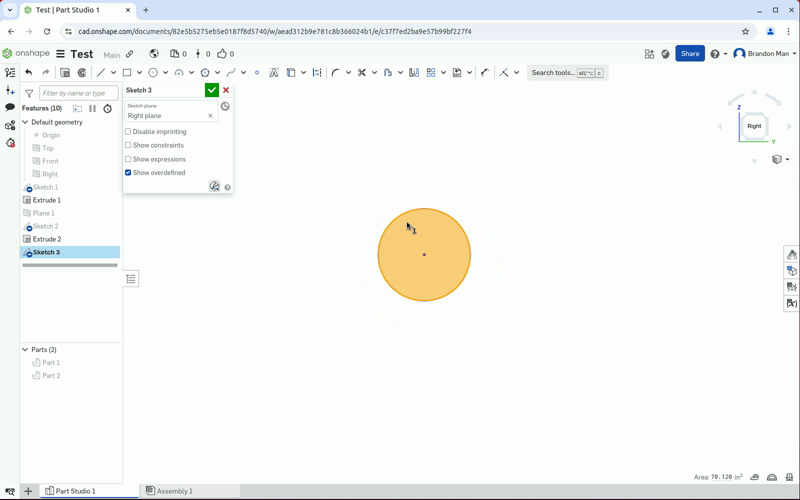
scroll(-6)
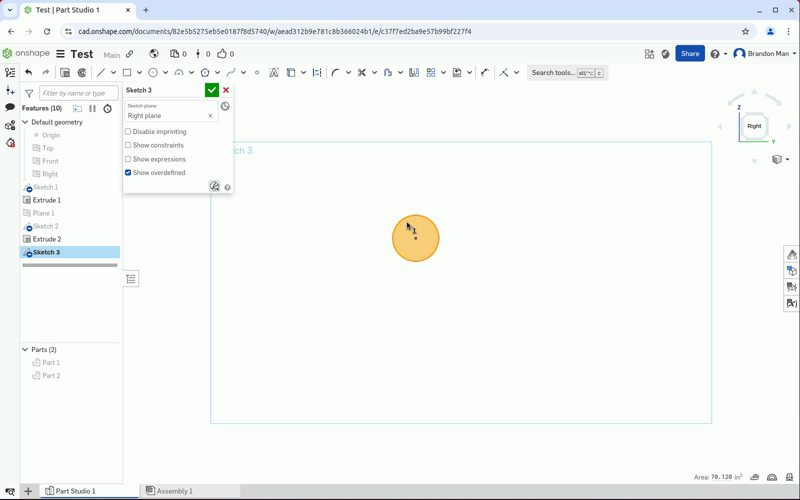
mouse_move(73, 352)
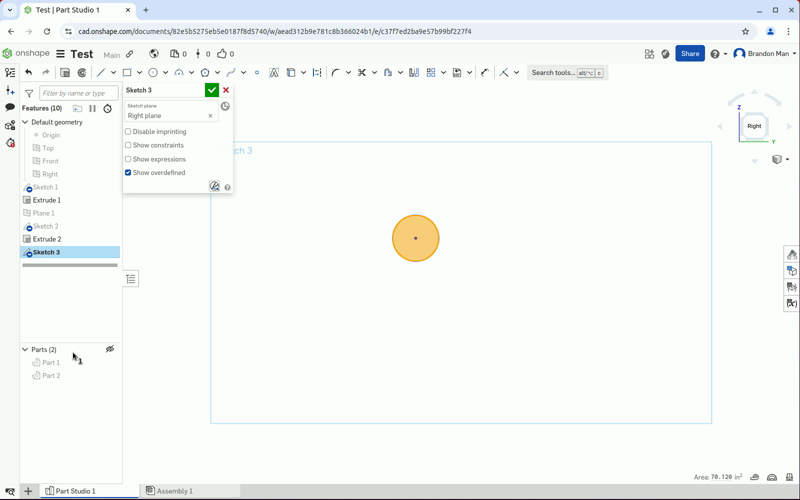
key(shift+y)
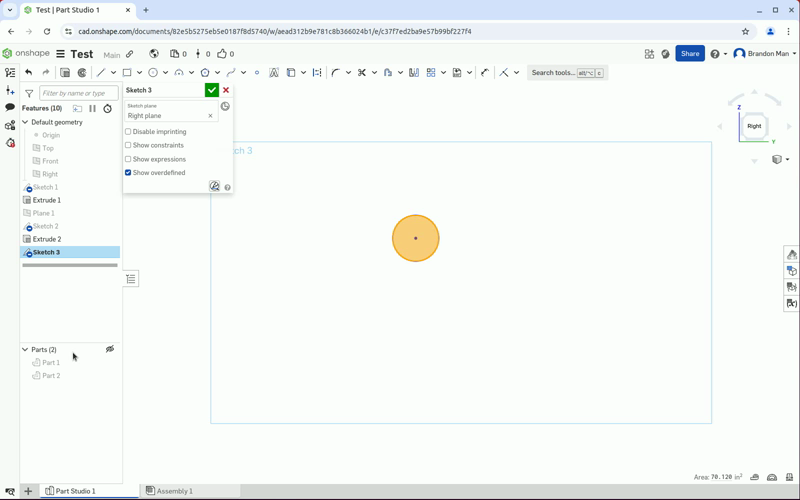
key(shift+e)
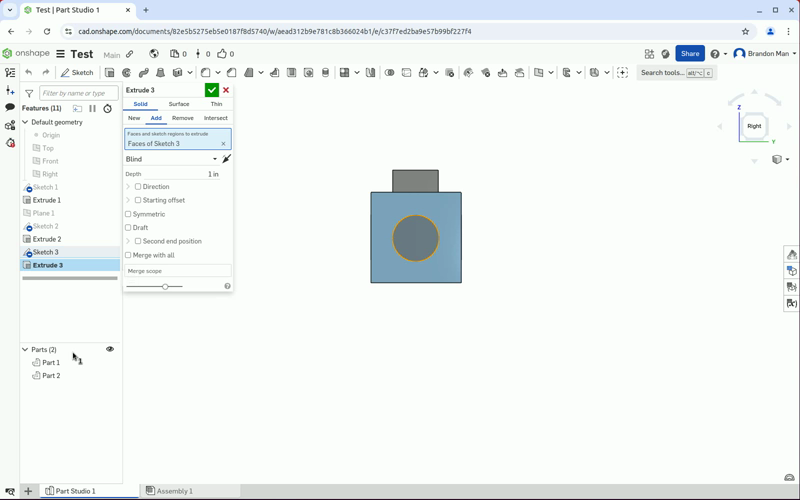
mouse_move(143, 106)
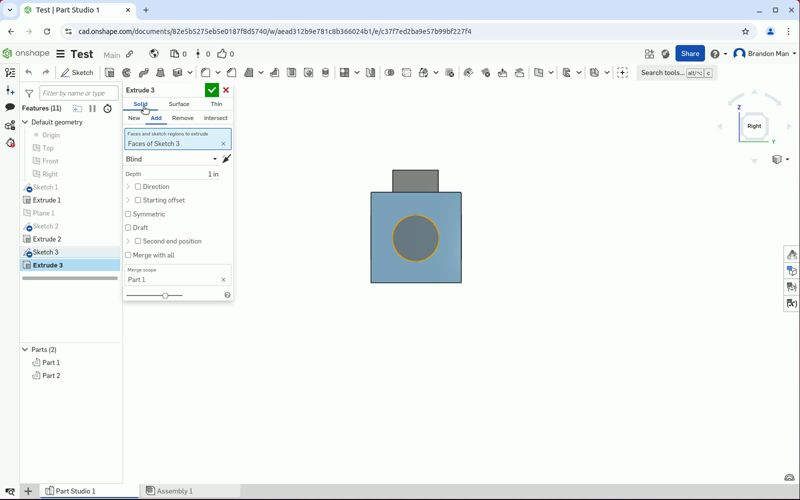
click(143, 106)
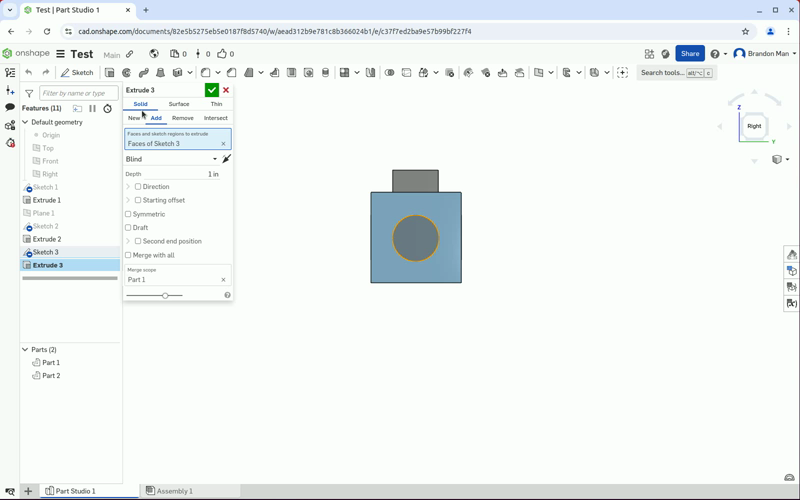
mouse_move(137, 120)
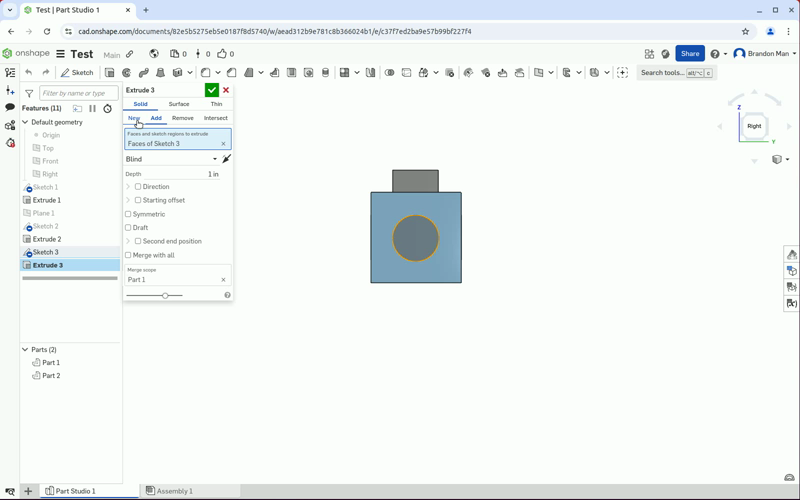
click(137, 120)
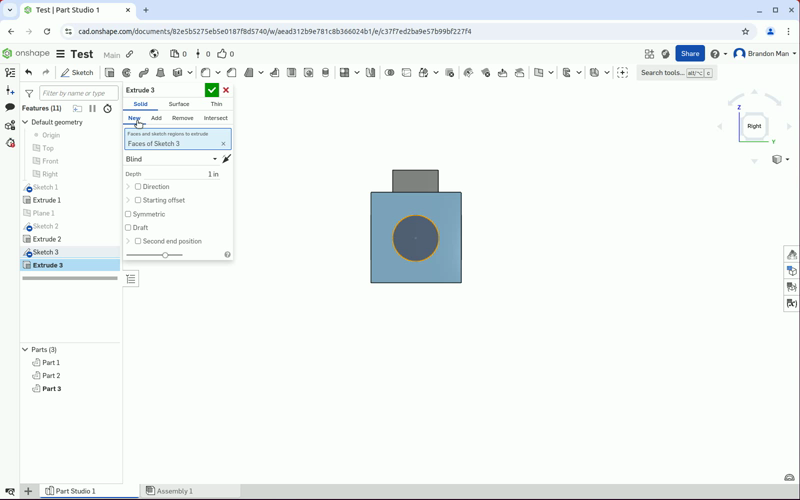
key(tab, 4)
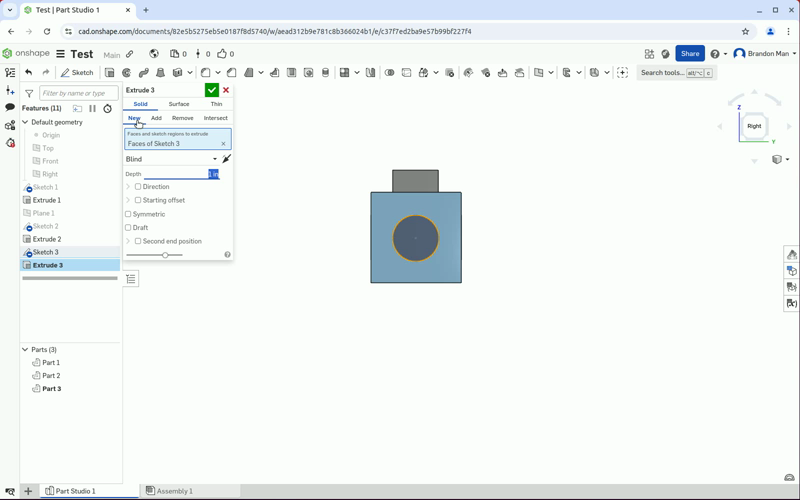
text(4.574)
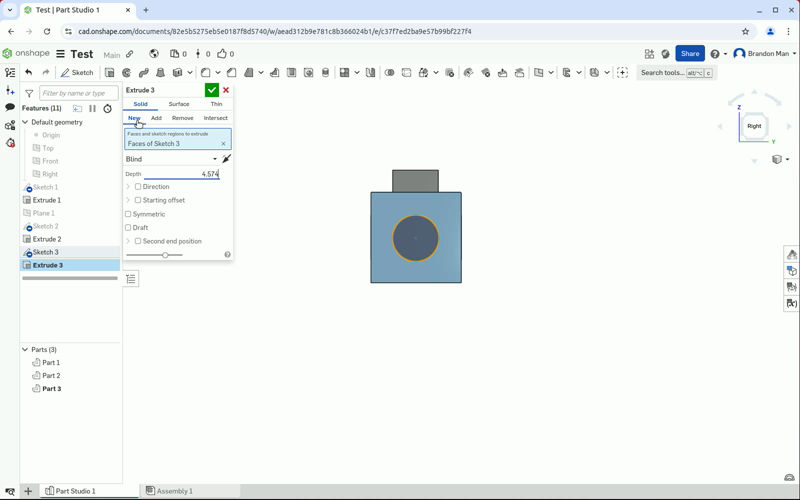
key(enter)
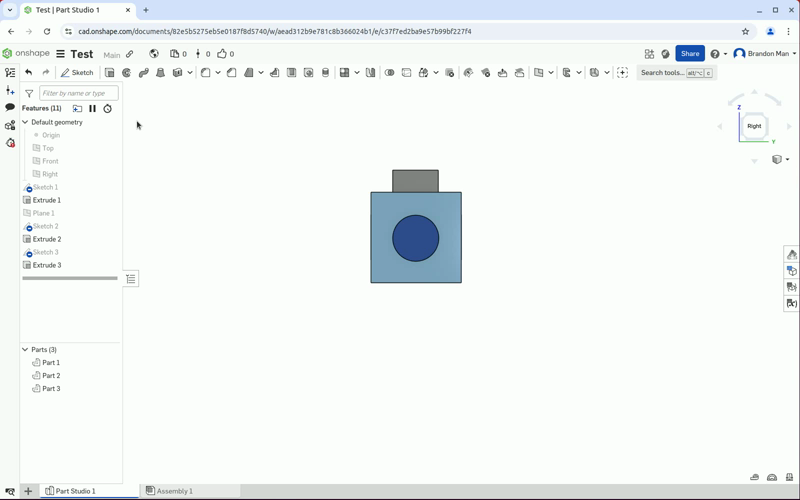
key(shift+h)
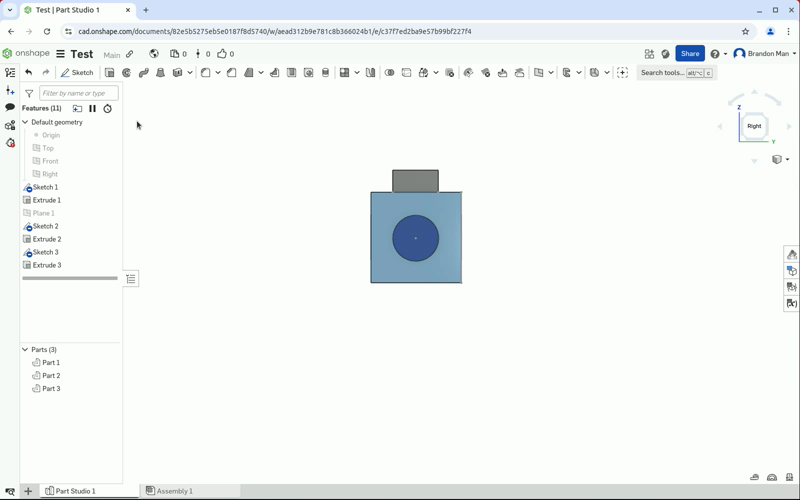
key(shift+h)
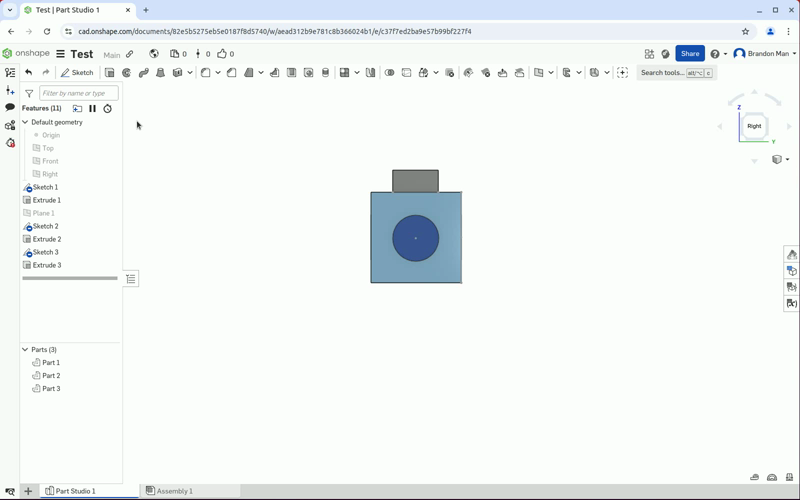
key(shift+7)
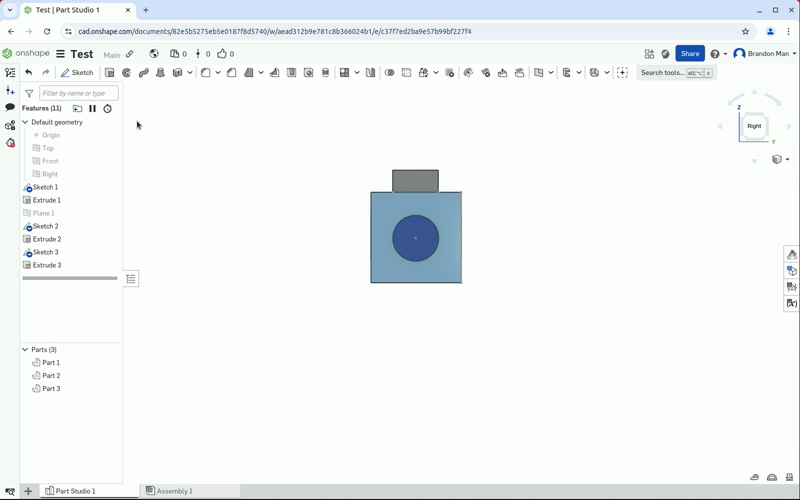
key(right, 2)
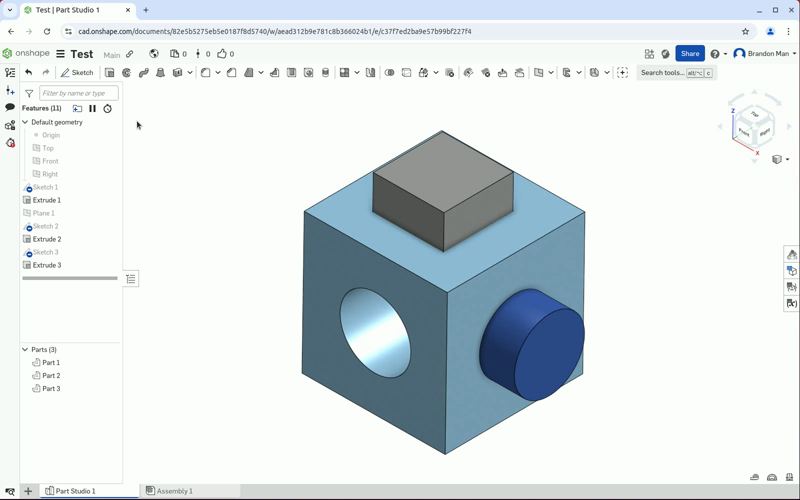
key(down, 2)
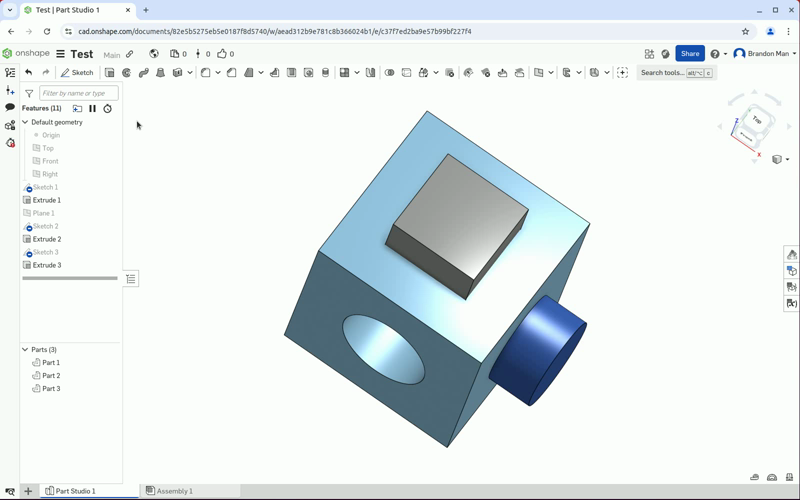
key(up, 2)
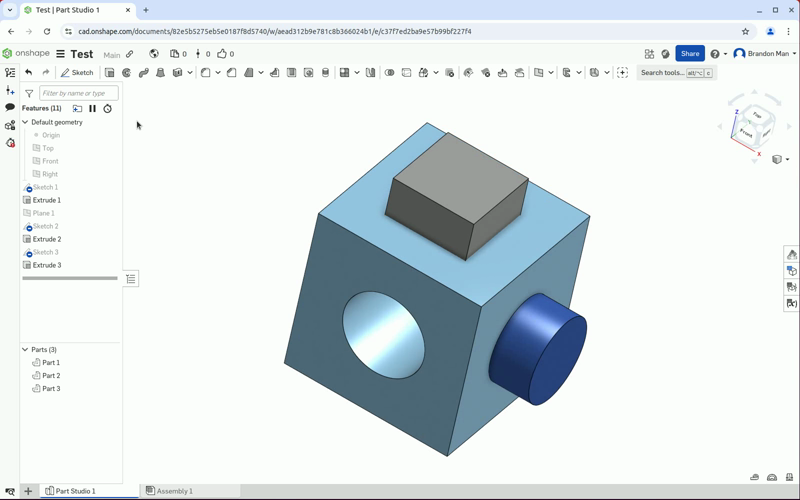
key(left, 2)
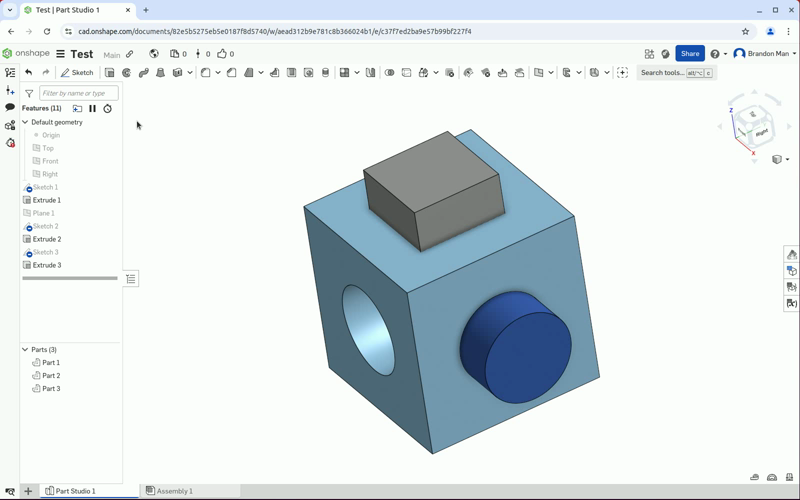
mouse_move(73, 189)
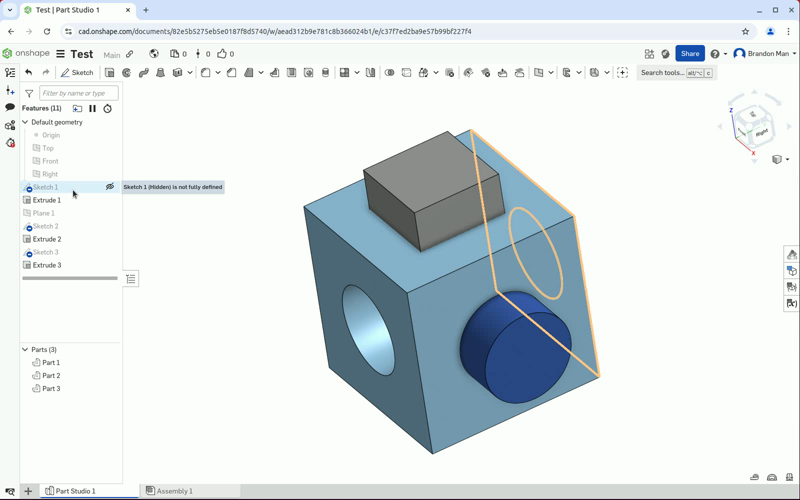
click(73, 189)